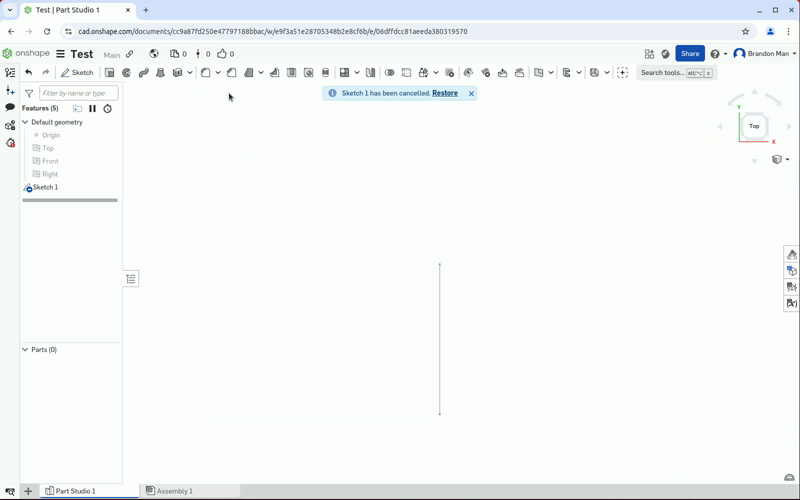
key(shift+h)
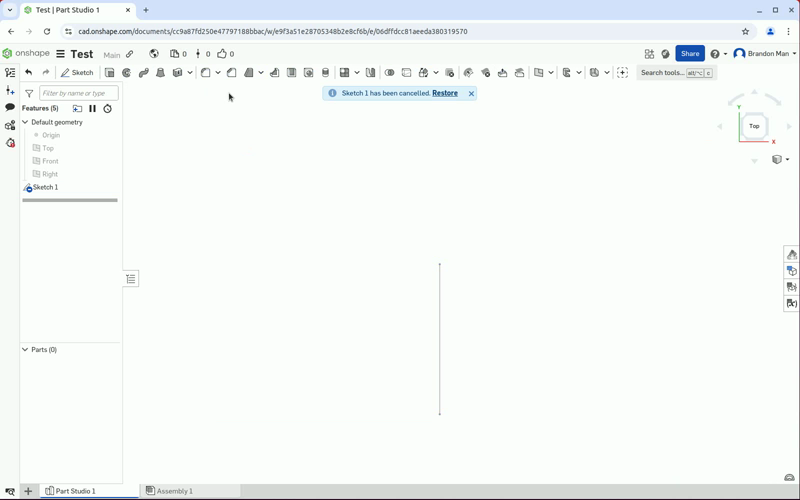
key(shift+s)
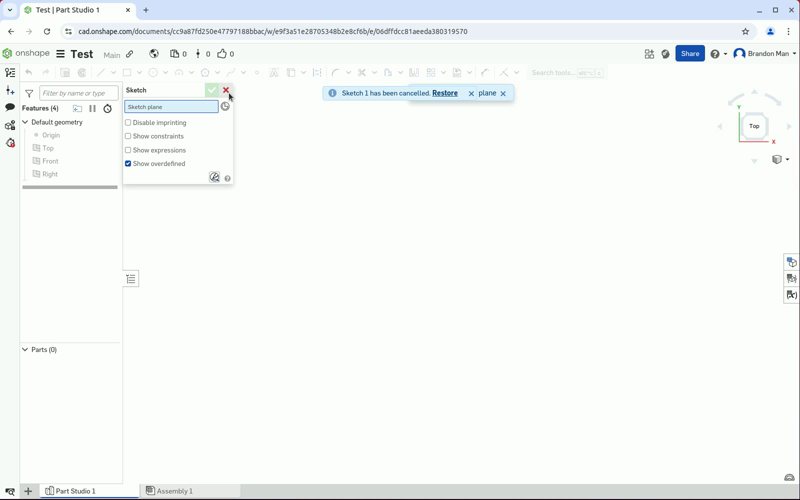
mouse_move(73, 150)
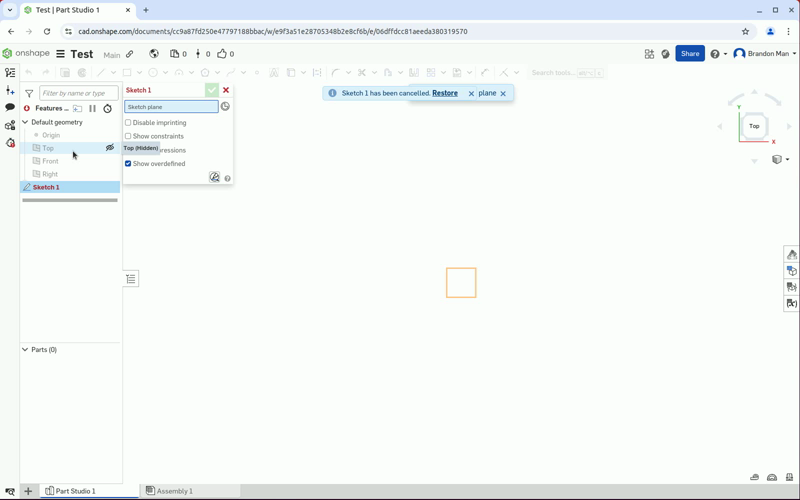
click(73, 150)
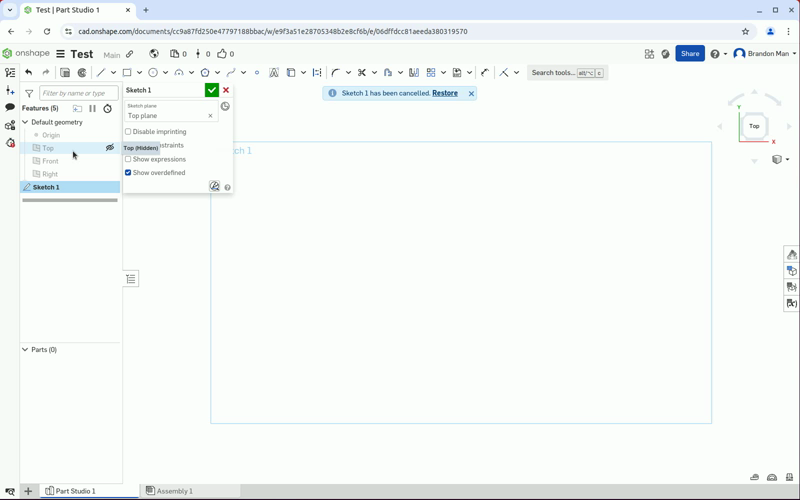
mouse_move(73, 352)
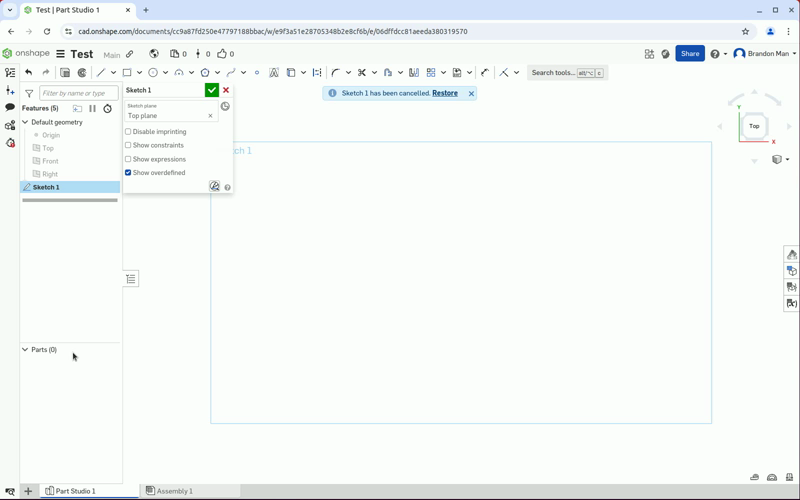
key(y)
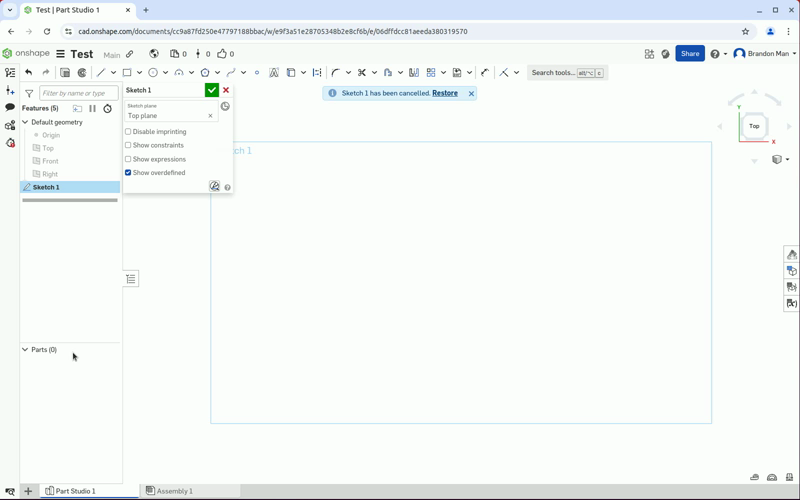
key(l)
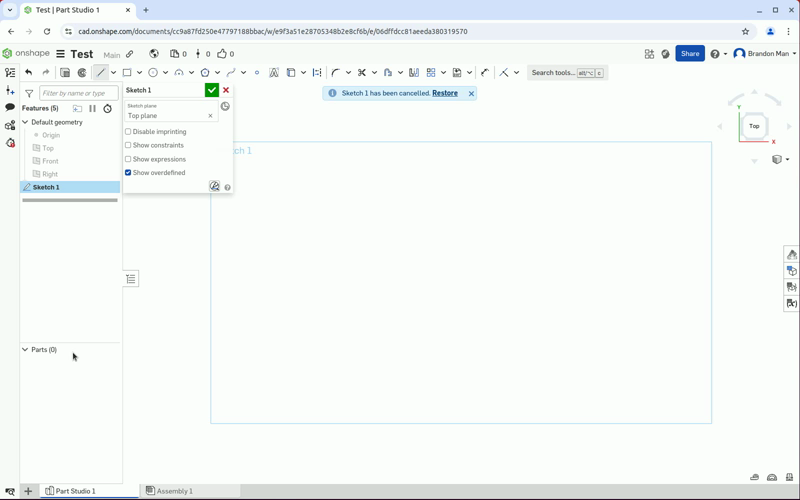
key_down(shift)
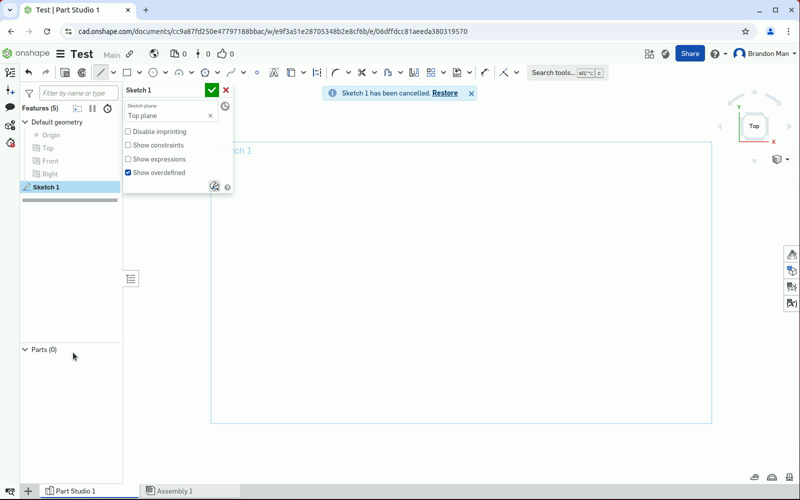
mouse_move(427, 395)
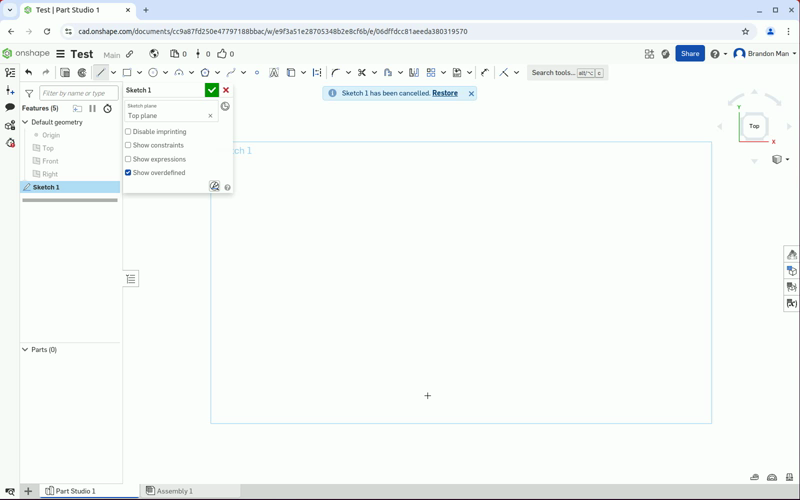
click(427, 395)
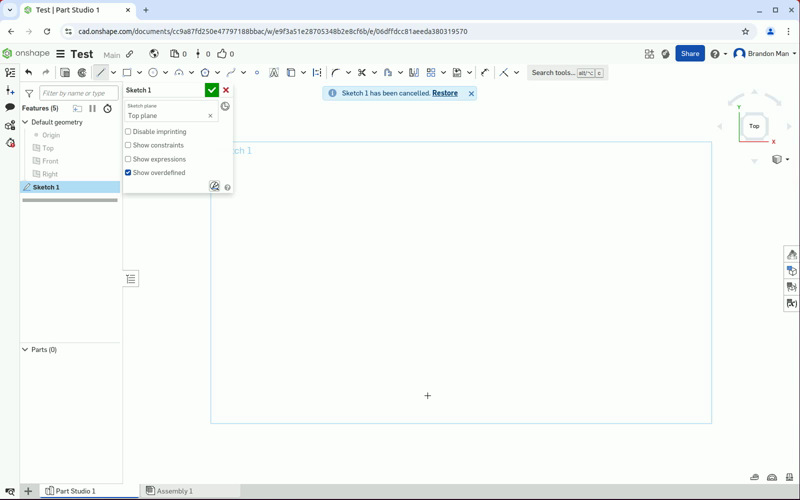
key_up(shift)
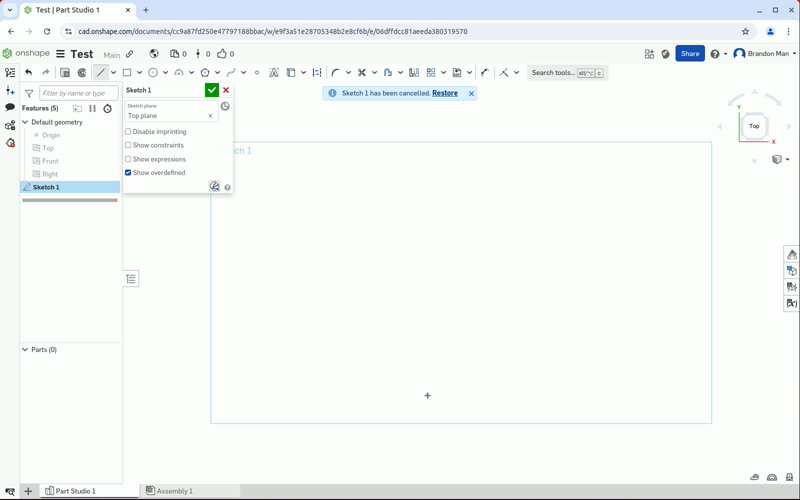
key_down(shift)
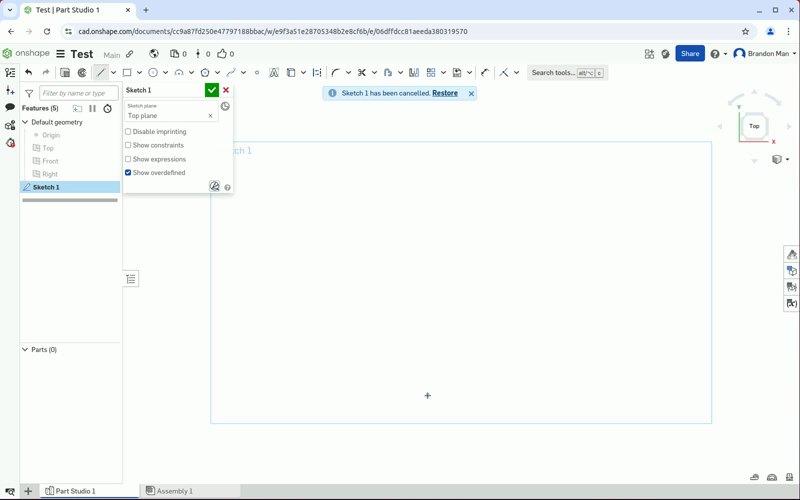
mouse_move(494, 395)
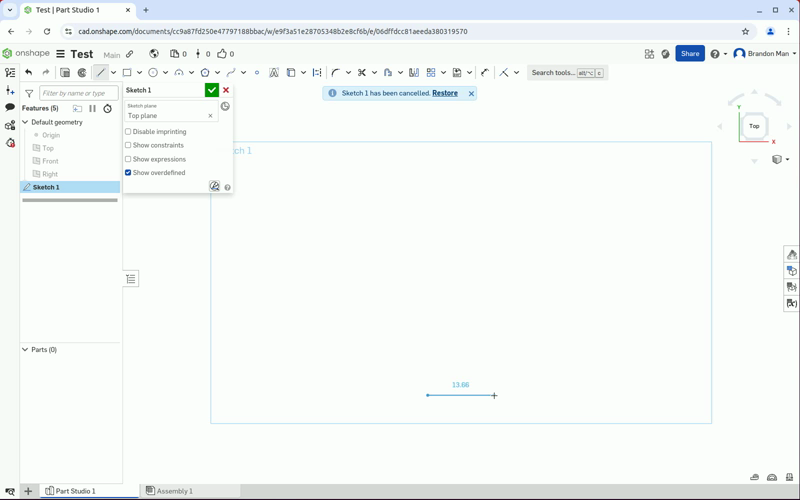
click(494, 395)
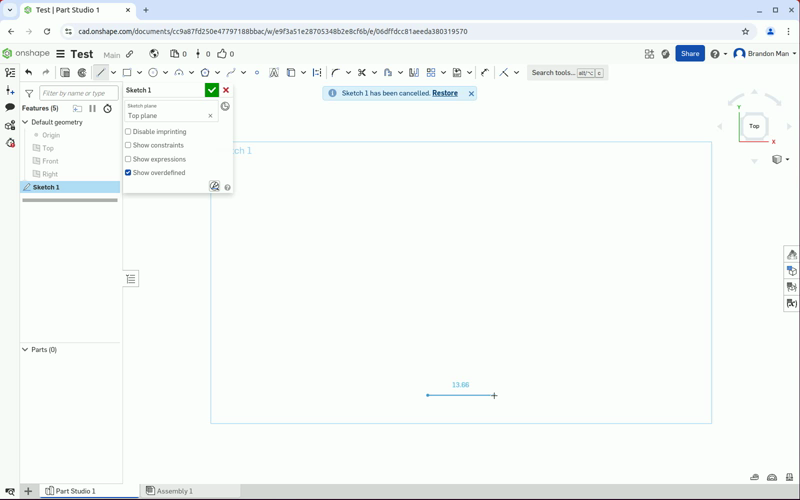
key_up(shift)
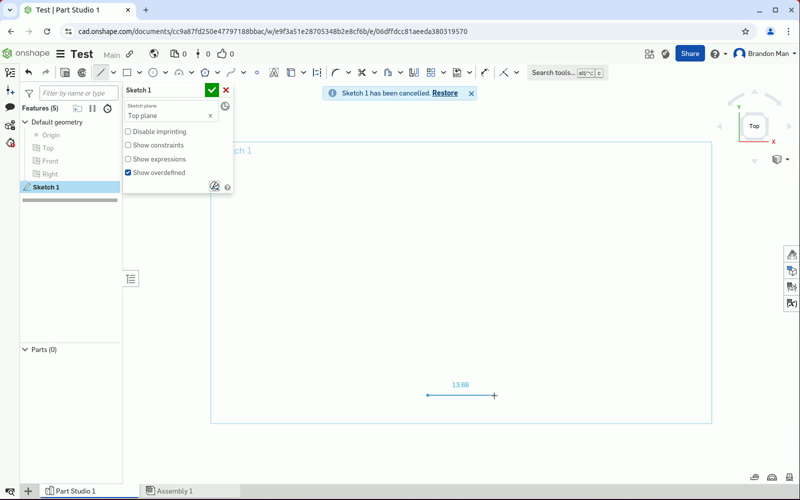
key_down(shift)
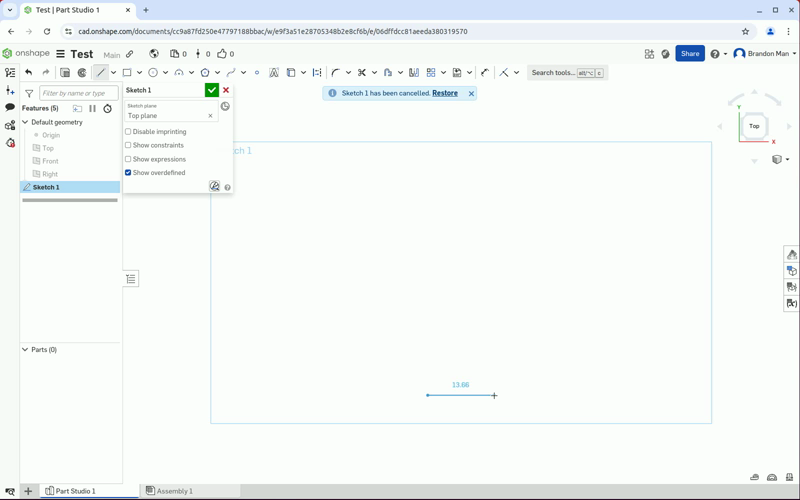
mouse_move(524, 395)
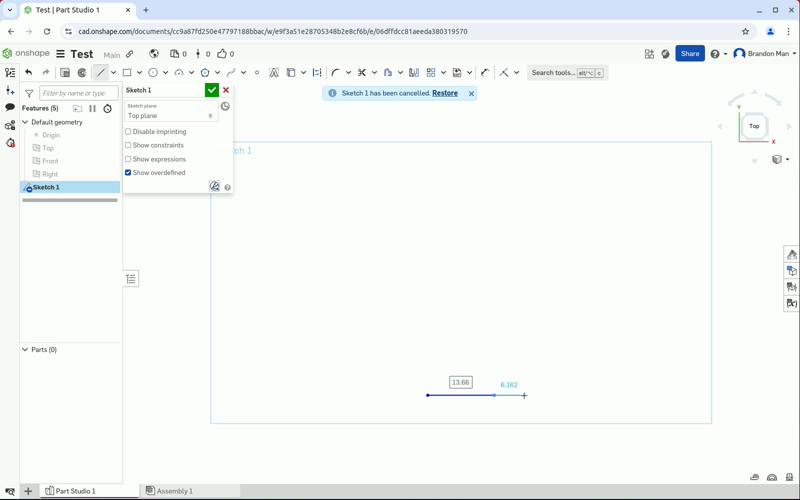
mouse_move(494, 335)
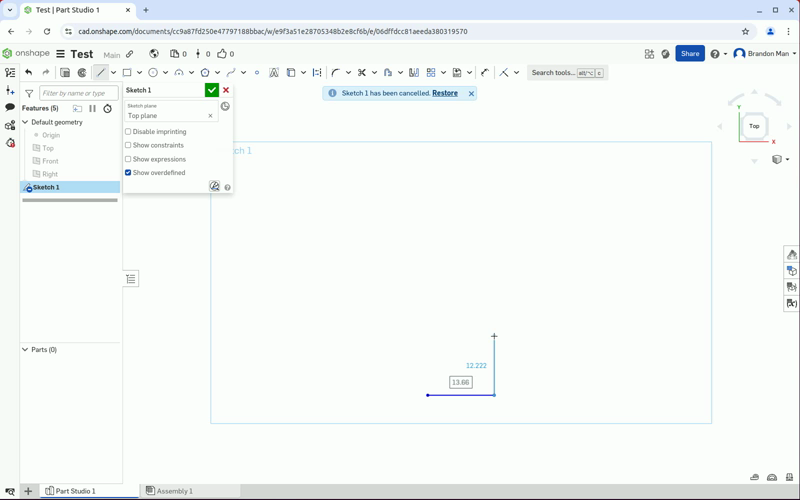
click(494, 335)
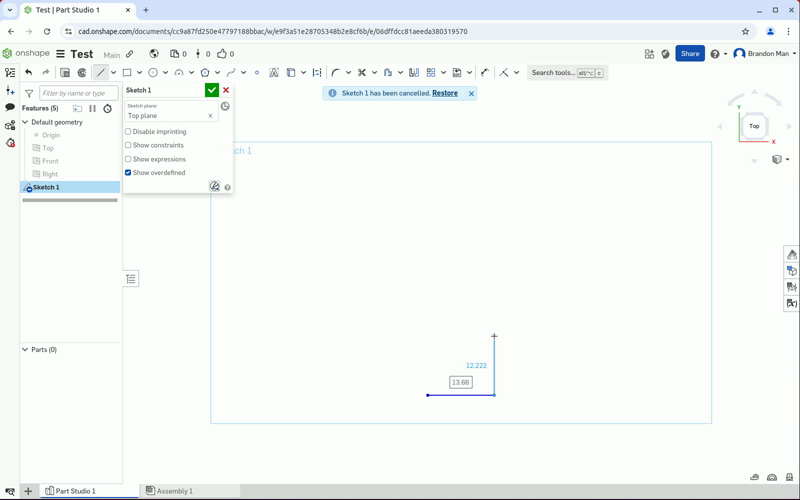
key_up(shift)
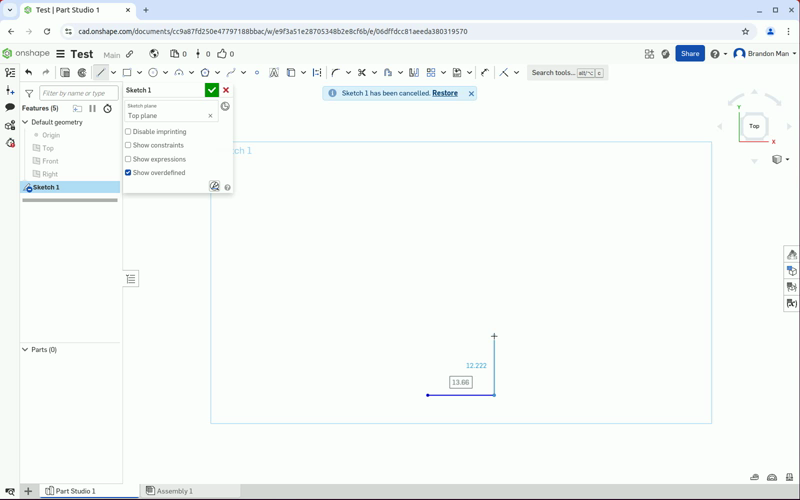
key_down(shift)
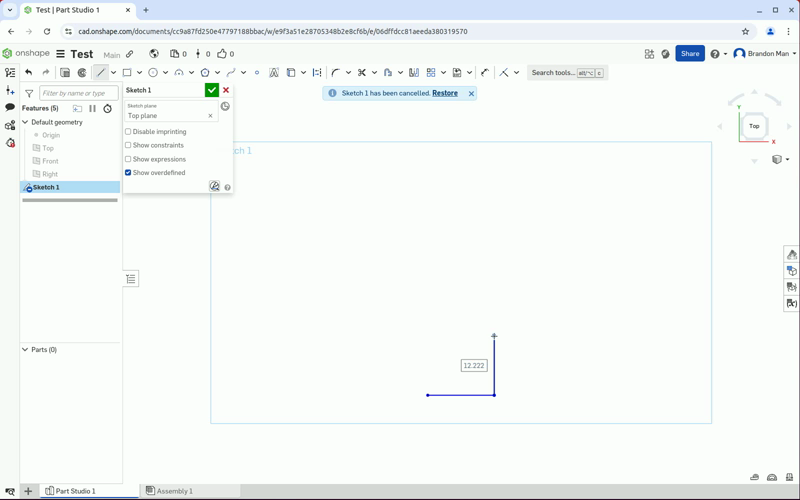
mouse_move(524, 335)
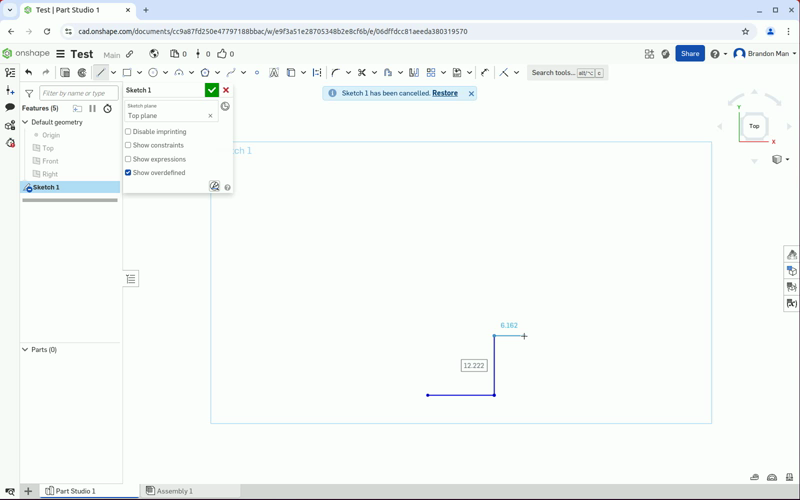
mouse_move(482, 335)
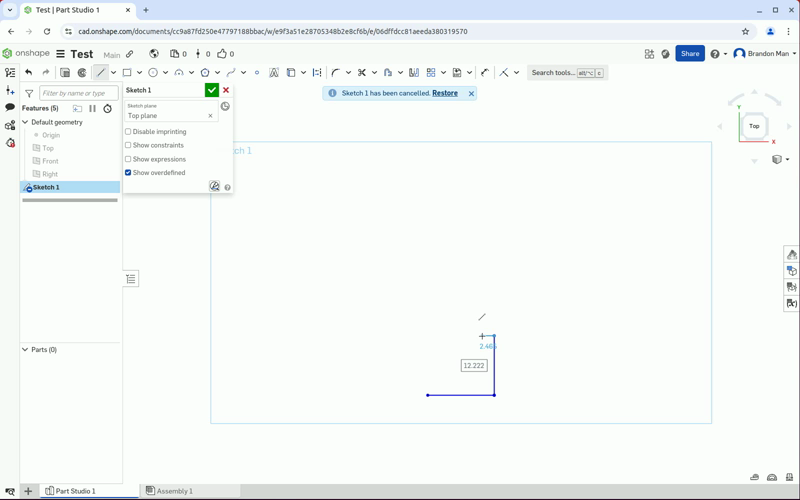
click(482, 335)
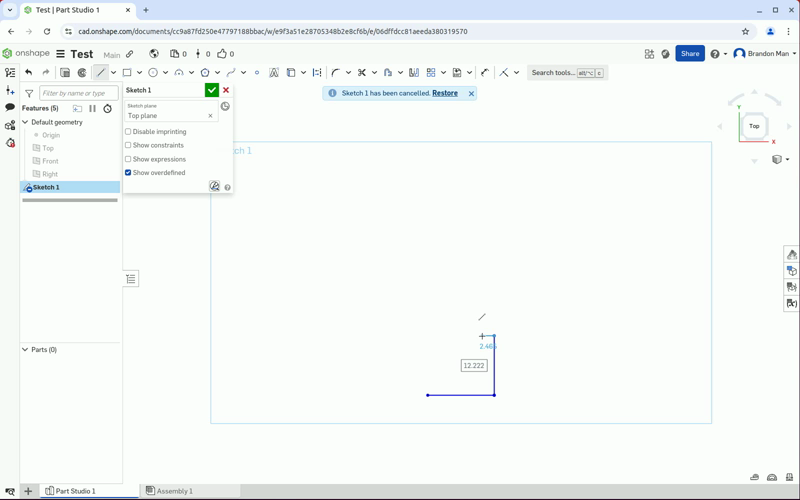
key_up(shift)
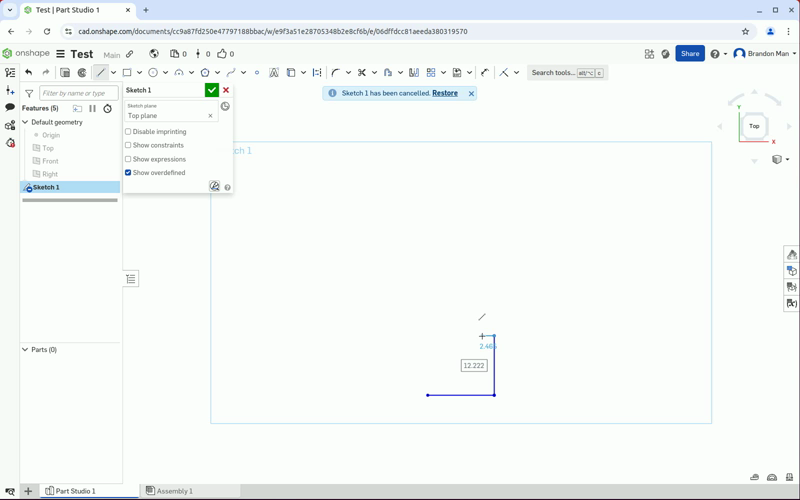
key_down(shift)
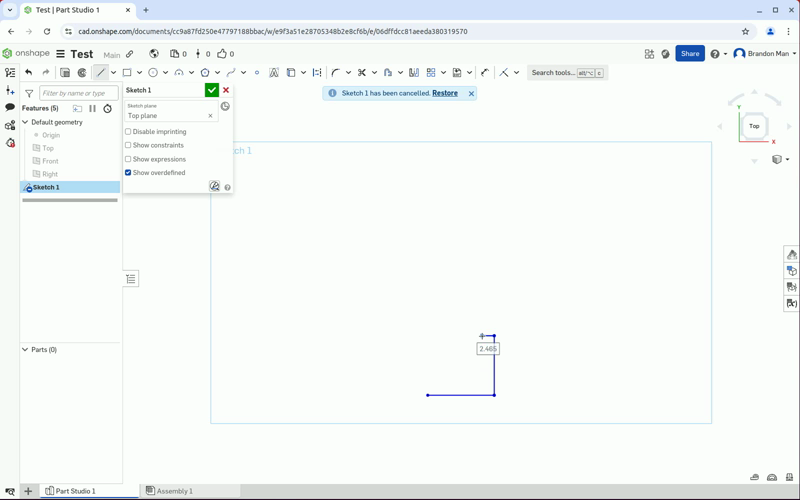
mouse_move(512, 335)
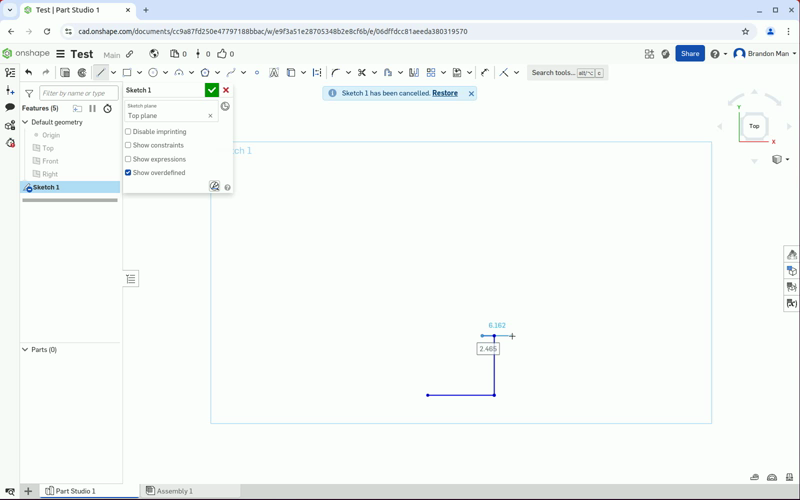
mouse_move(439, 335)
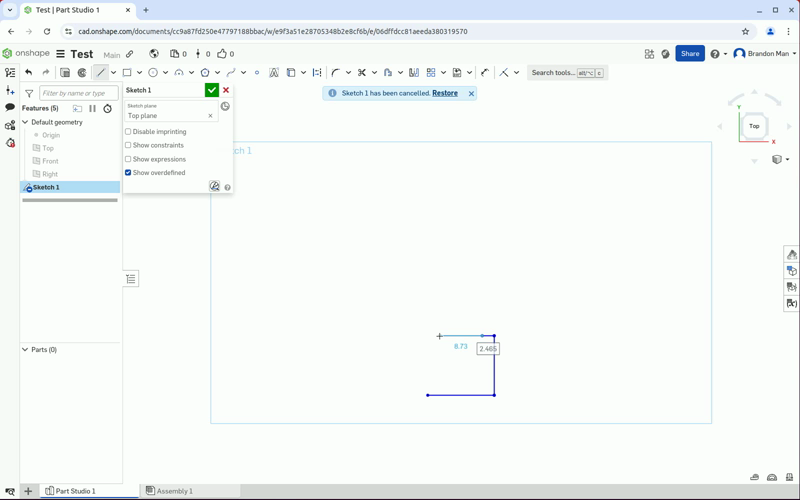
click(439, 335)
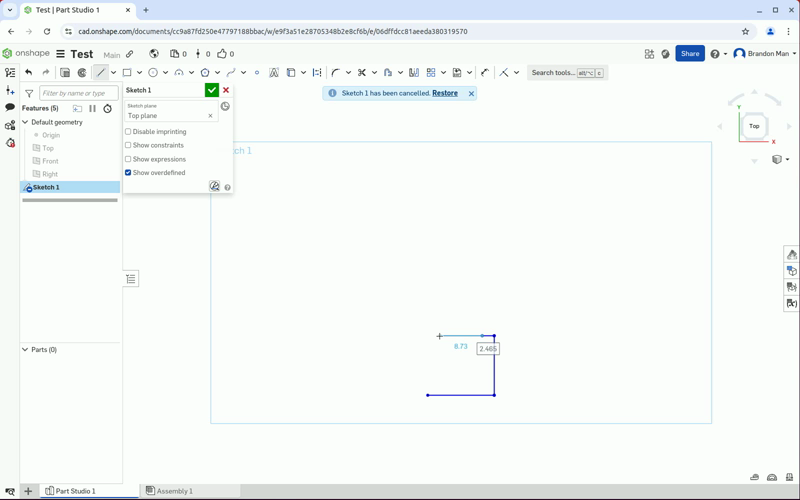
key_up(shift)
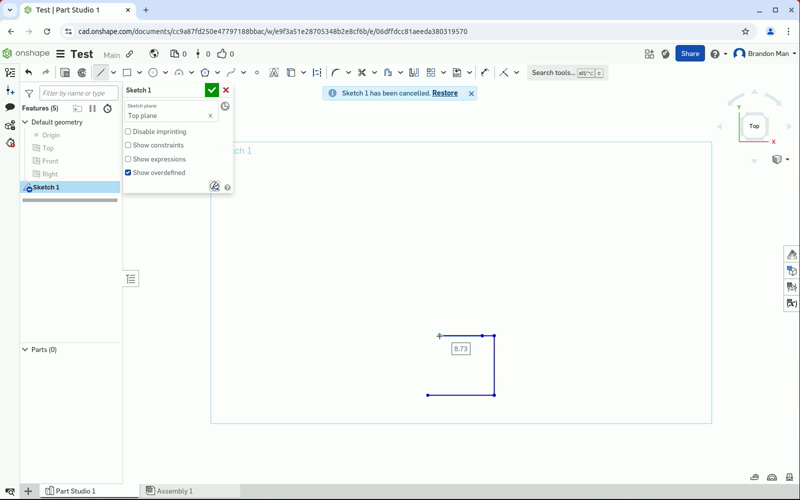
key_down(shift)
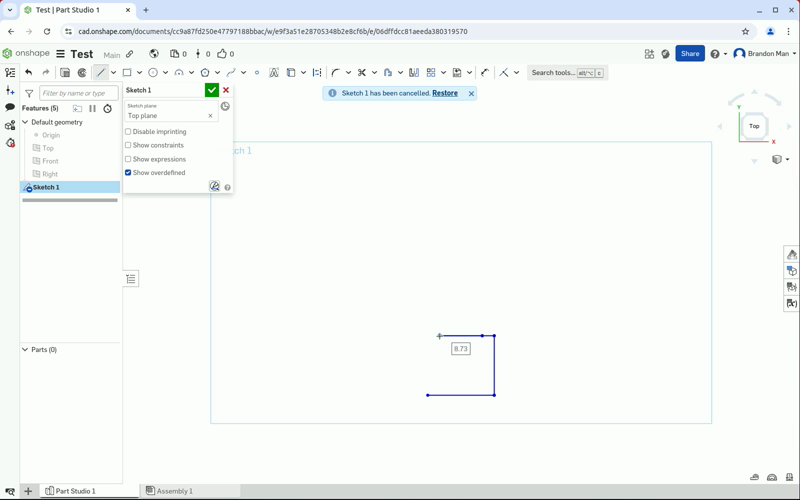
mouse_move(469, 335)
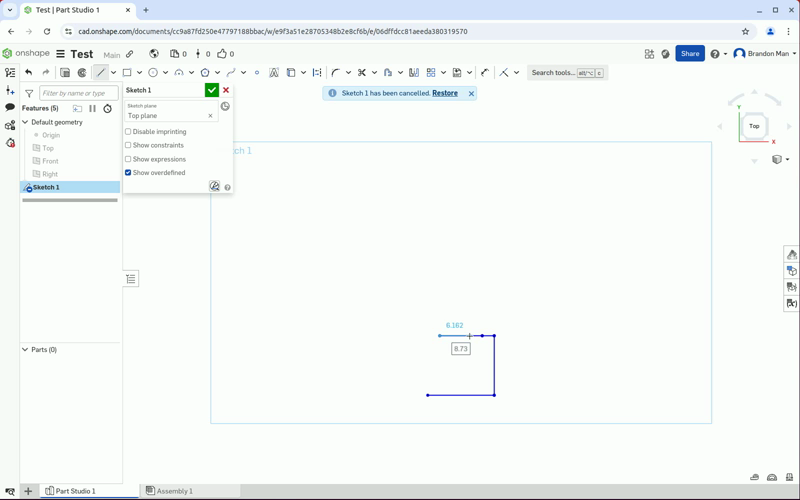
mouse_move(427, 335)
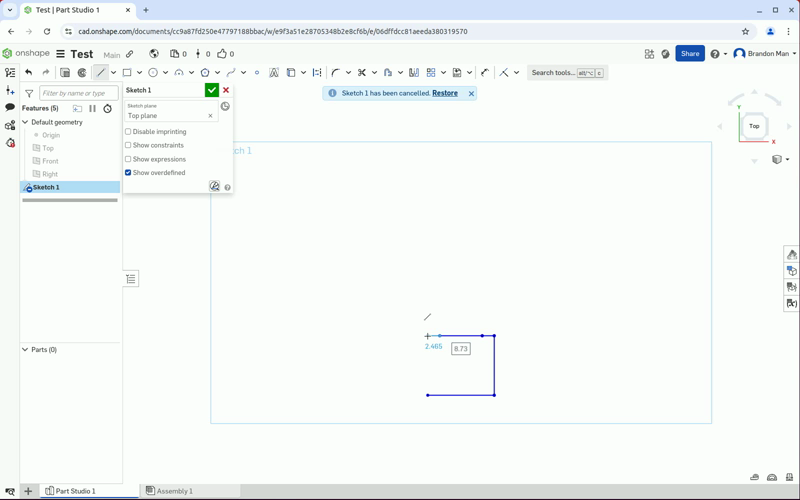
click(427, 335)
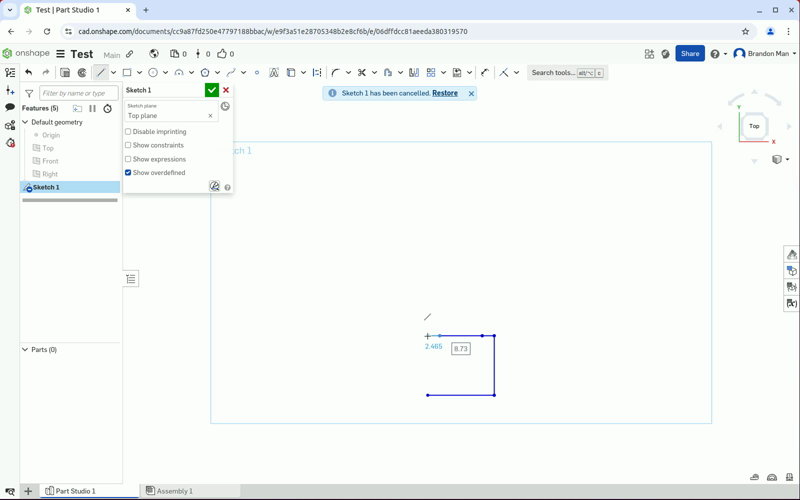
key_up(shift)
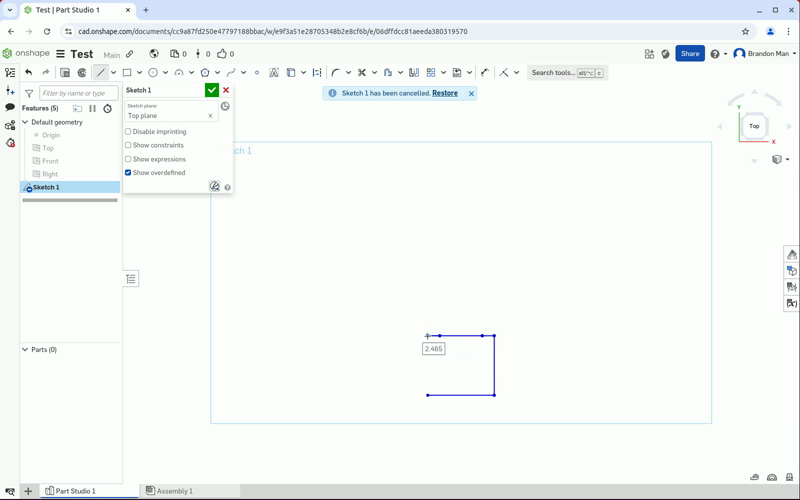
mouse_move(457, 335)
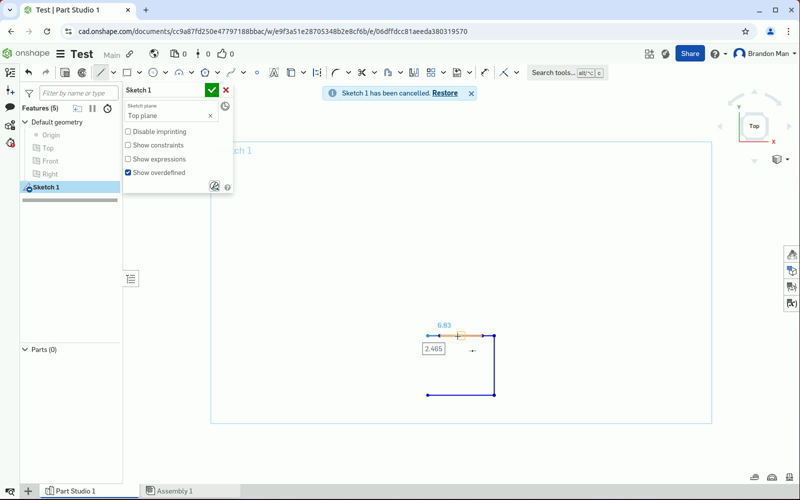
key_down(shift)
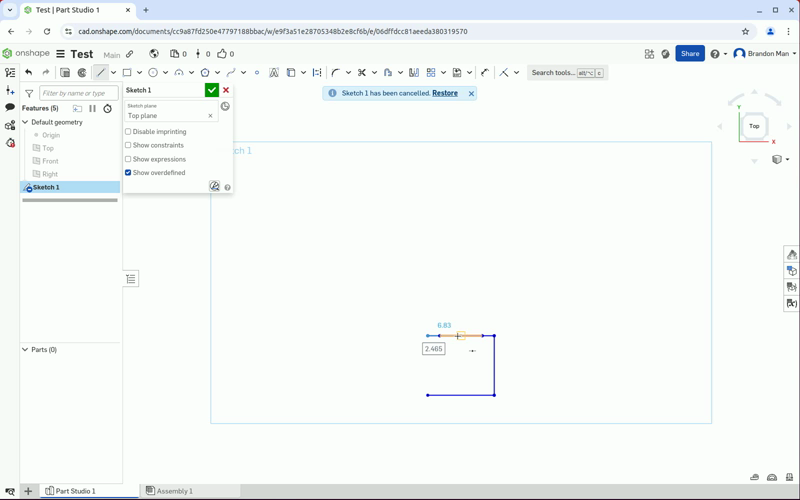
mouse_move(427, 395)
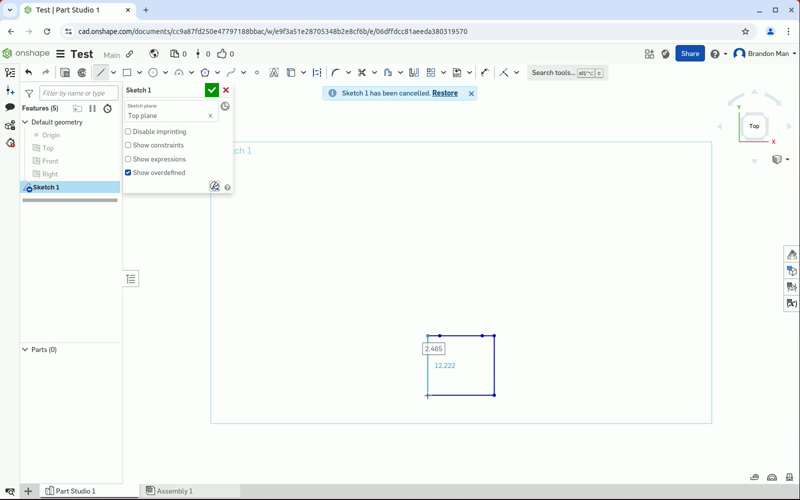
key_up(shift)
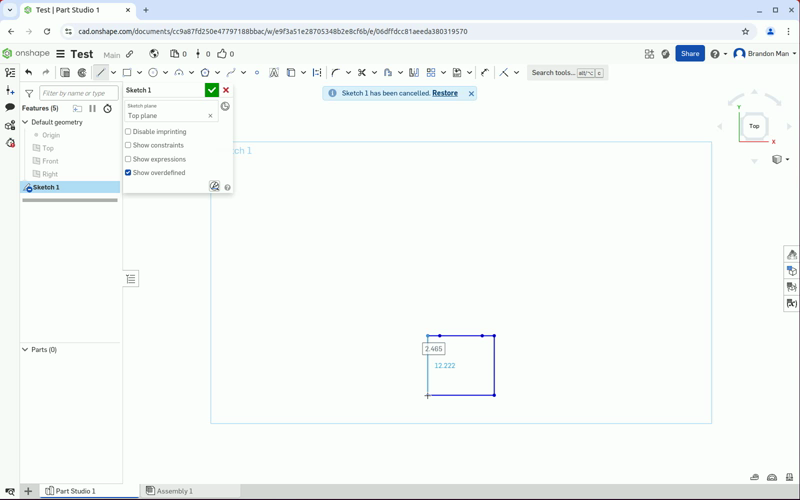
click(427, 395)
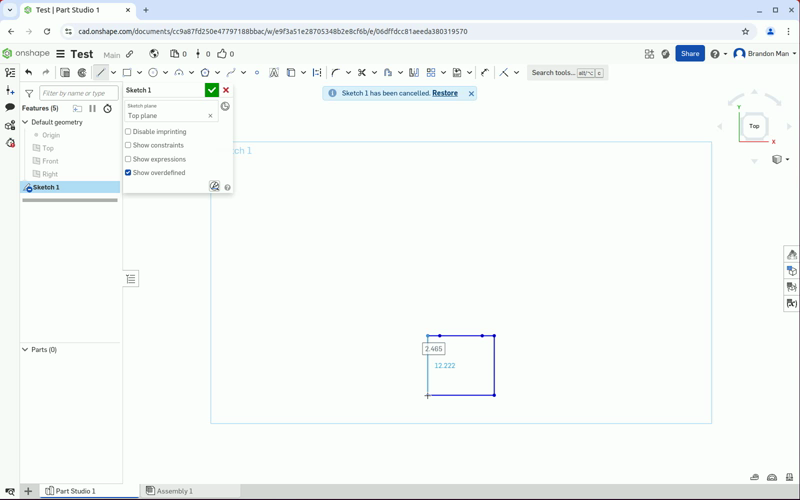
key(esc)
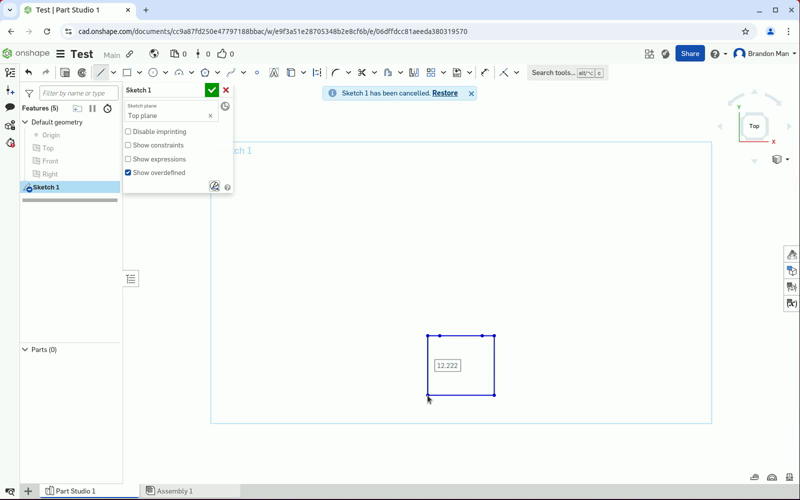
mouse_move(471, 366)
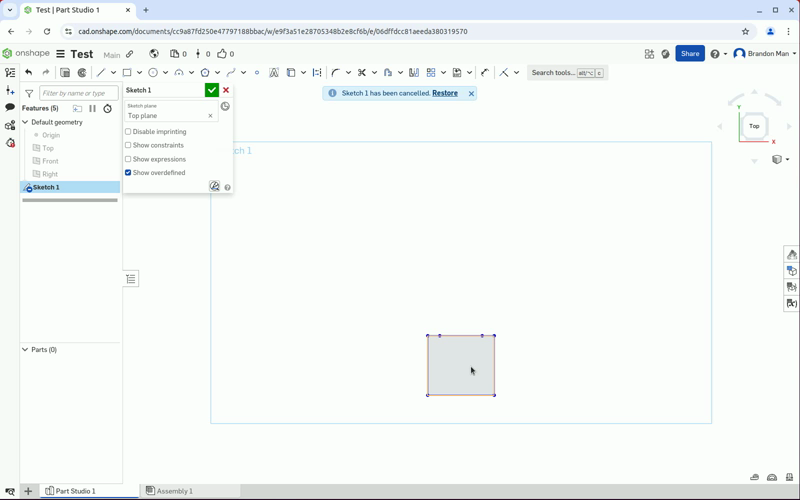
click(471, 366)
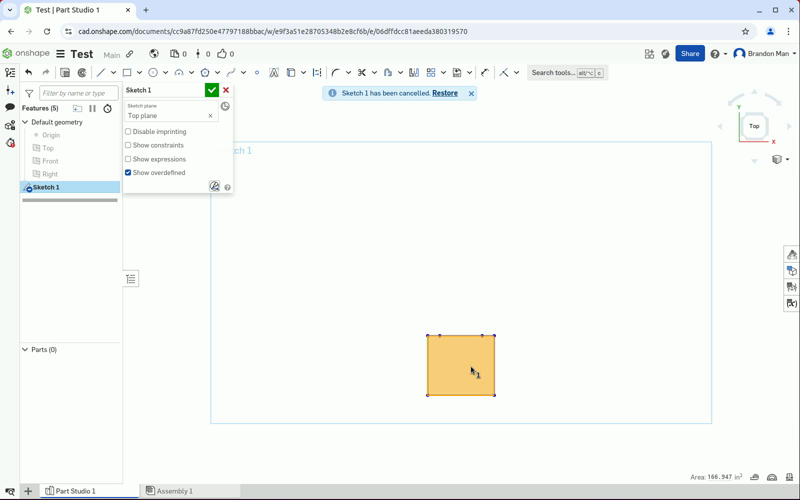
mouse_move(73, 352)
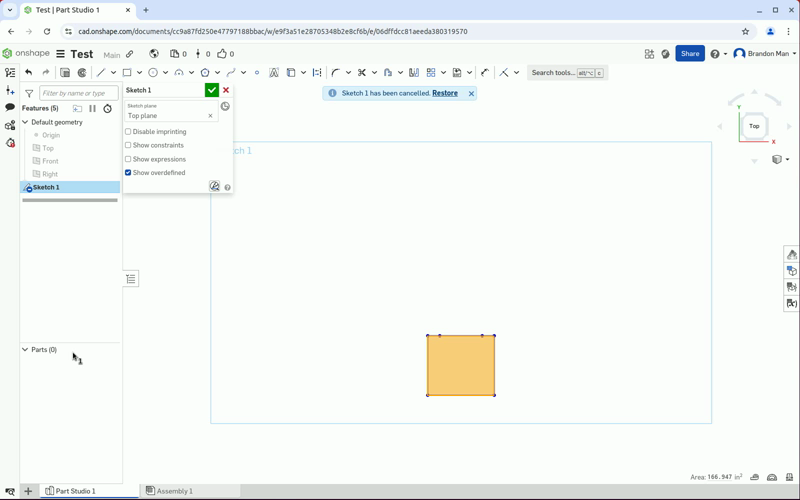
key(shift+y)
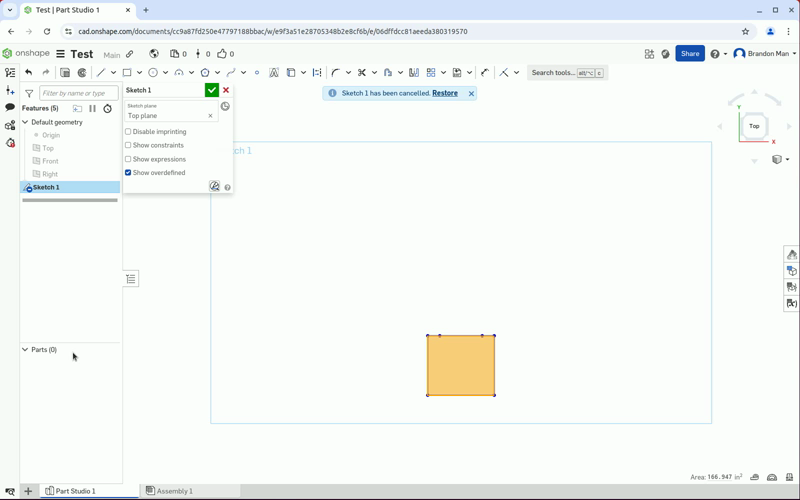
key(shift+e)
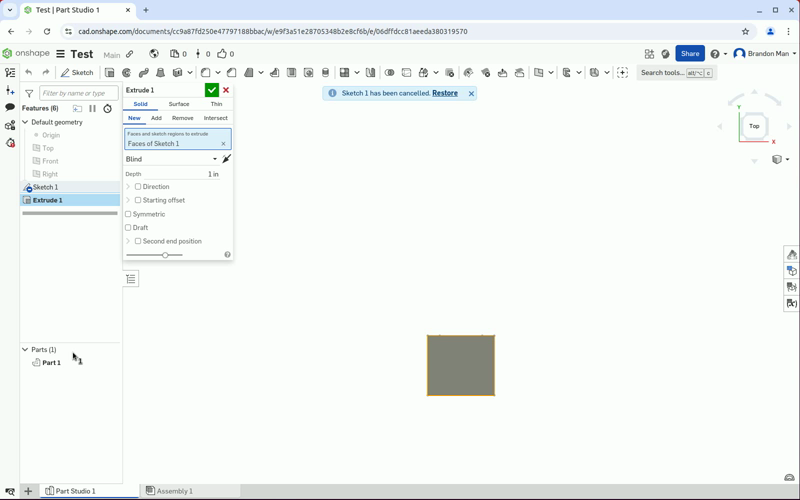
mouse_move(143, 106)
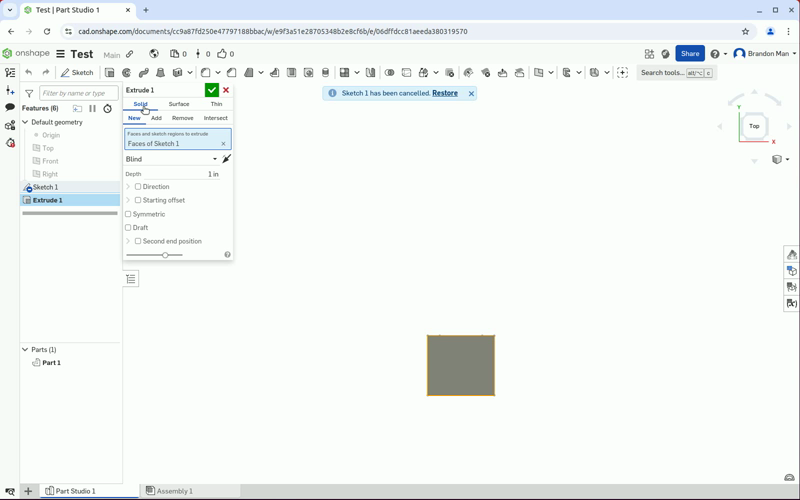
click(143, 106)
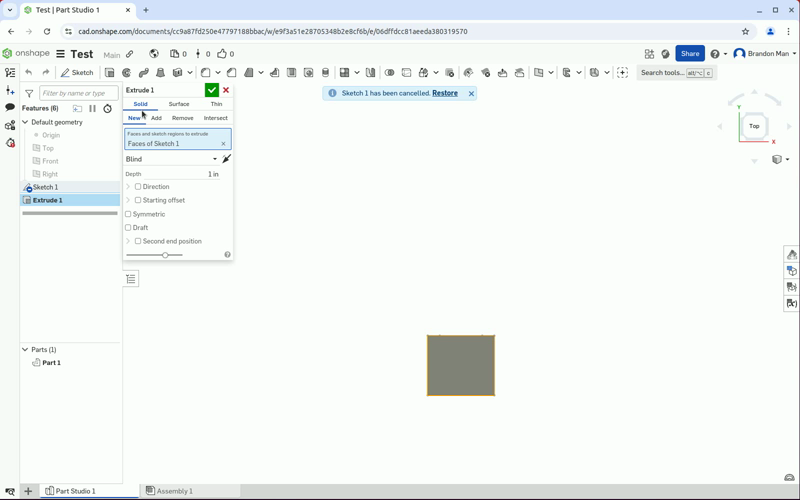
mouse_move(137, 120)
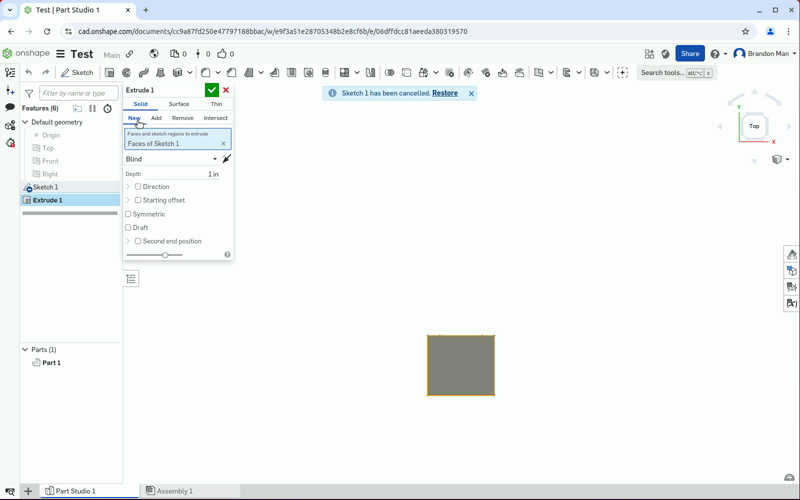
click(137, 120)
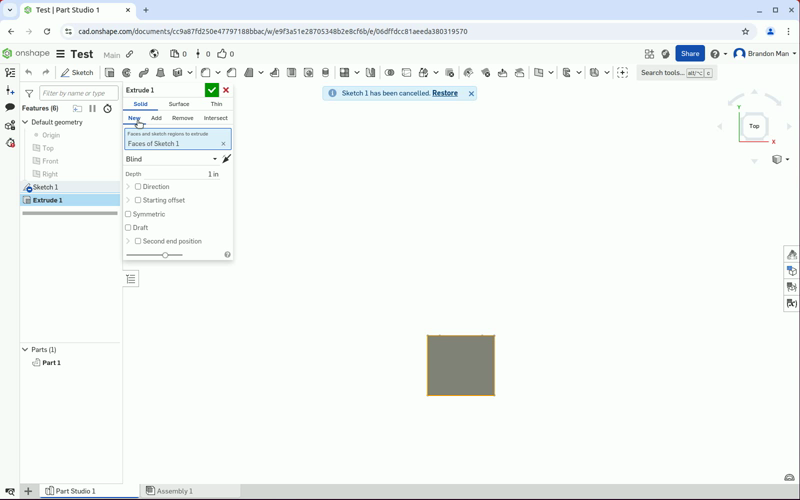
key(tab, 4)
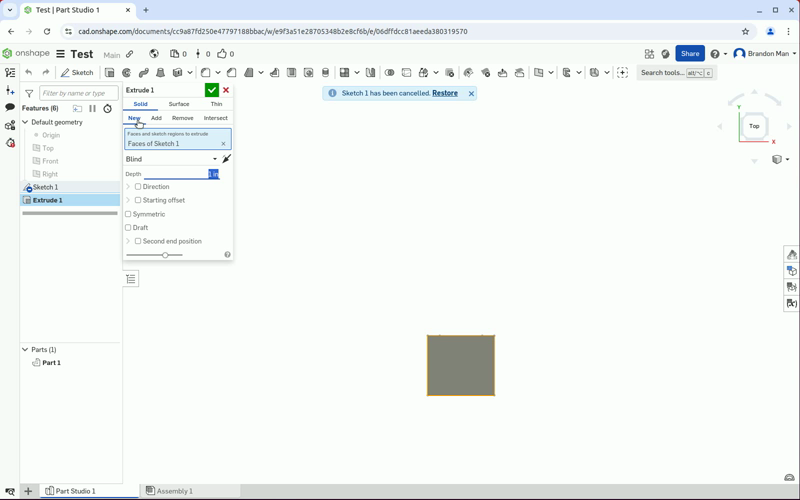
text(2.166)
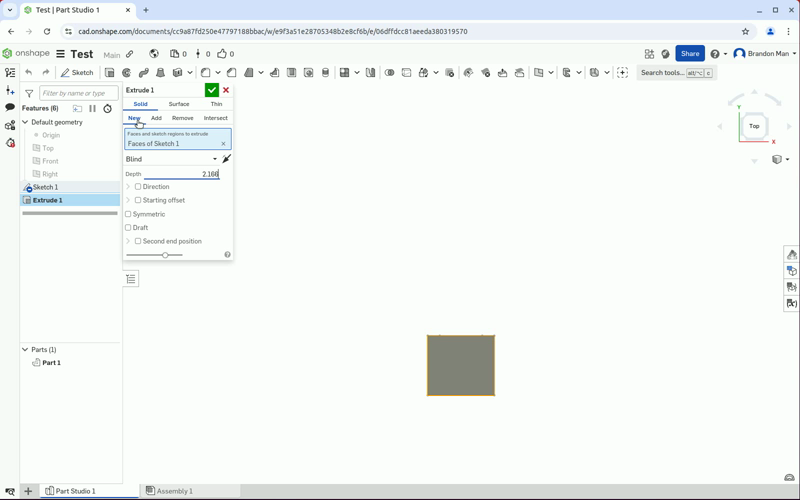
key(enter)
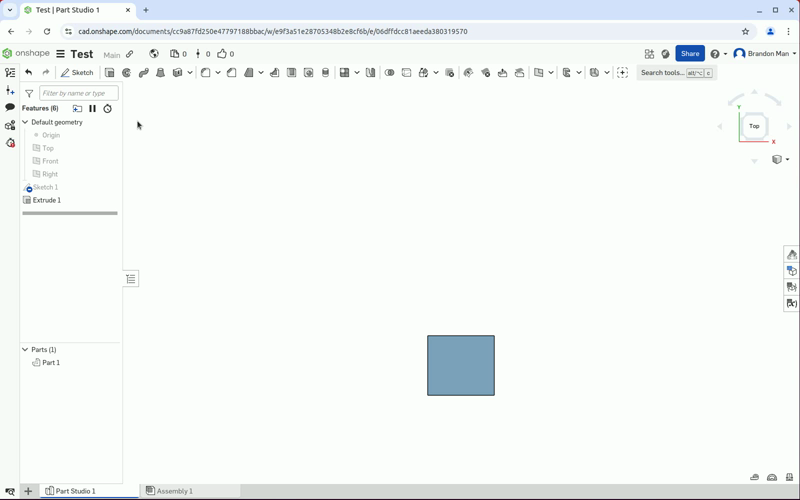
key(shift+h)
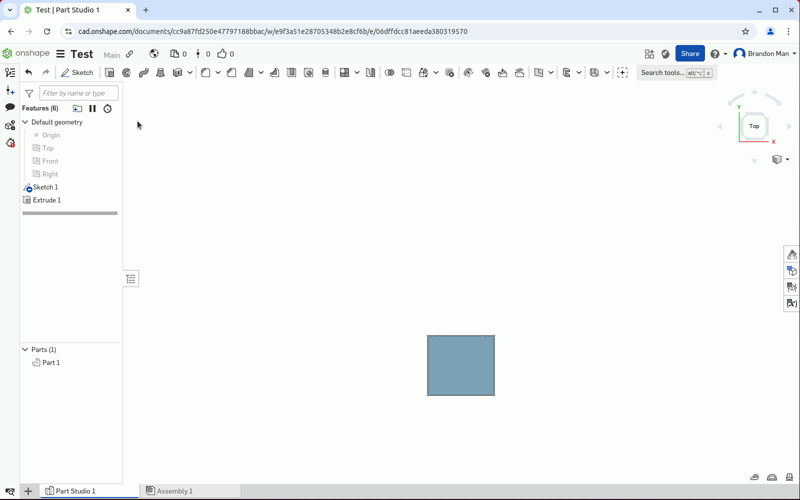
key(shift+h)
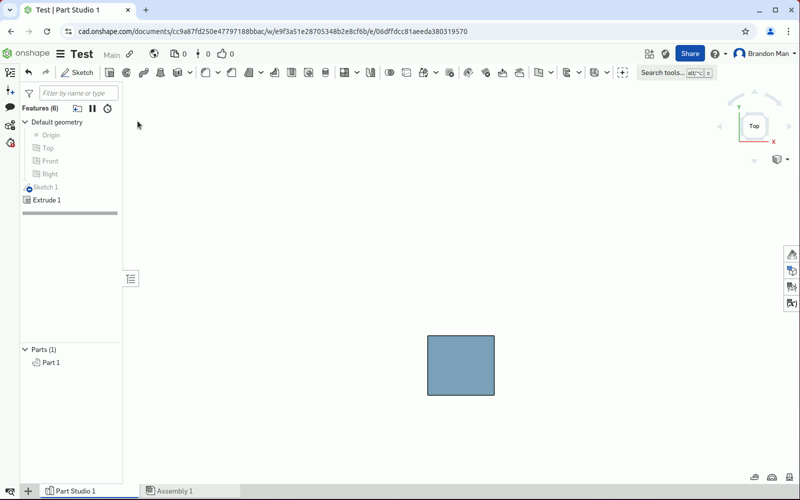
mouse_move(73, 189)
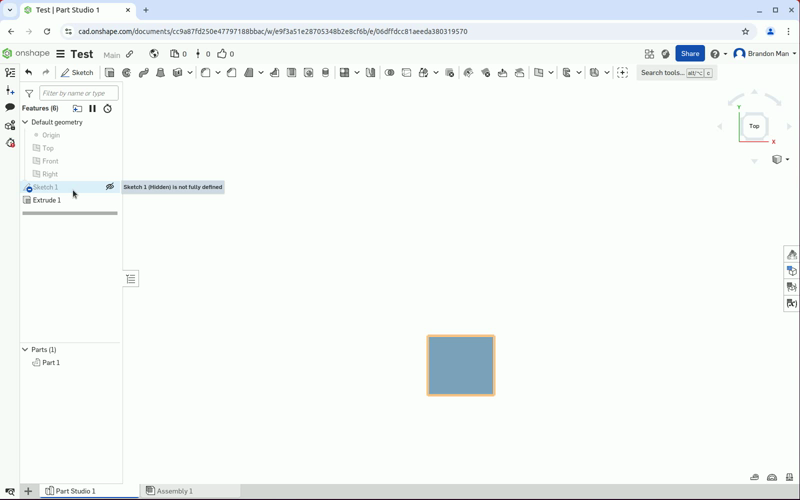
click(73, 189)
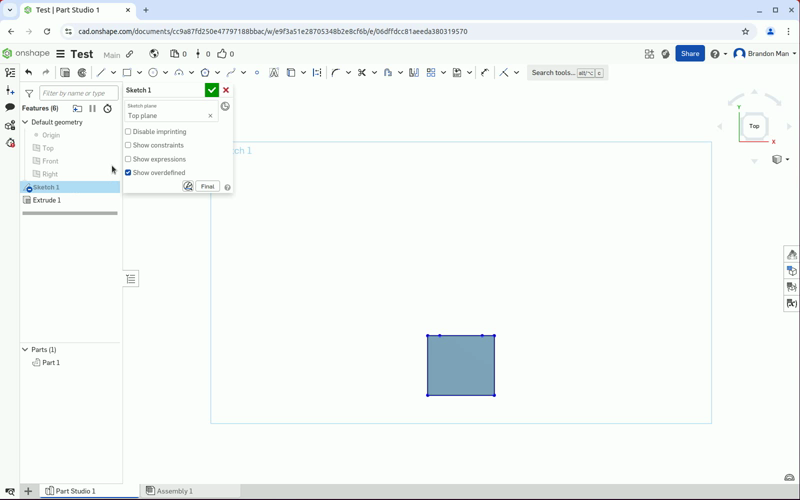
mouse_move(229, 92)
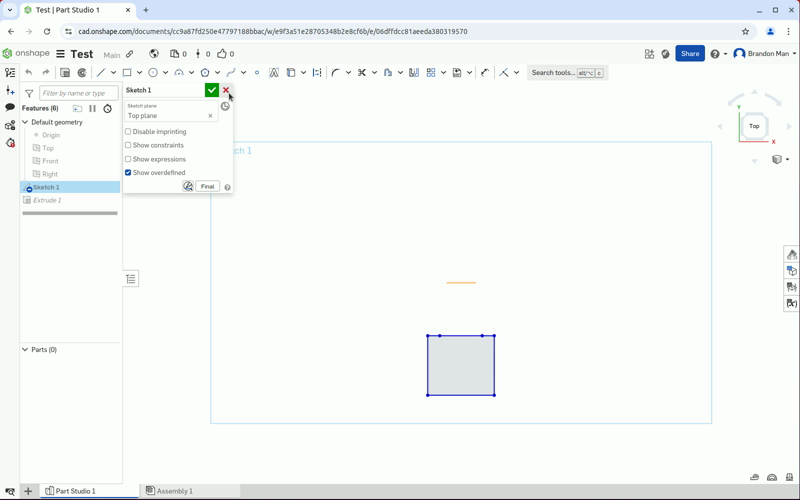
click(229, 92)
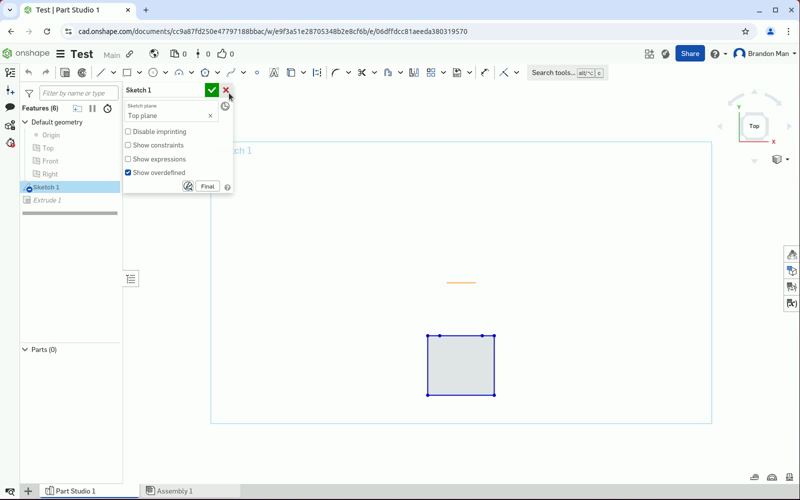
key(shift+s)
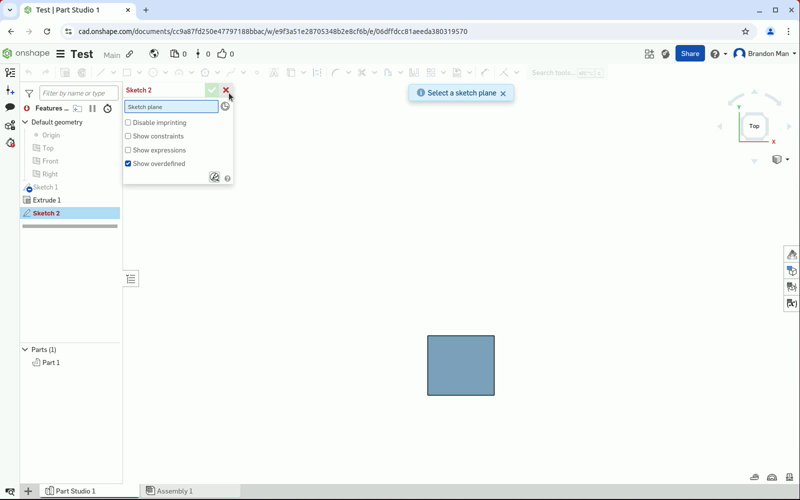
mouse_move(73, 150)
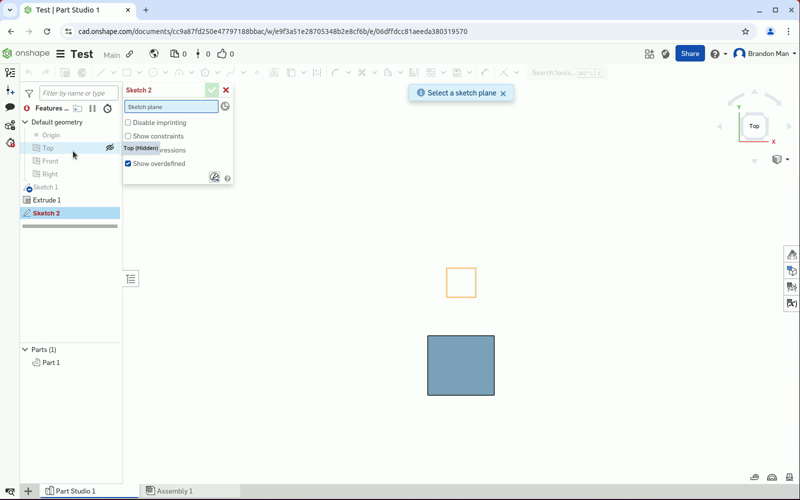
click(73, 150)
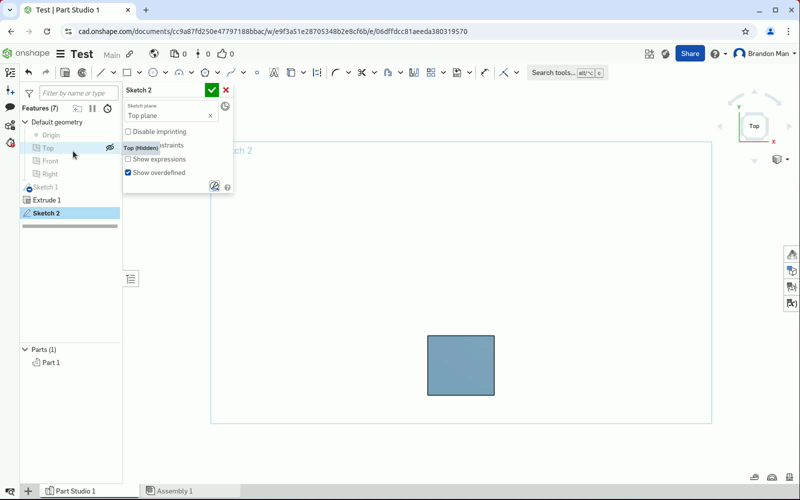
mouse_move(73, 352)
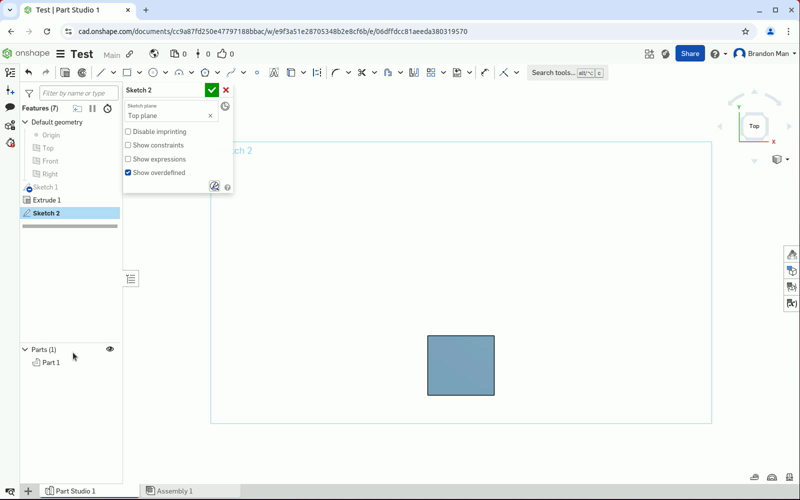
key(y)
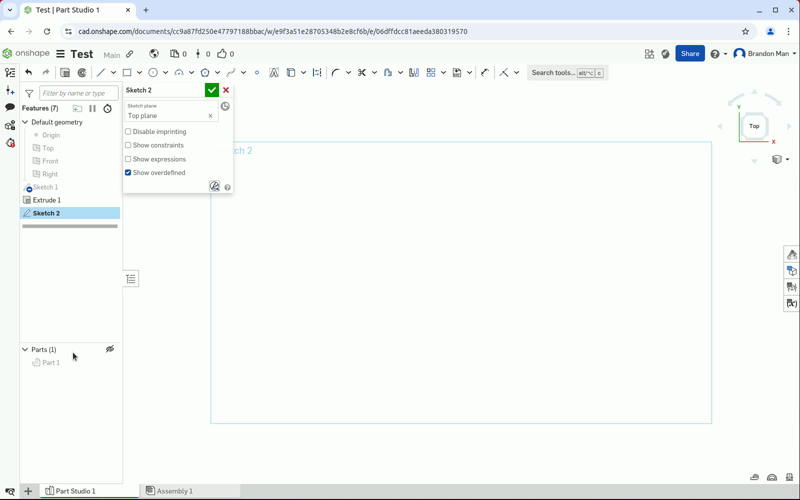
key(l)
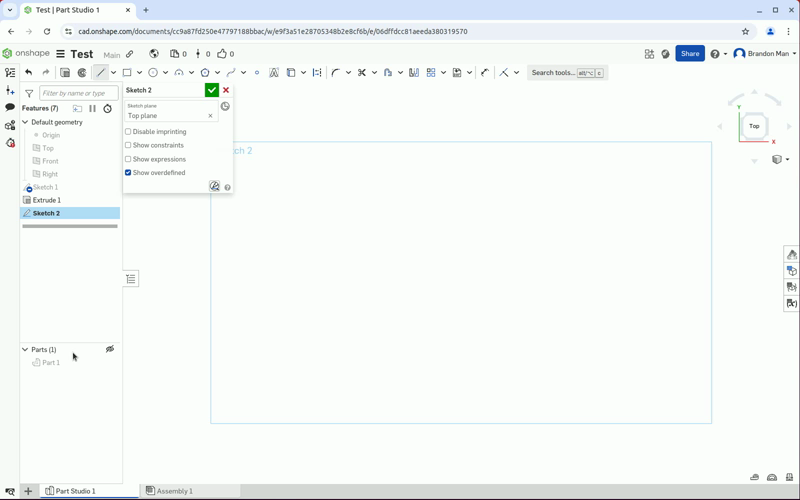
key_down(shift)
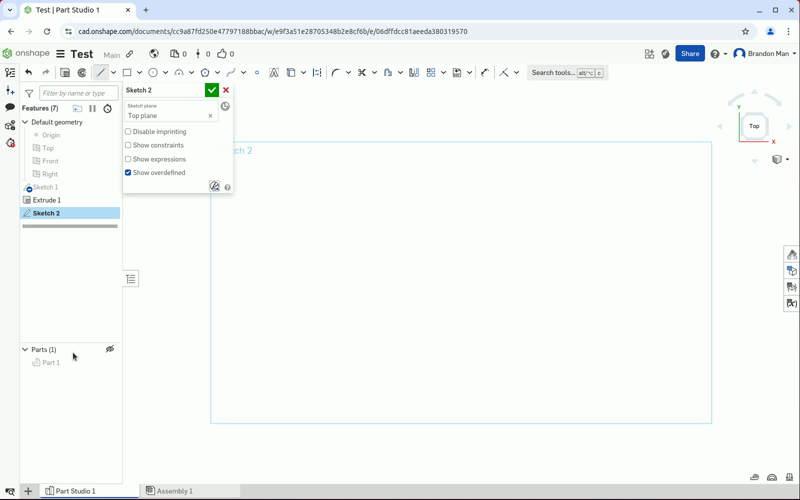
mouse_move(439, 335)
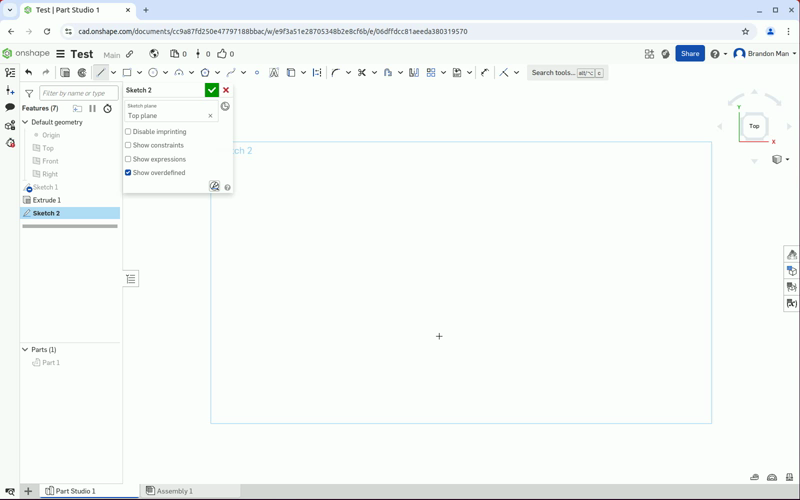
click(439, 335)
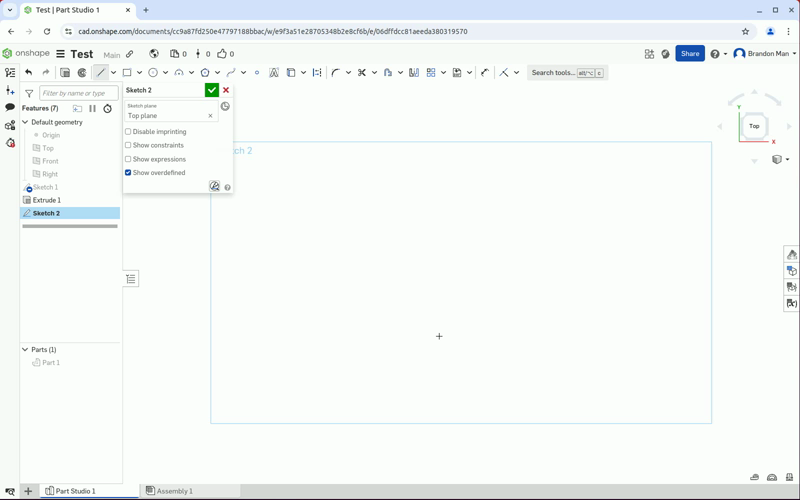
key_up(shift)
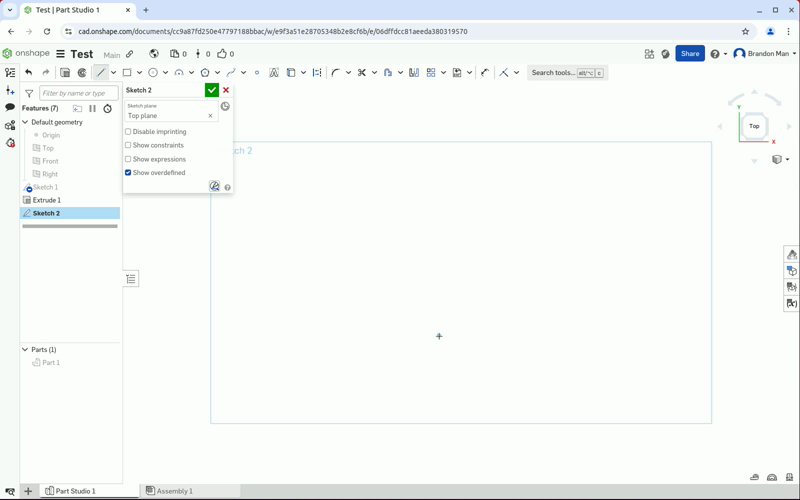
key_down(shift)
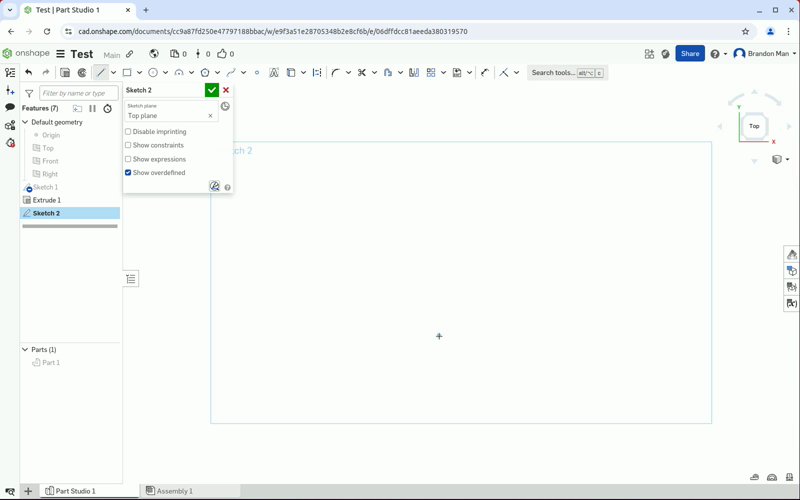
mouse_move(469, 335)
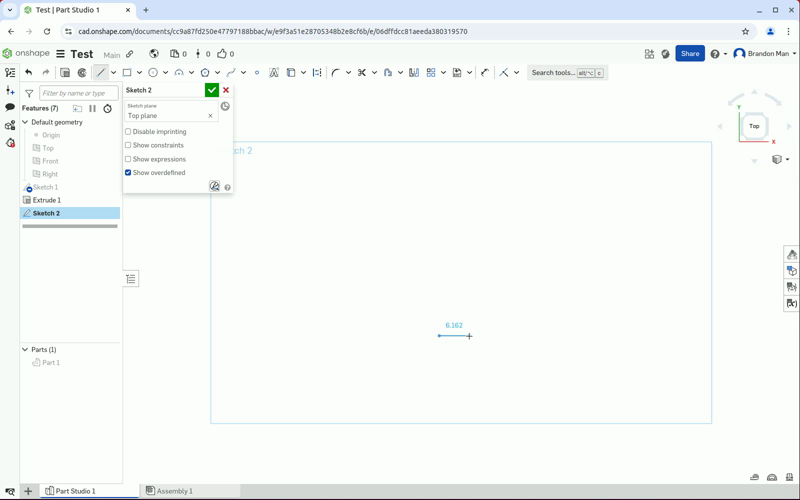
mouse_move(481, 335)
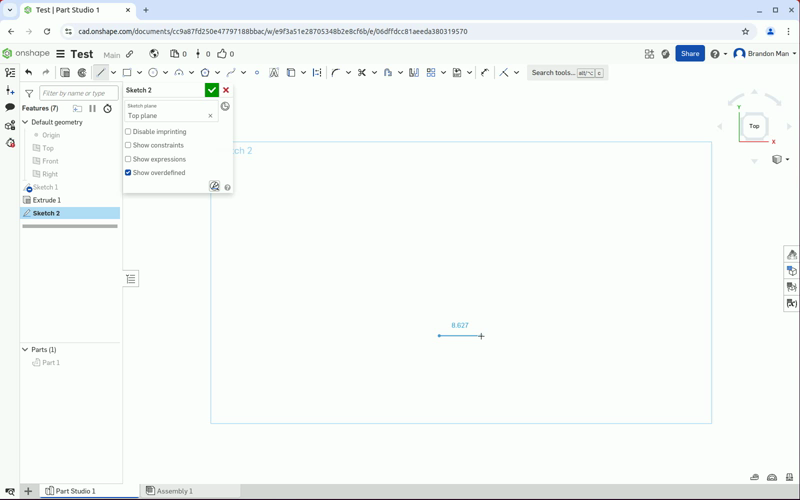
click(481, 335)
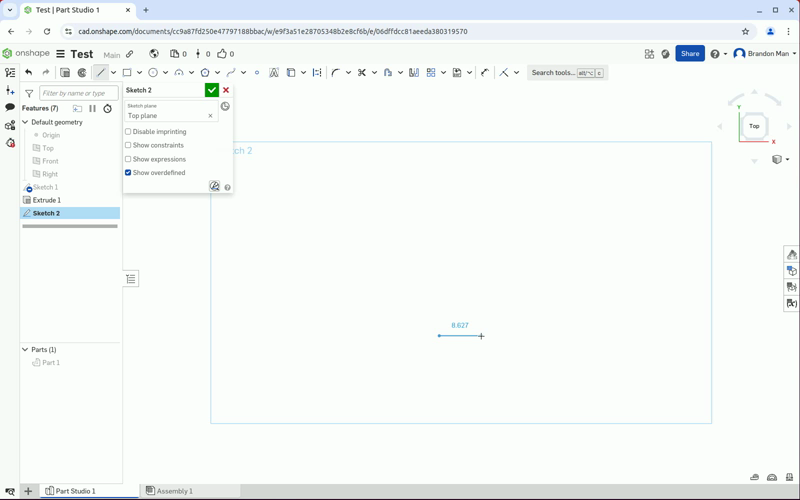
key_up(shift)
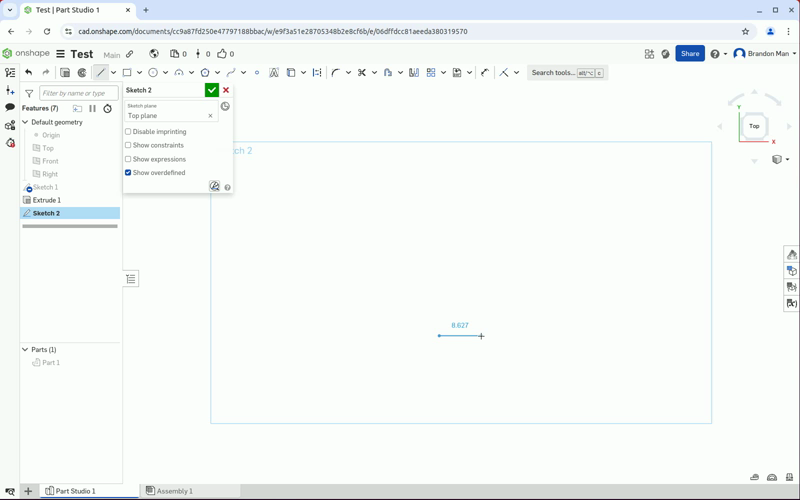
key_down(shift)
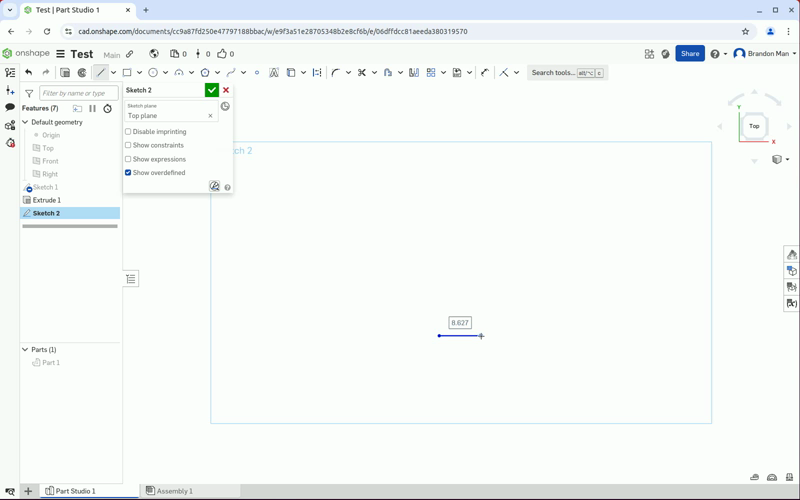
mouse_move(481, 228)
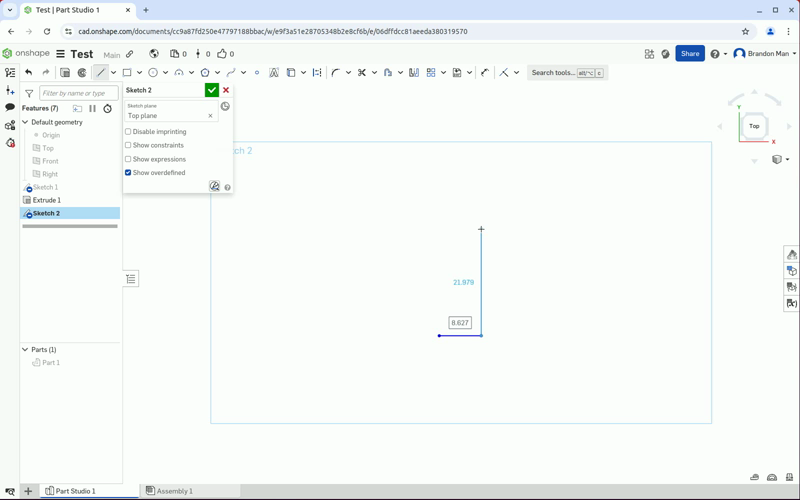
click(481, 228)
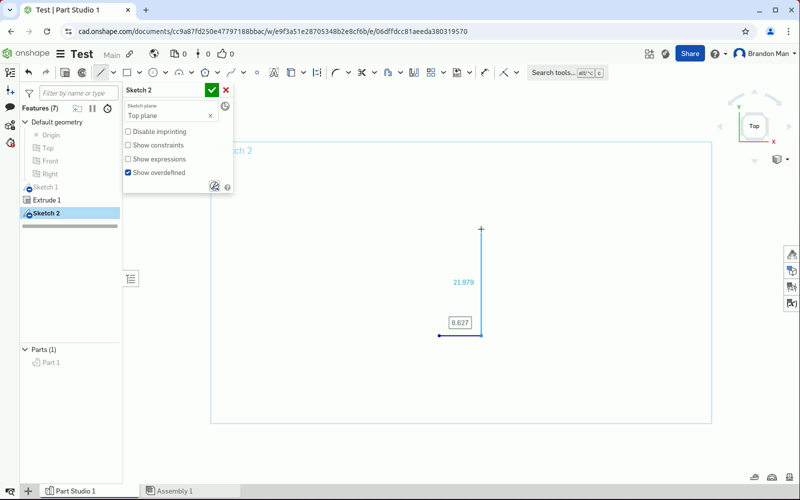
key_up(shift)
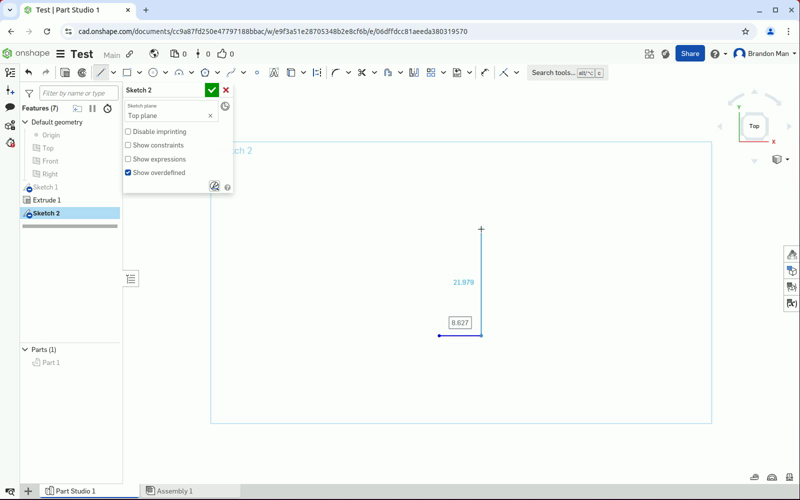
key_down(shift)
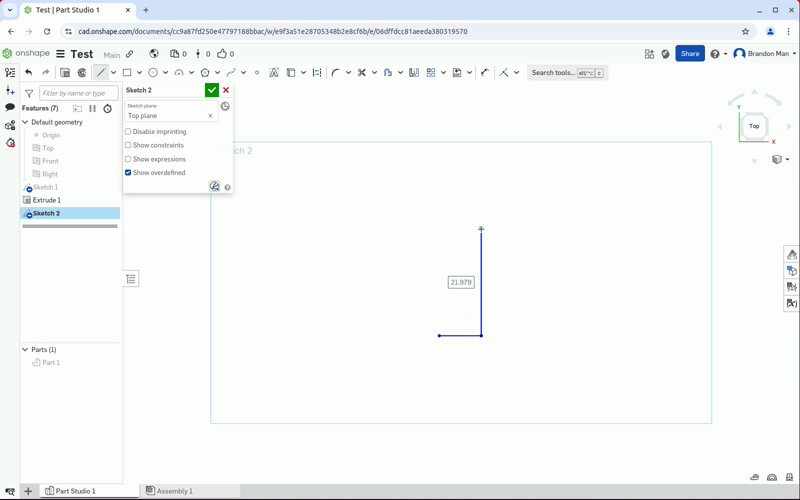
mouse_move(511, 228)
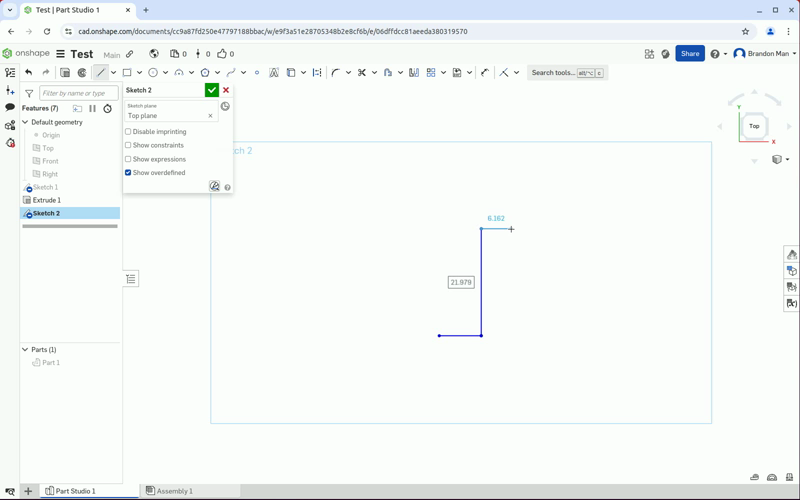
mouse_move(439, 228)
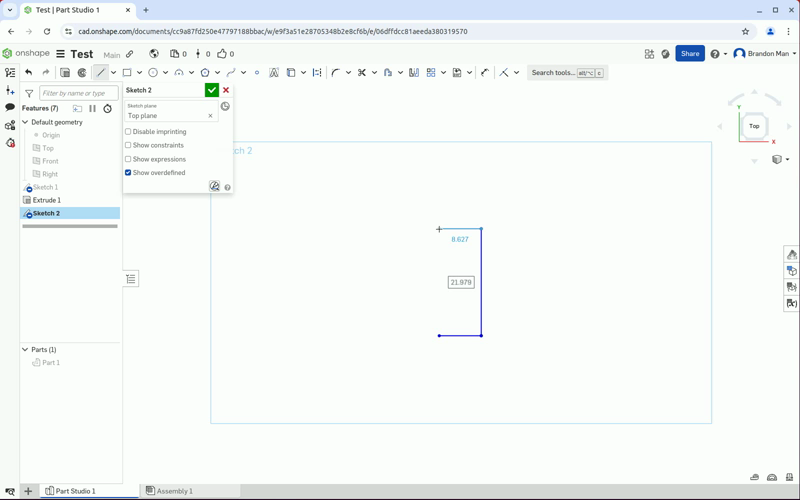
click(439, 228)
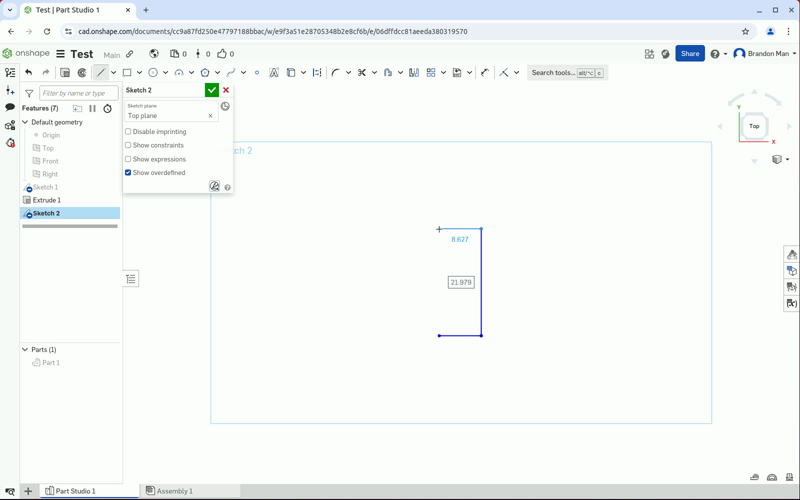
key_up(shift)
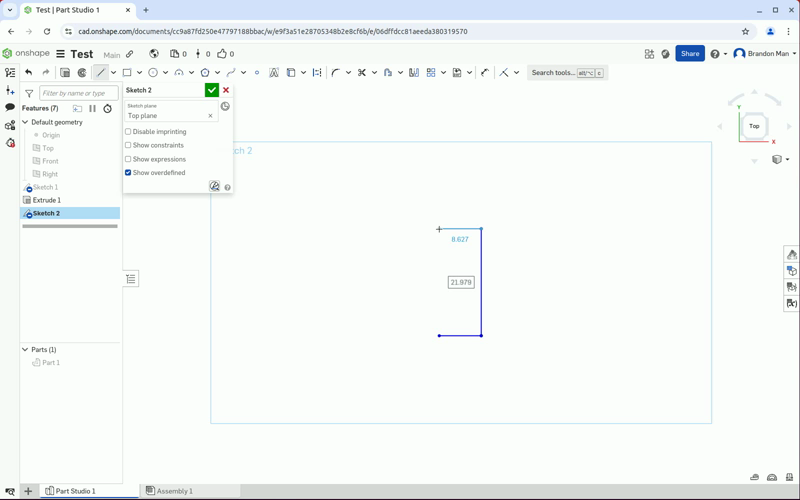
key_down(shift)
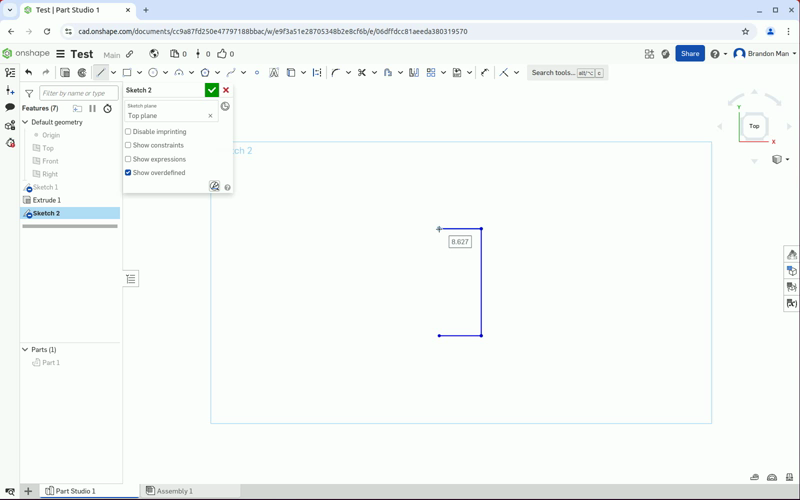
mouse_move(439, 335)
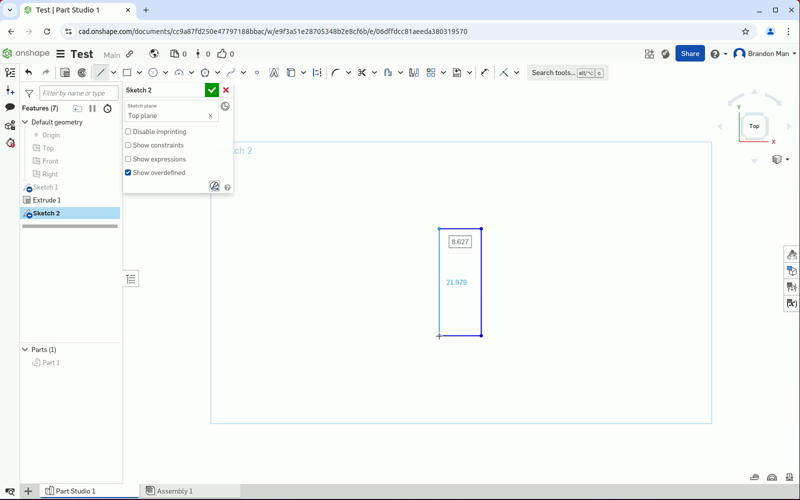
key_up(shift)
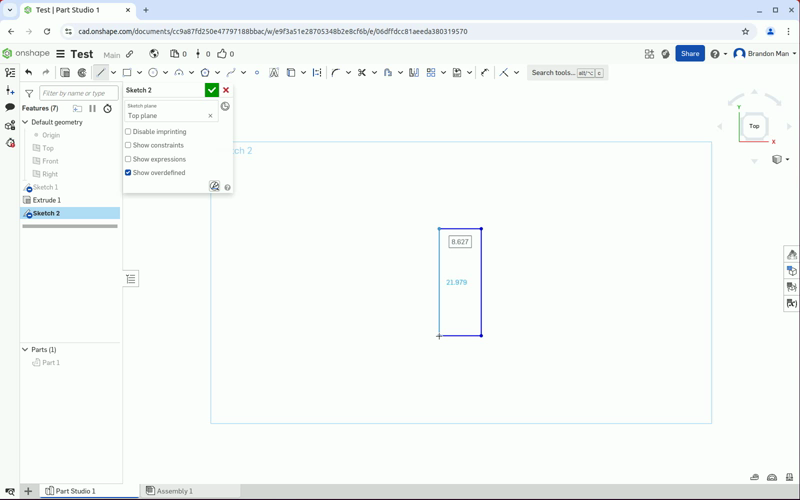
click(439, 335)
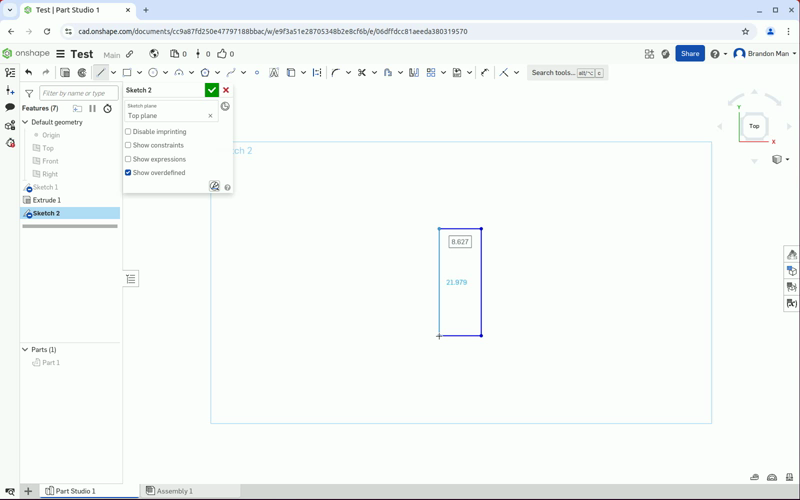
key(esc)
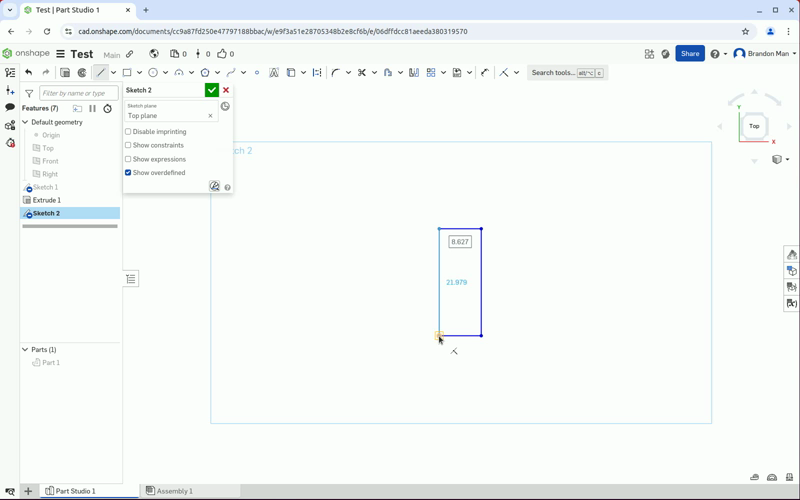
mouse_move(465, 263)
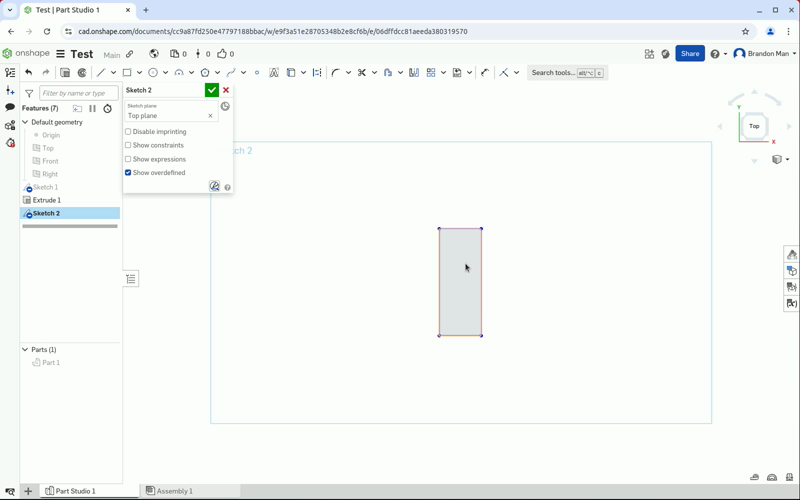
click(465, 263)
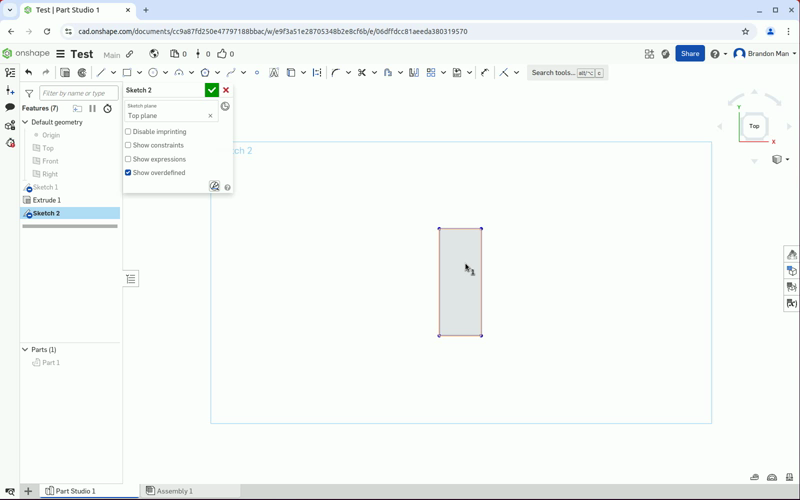
mouse_move(73, 352)
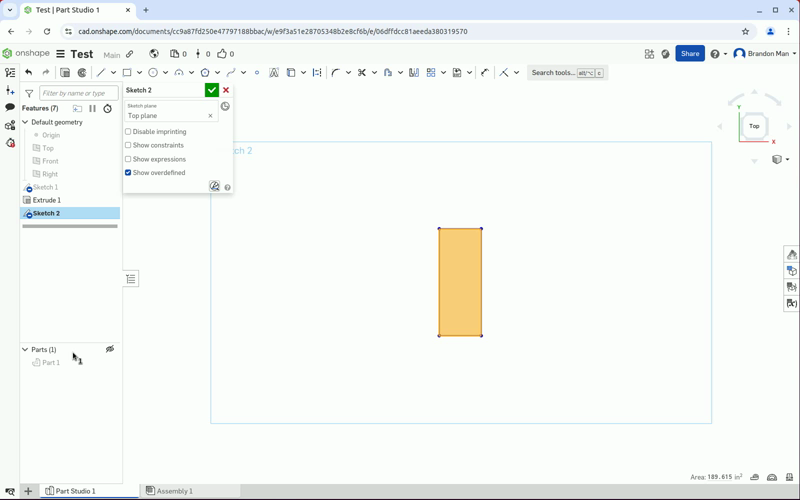
key(shift+y)
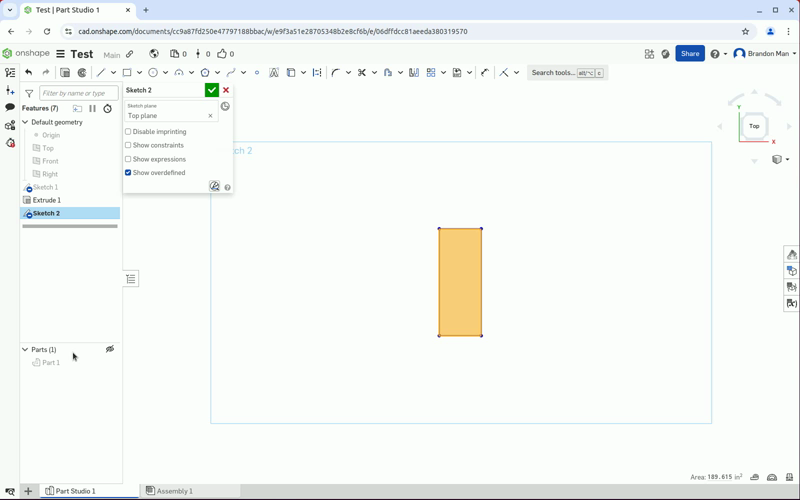
key(shift+e)
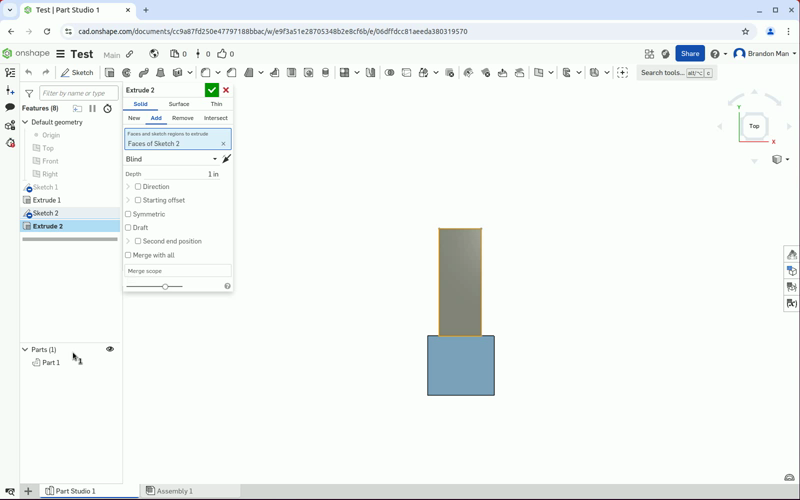
mouse_move(143, 106)
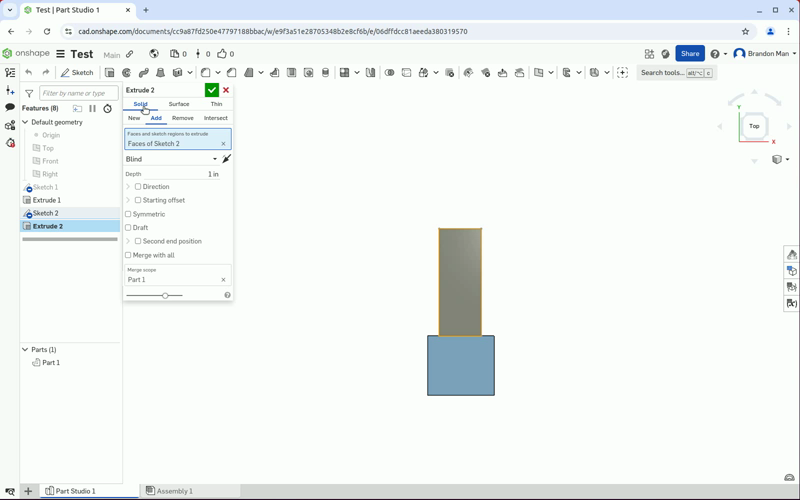
click(143, 106)
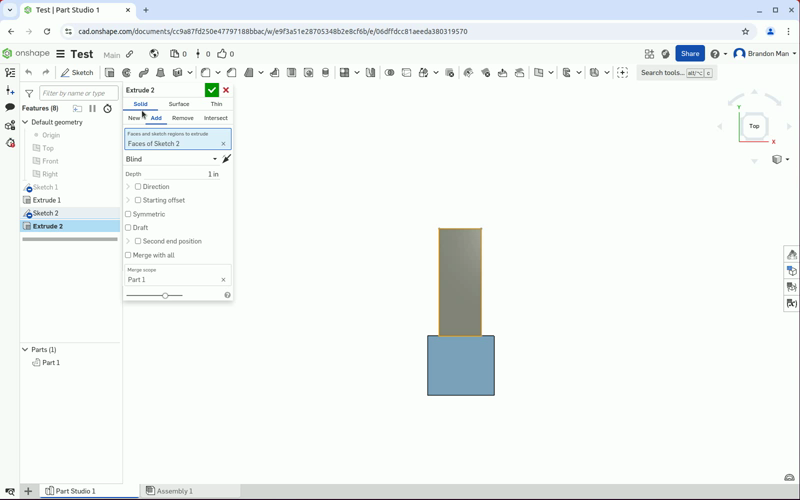
mouse_move(137, 120)
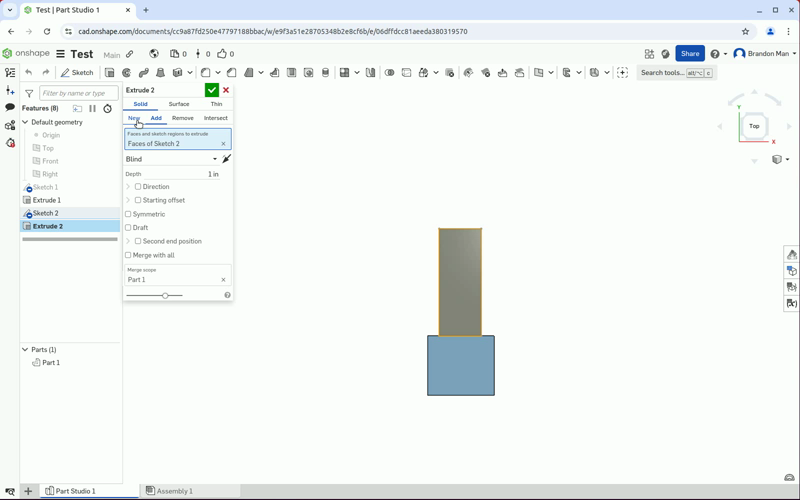
click(137, 120)
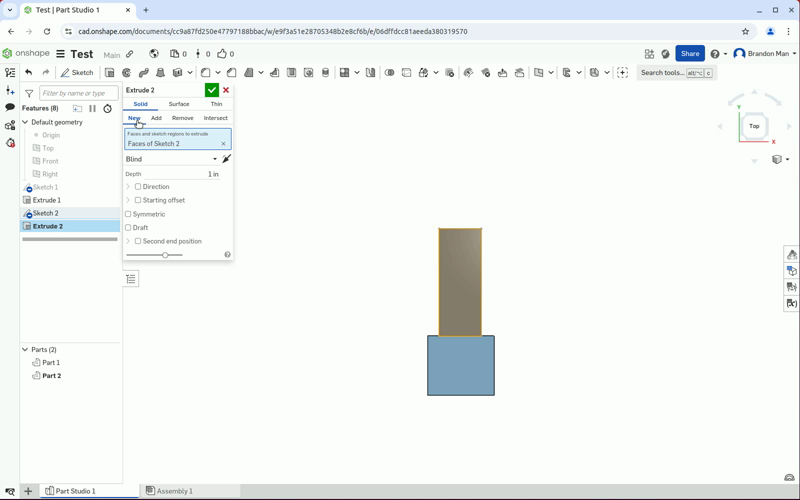
key(tab, 4)
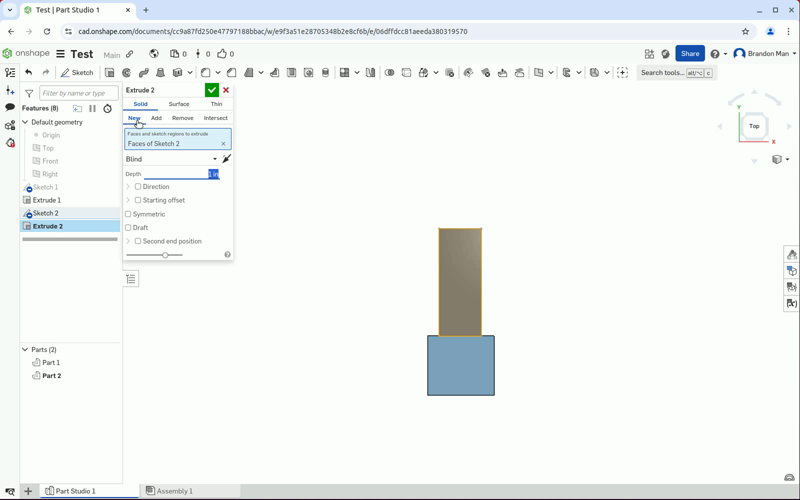
text(2.166)
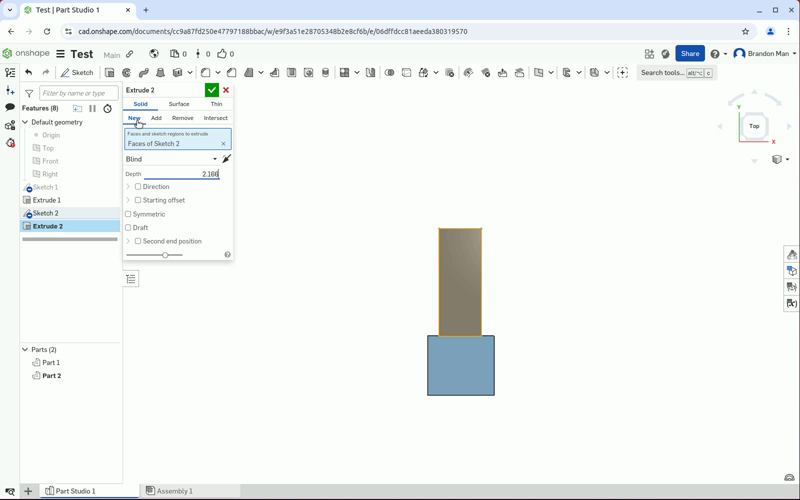
key(enter)
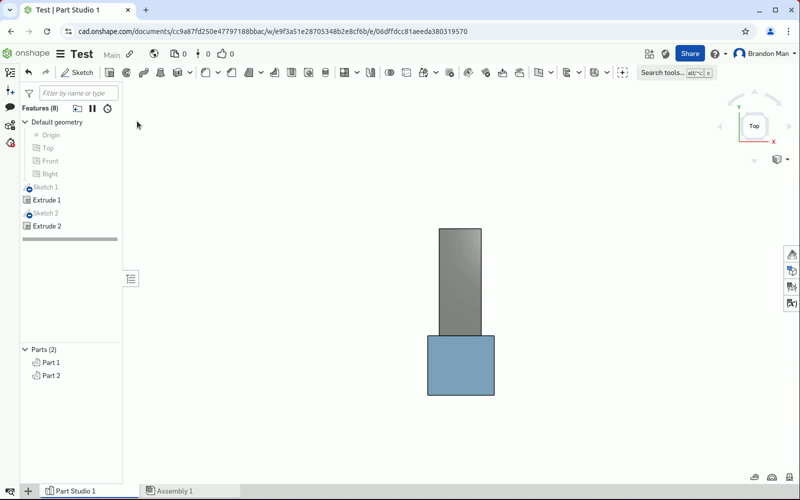
key(shift+h)
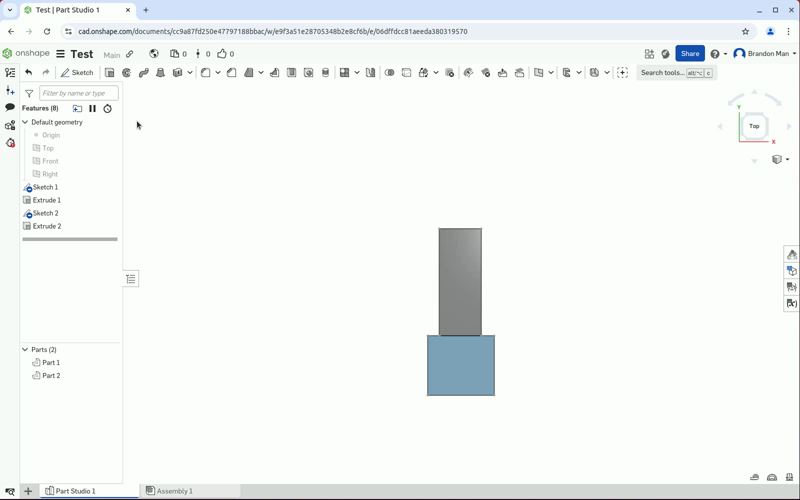
key(shift+h)
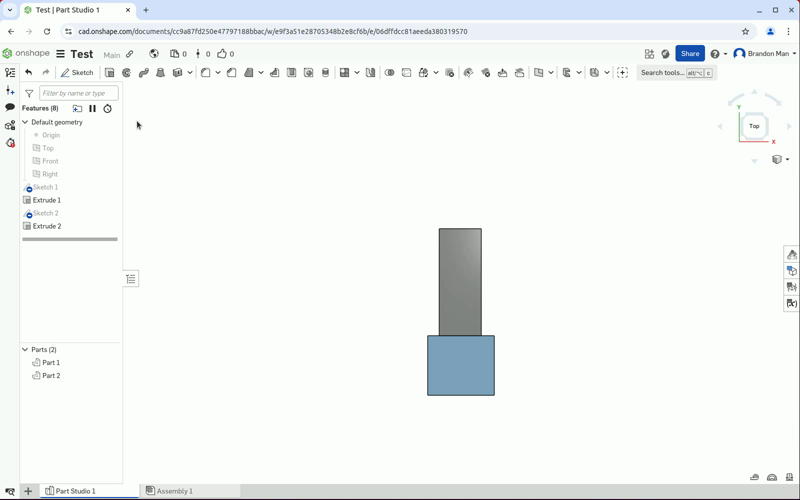
mouse_move(73, 189)
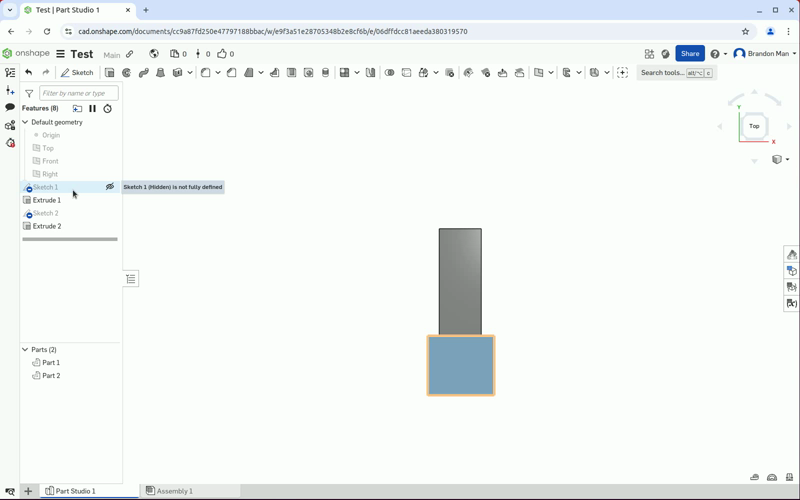
click(73, 189)
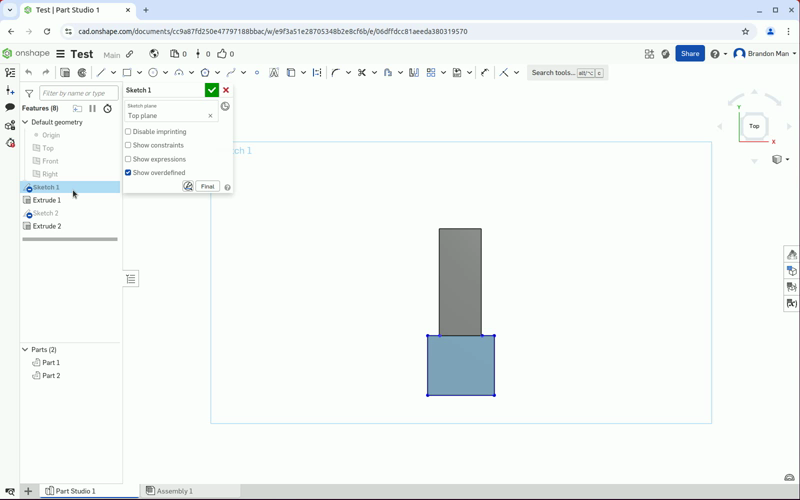
mouse_move(229, 92)
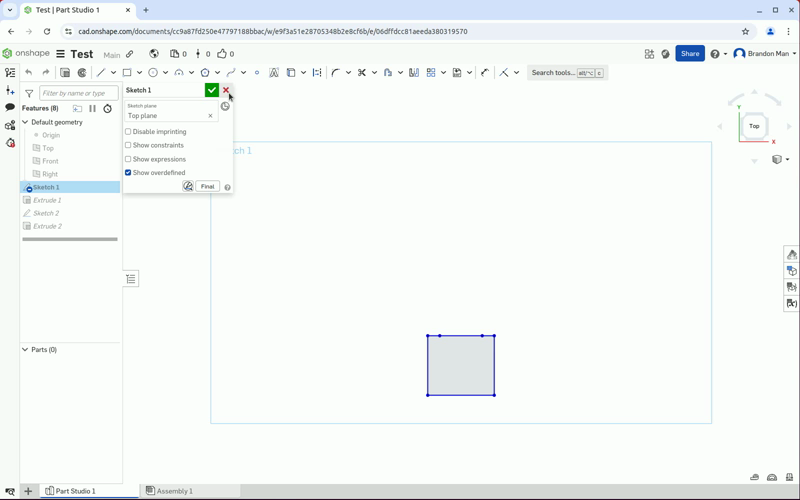
click(229, 92)
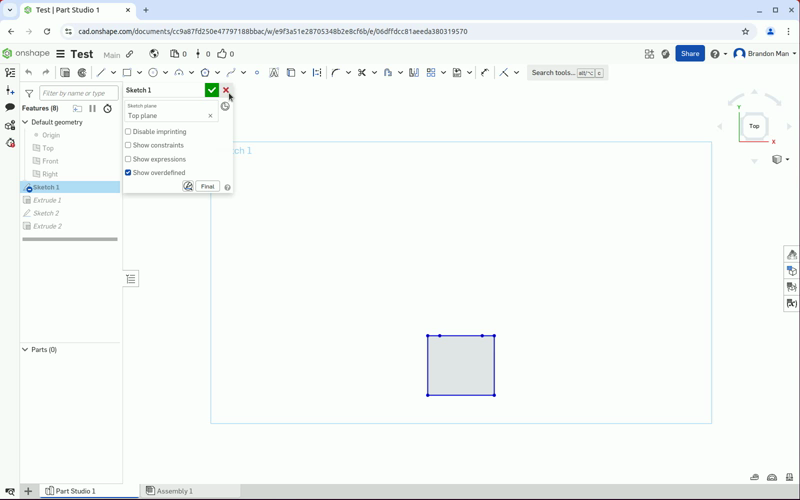
key(shift+s)
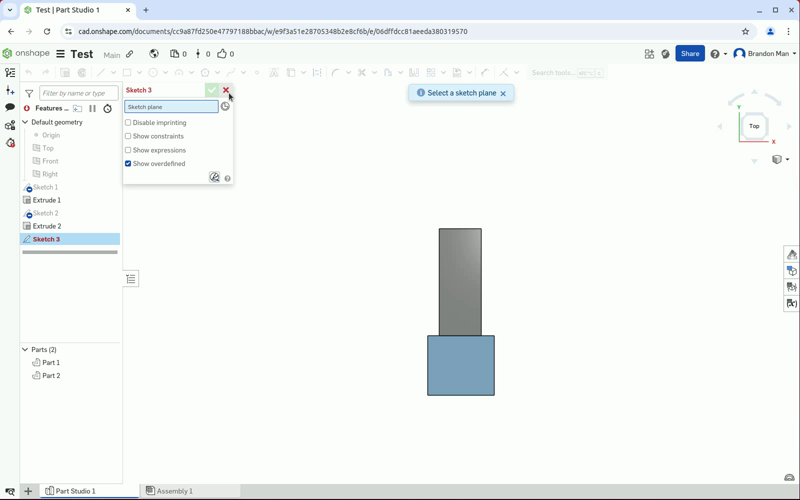
mouse_move(73, 150)
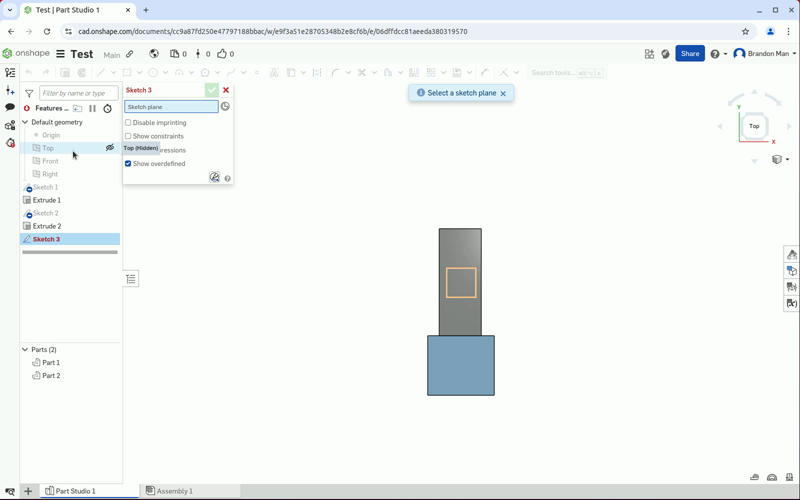
click(73, 150)
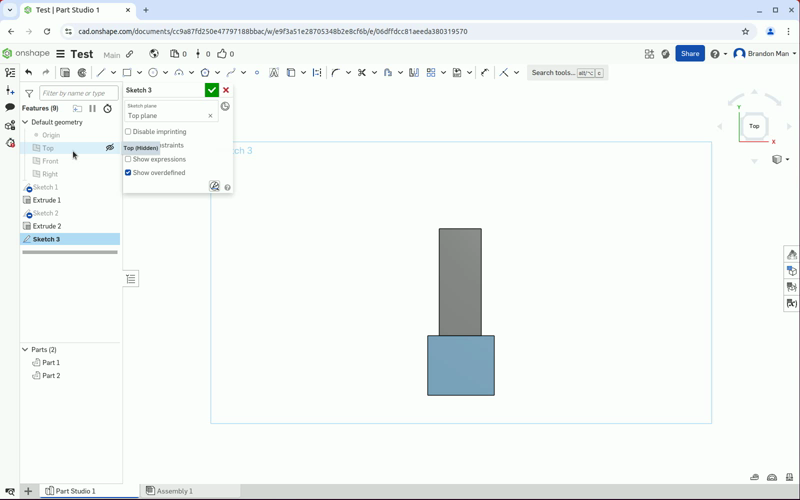
mouse_move(73, 352)
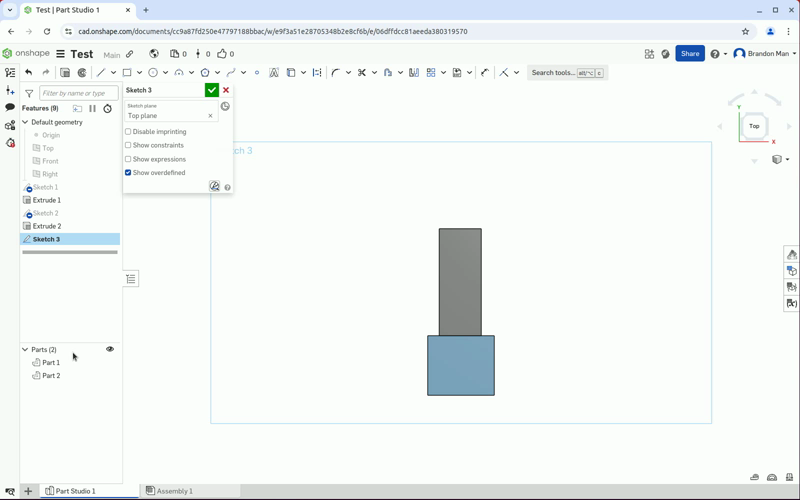
key(y)
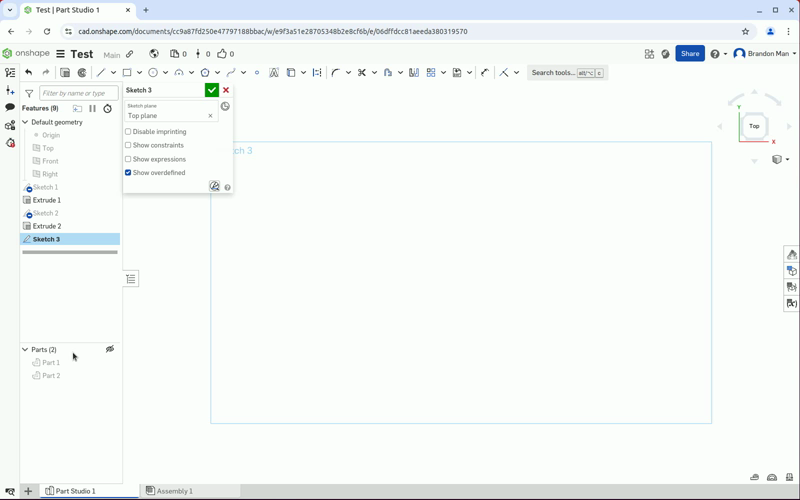
key(l)
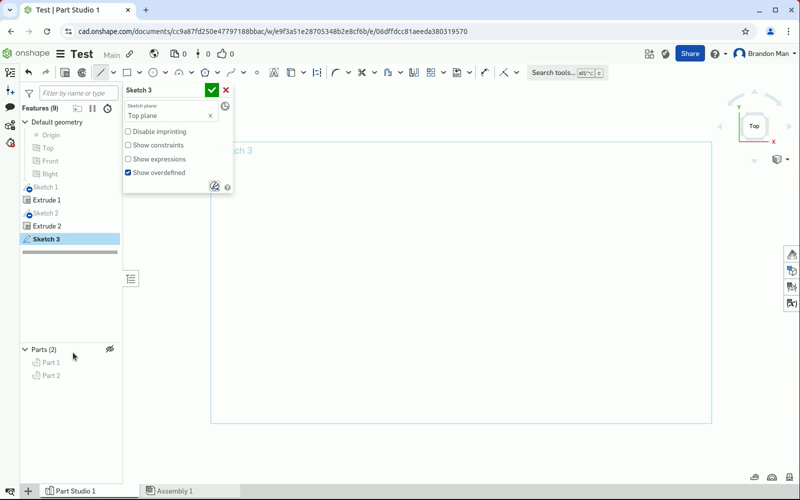
key_down(shift)
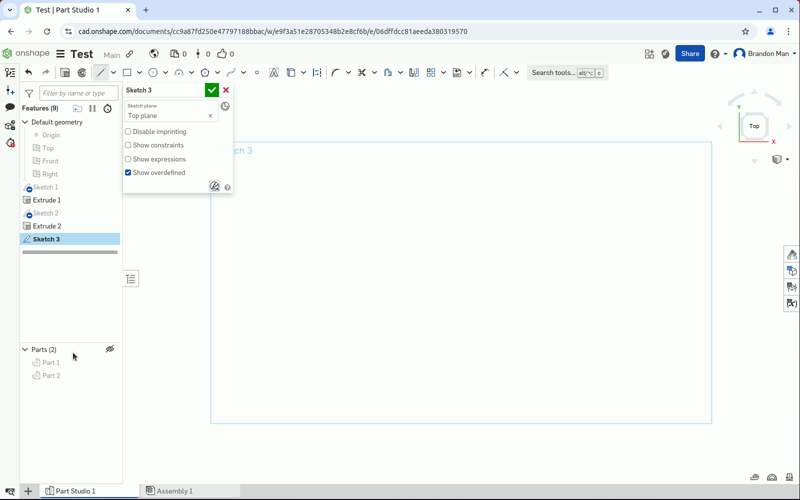
mouse_move(392, 395)
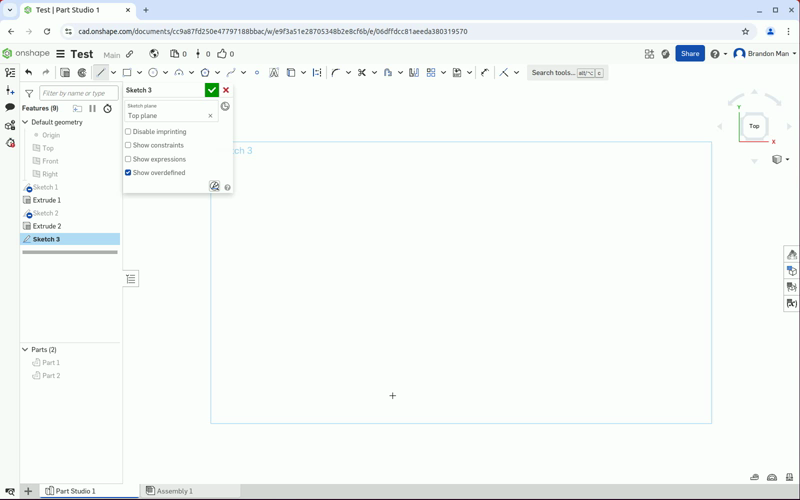
click(392, 395)
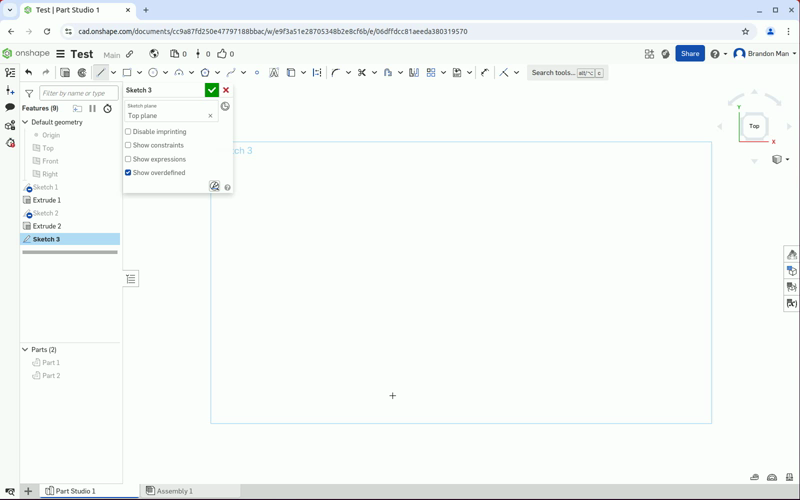
key_up(shift)
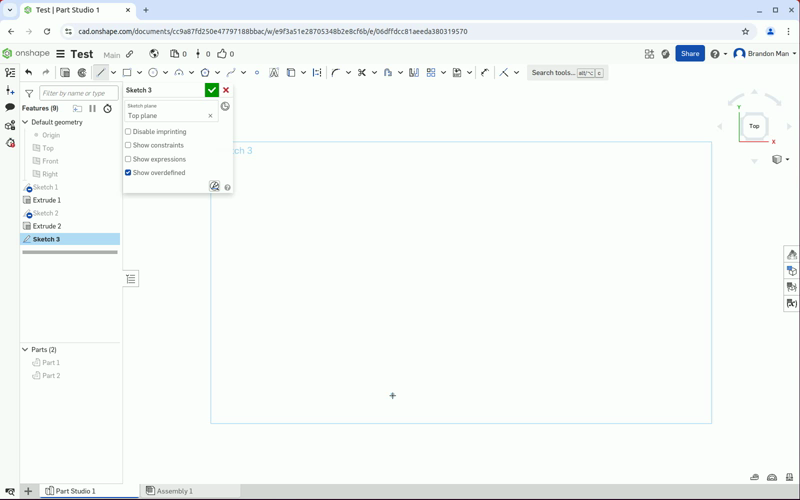
key_down(shift)
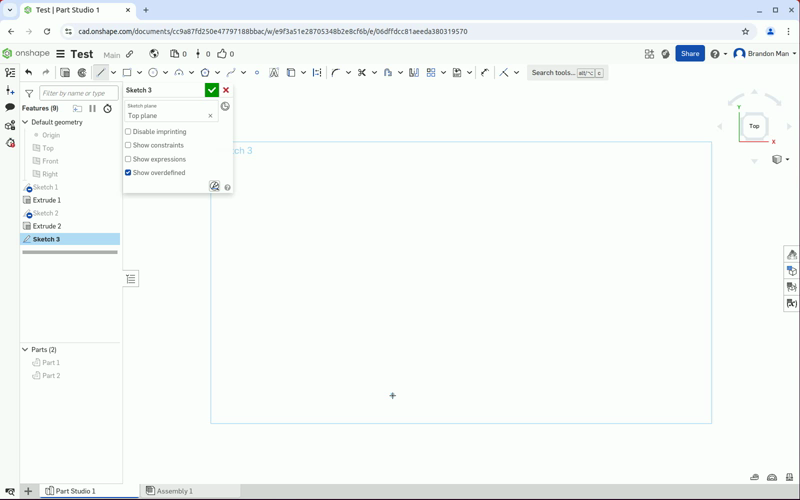
mouse_move(422, 395)
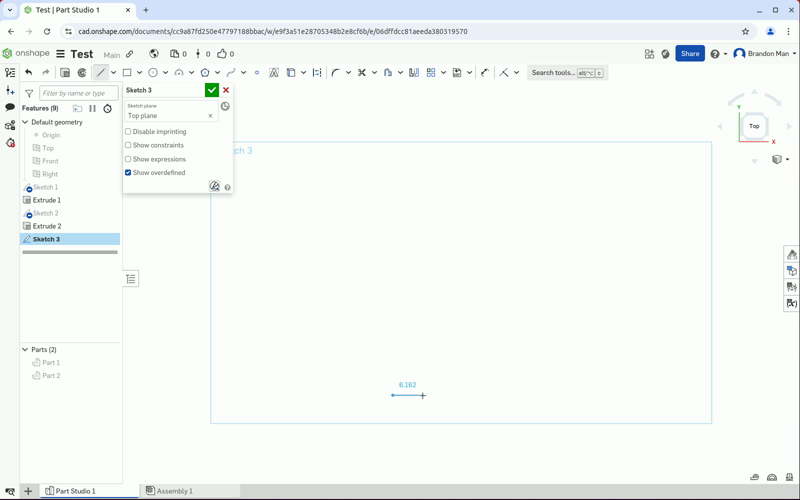
mouse_move(427, 395)
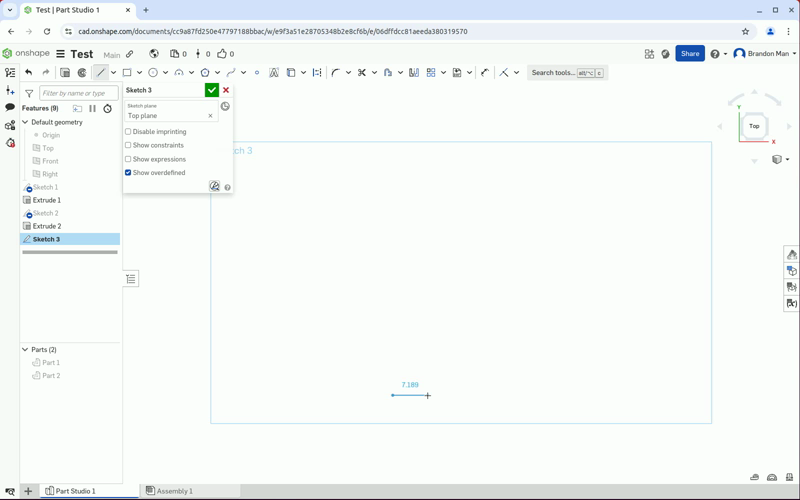
click(427, 395)
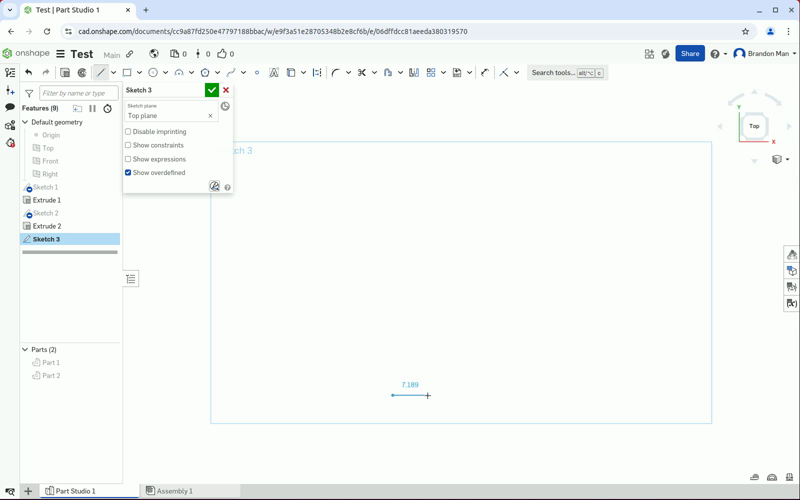
key_up(shift)
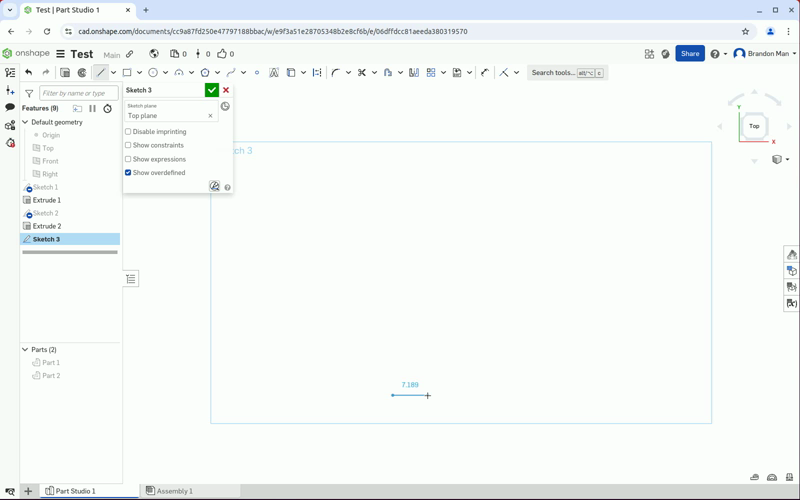
key_down(shift)
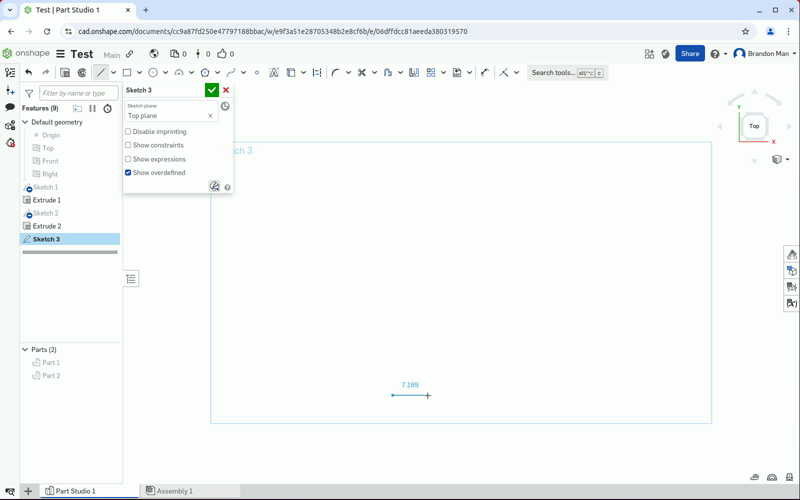
mouse_move(457, 395)
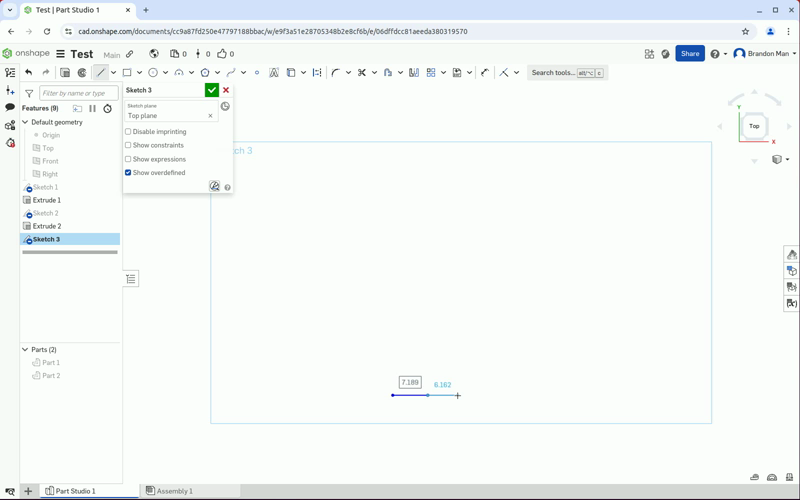
mouse_move(427, 336)
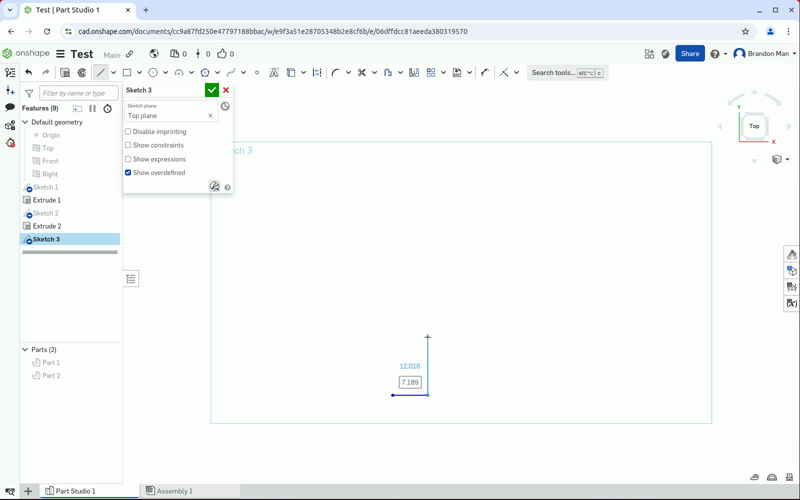
click(427, 336)
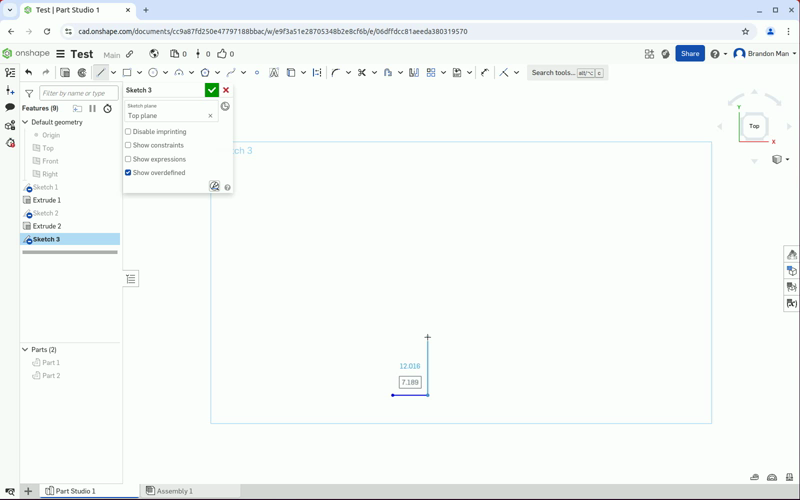
key_up(shift)
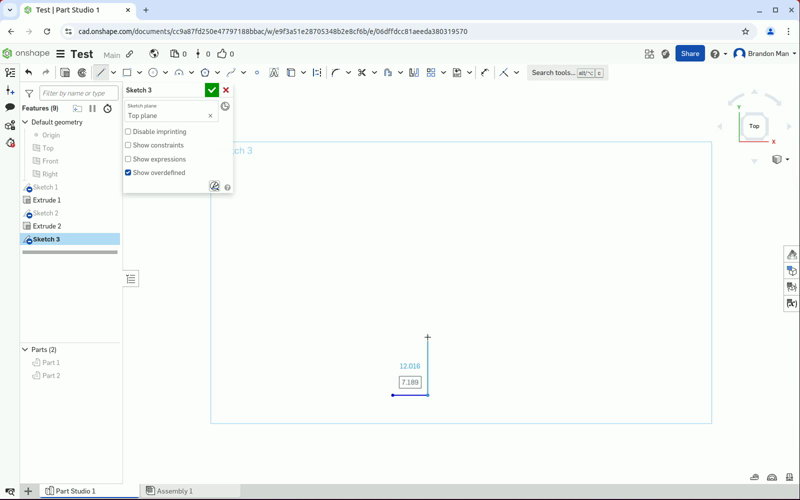
key_down(shift)
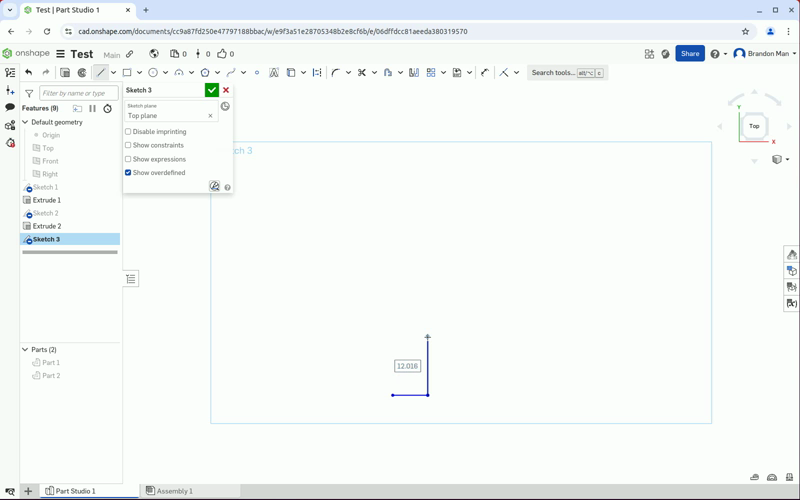
mouse_move(427, 230)
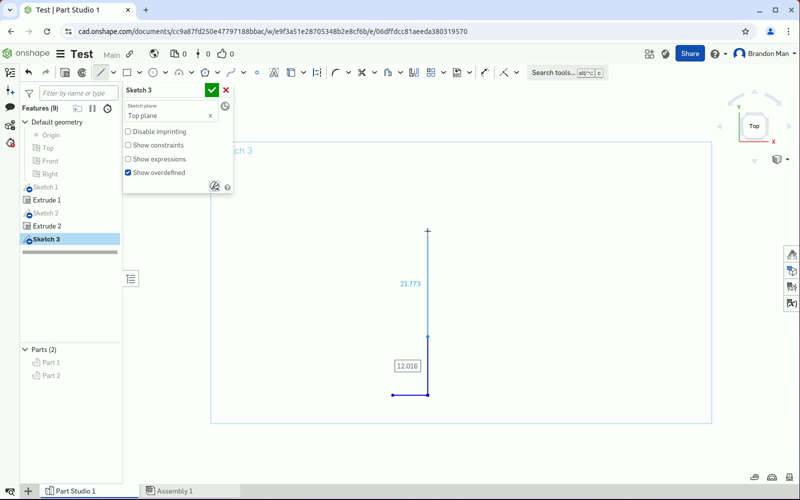
click(427, 230)
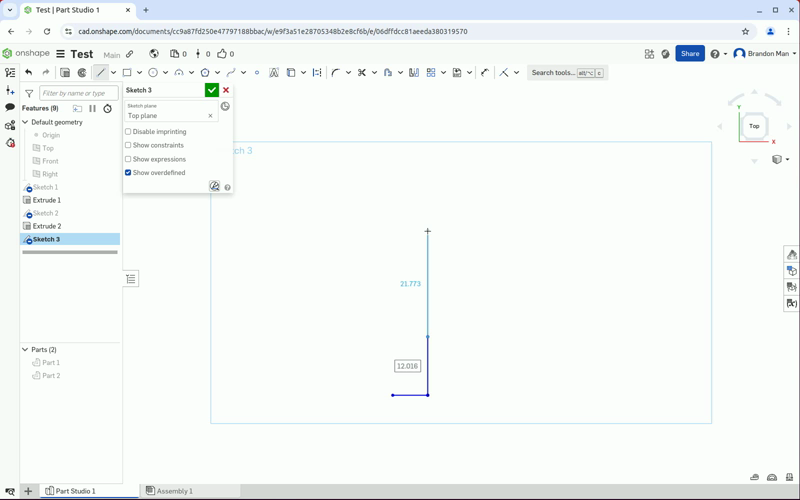
key_up(shift)
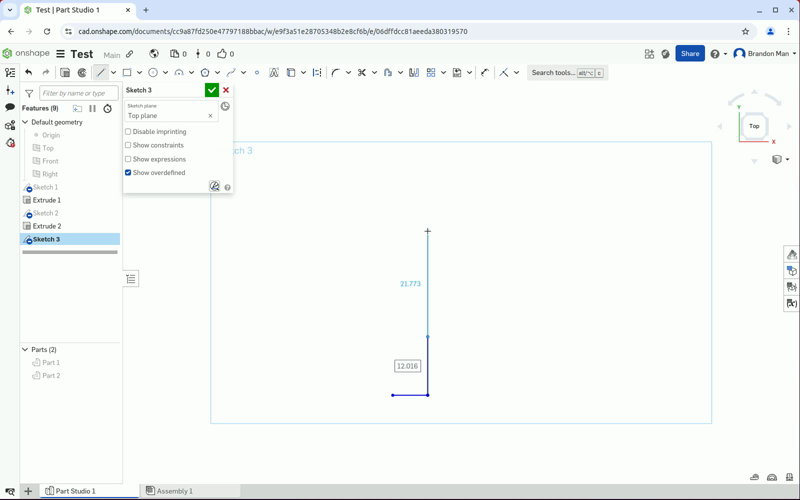
key_down(shift)
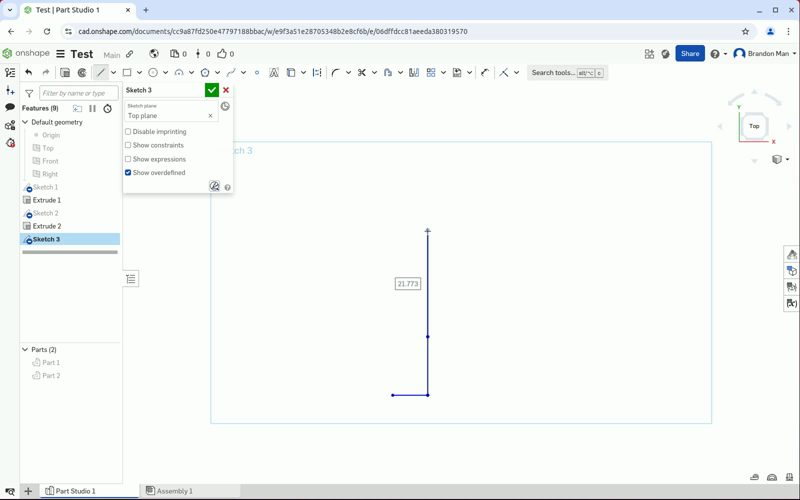
mouse_move(457, 230)
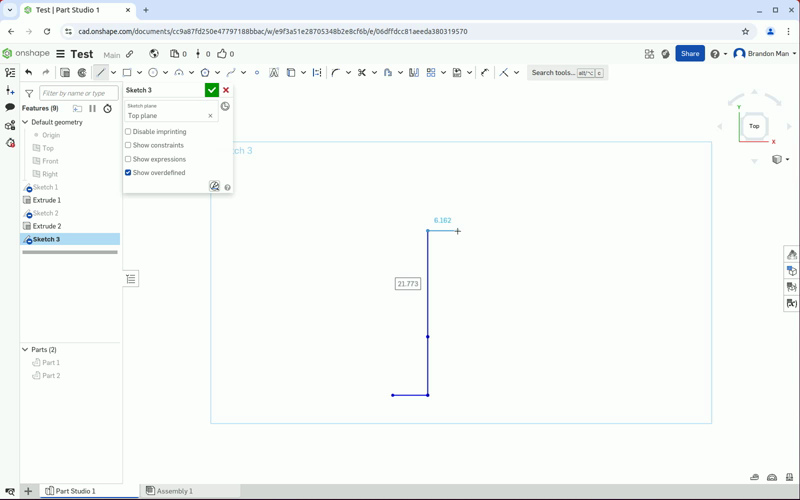
mouse_move(392, 230)
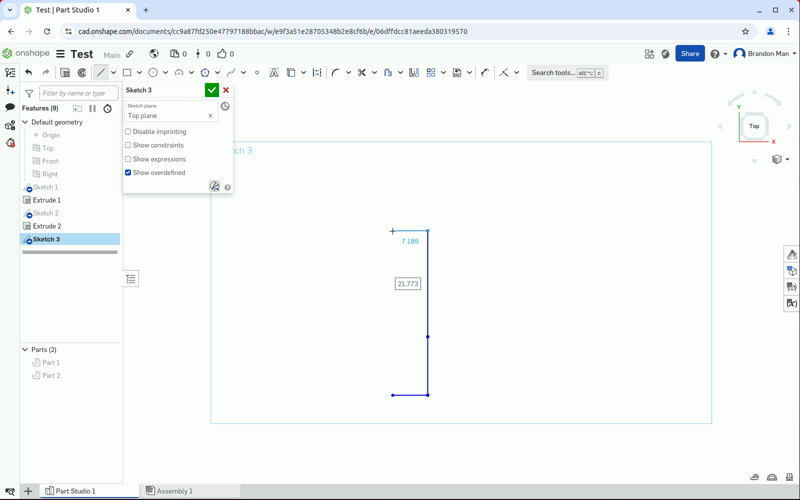
click(392, 230)
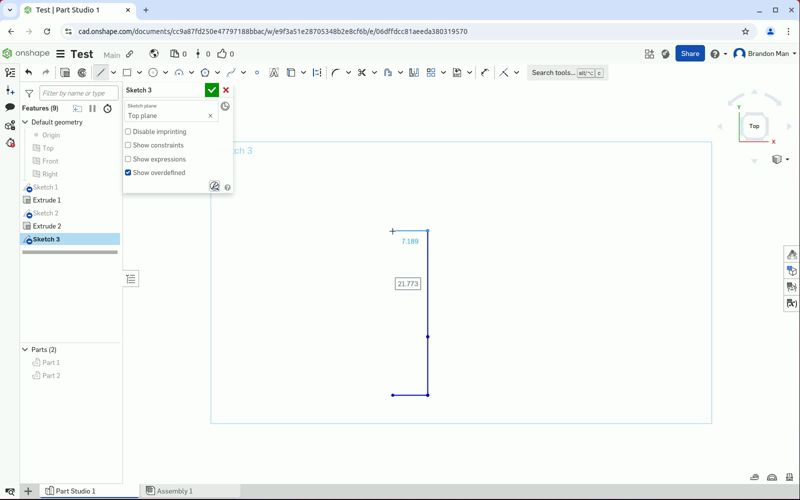
key_up(shift)
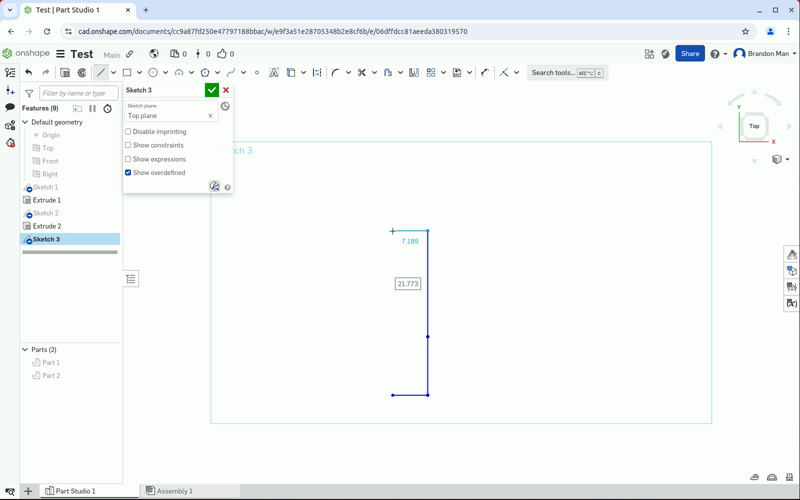
key_down(shift)
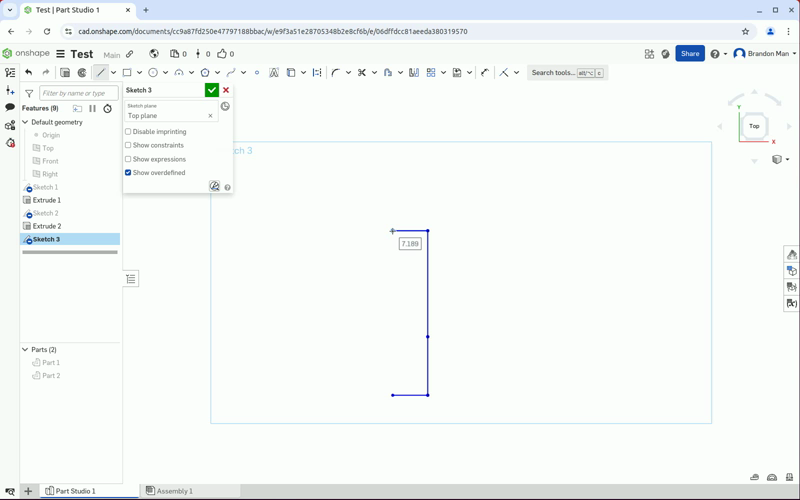
mouse_move(392, 395)
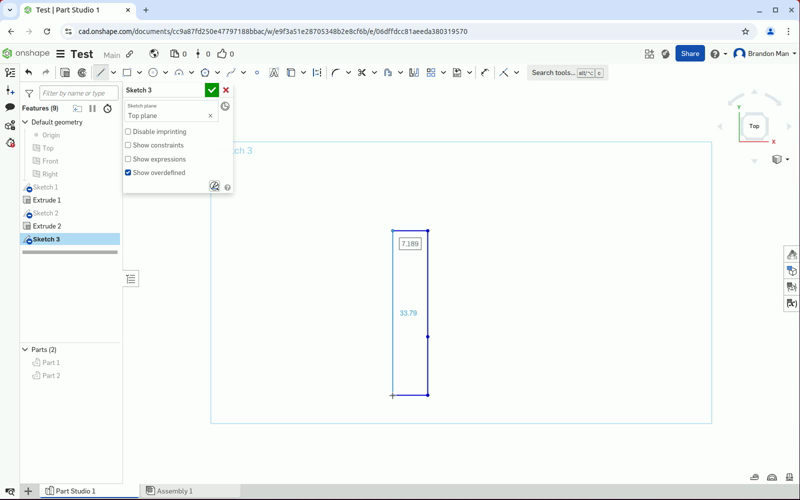
key_up(shift)
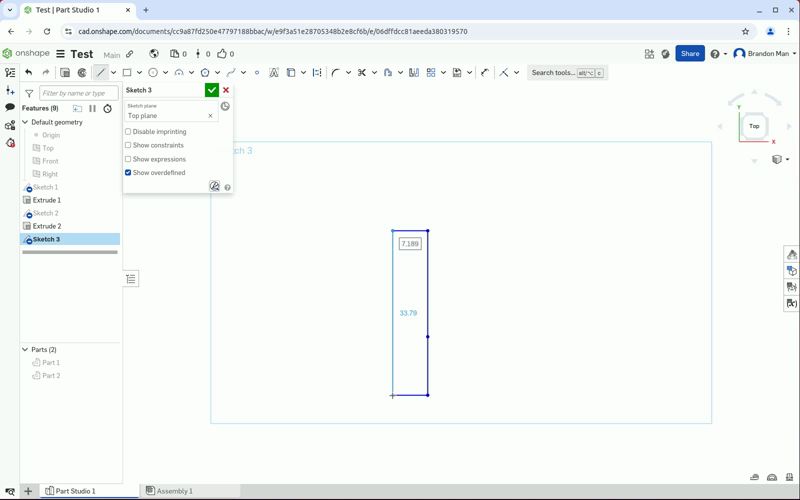
click(392, 395)
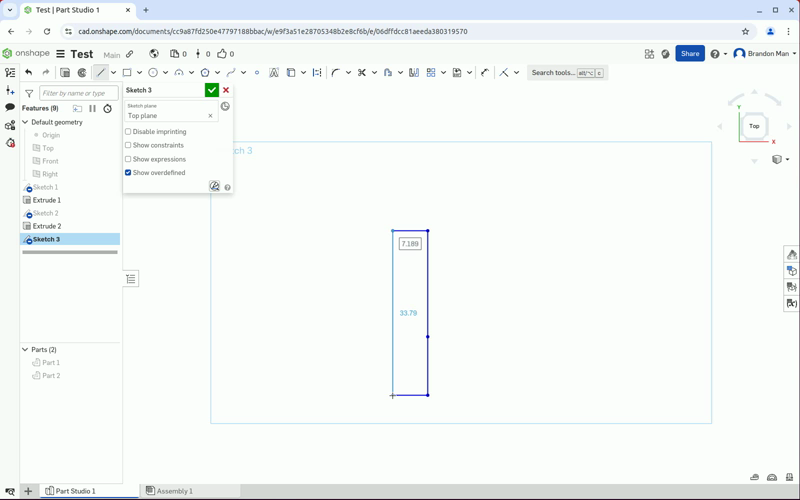
key(esc)
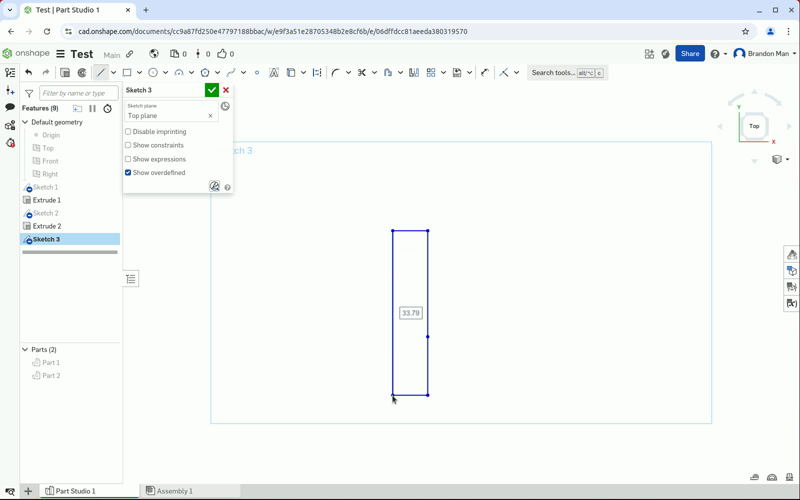
mouse_move(415, 315)
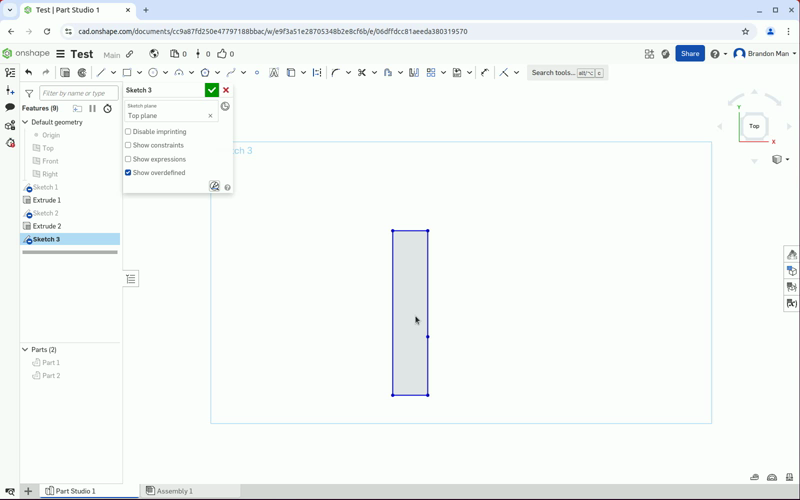
click(415, 315)
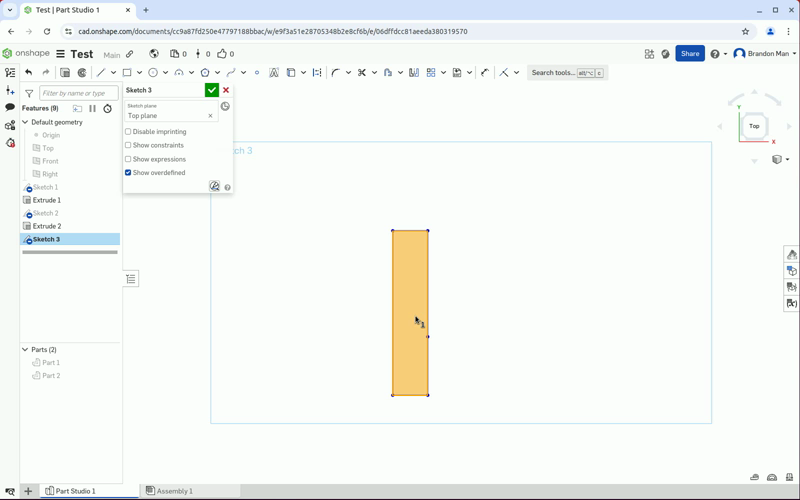
mouse_move(73, 352)
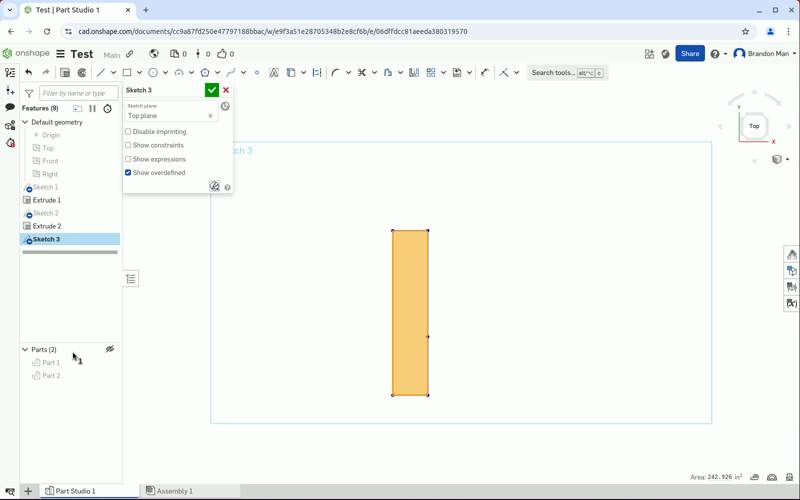
key(shift+y)
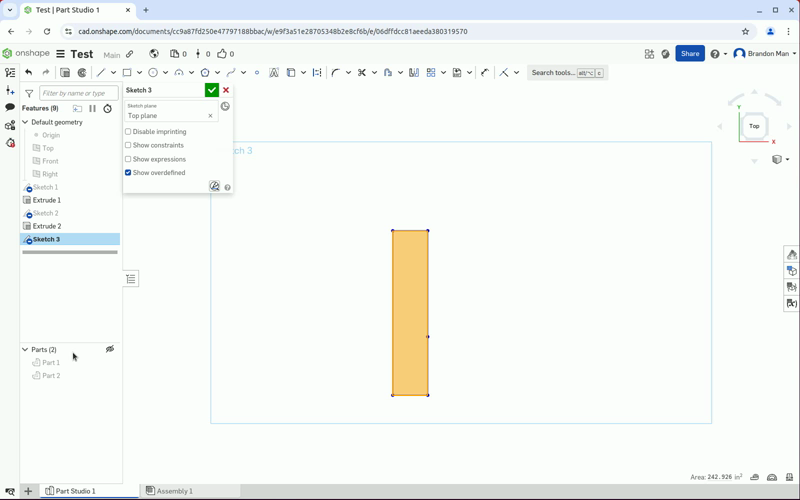
key(shift+e)
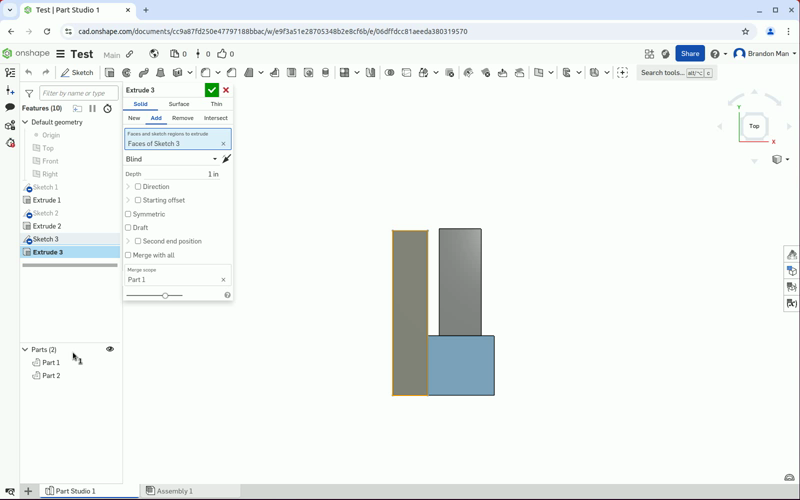
mouse_move(143, 106)
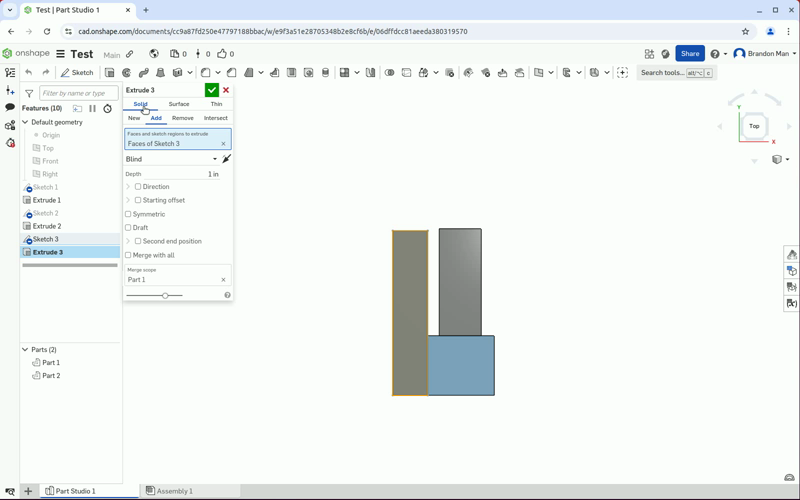
click(143, 106)
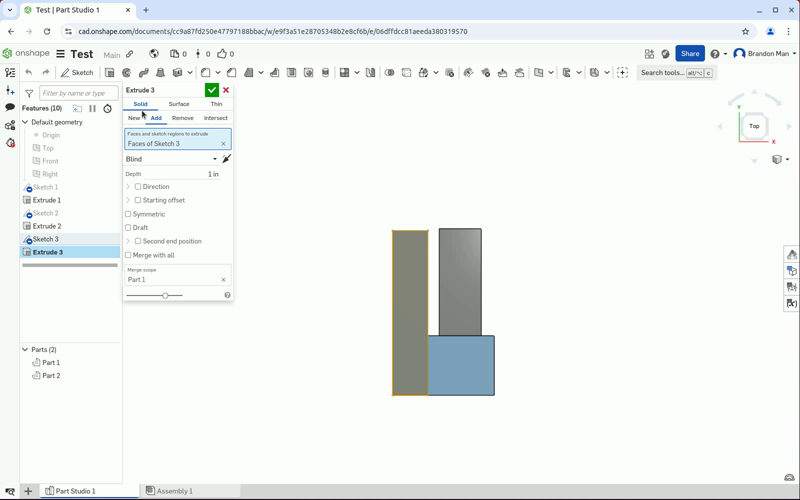
mouse_move(137, 120)
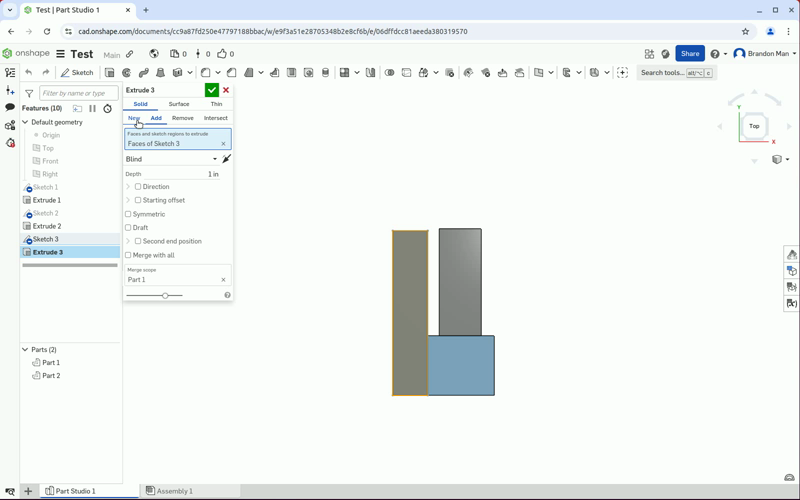
click(137, 120)
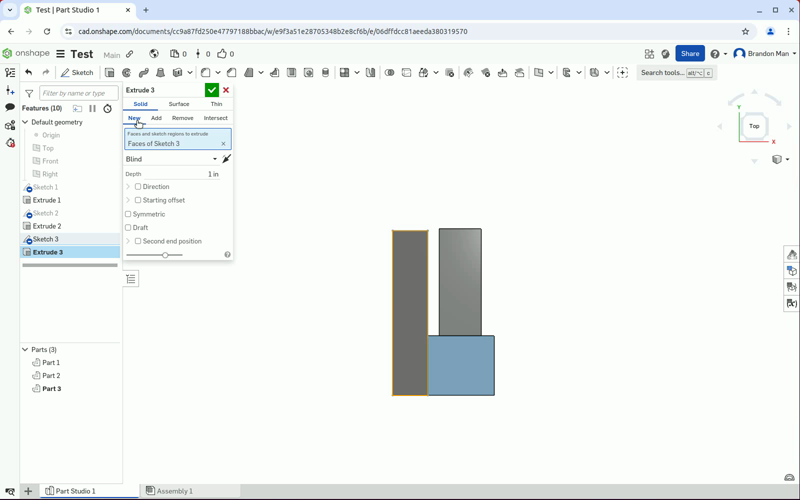
key(tab, 4)
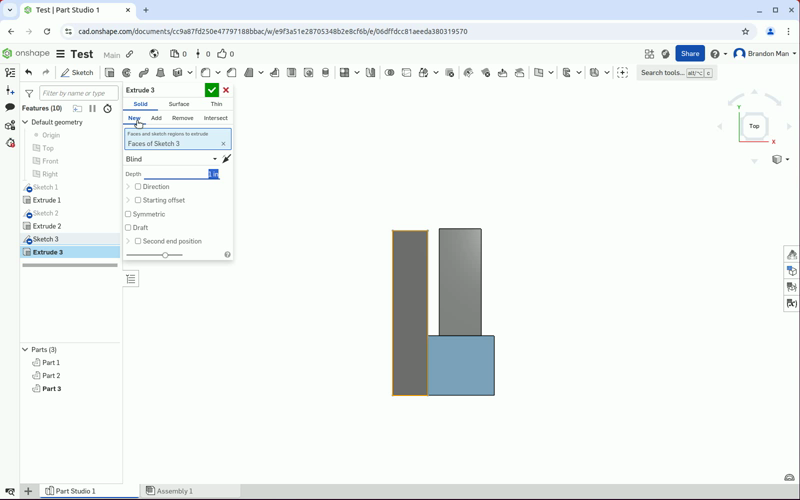
text(2.166)
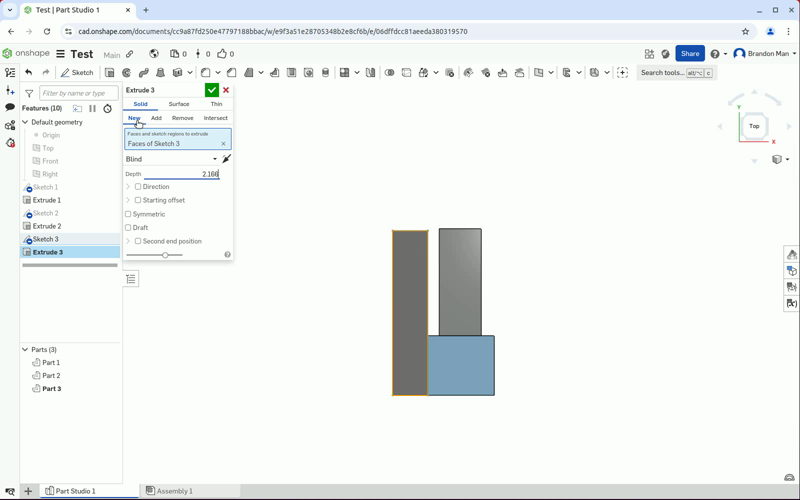
key(enter)
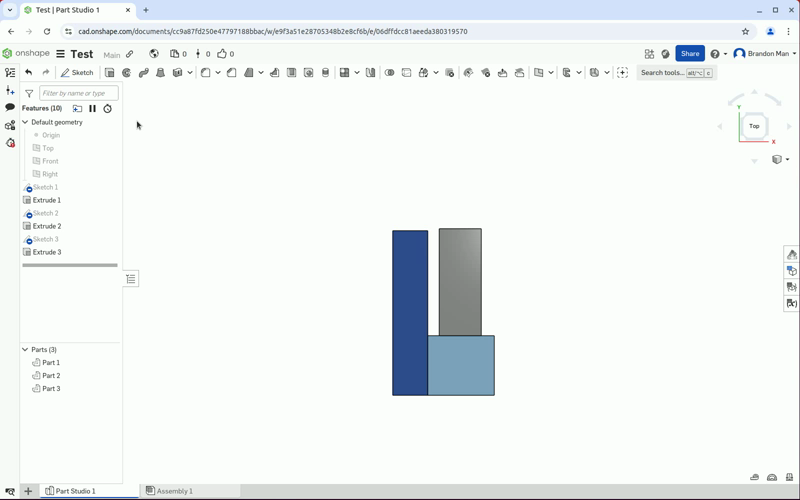
key(shift+h)
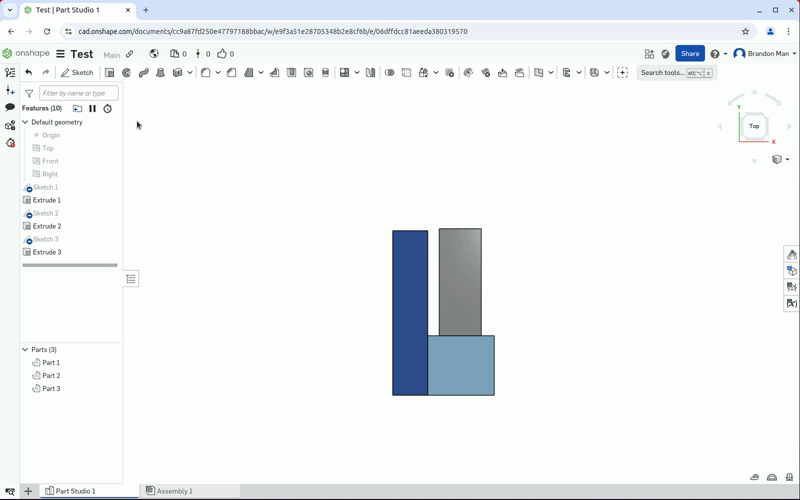
key(shift+h)
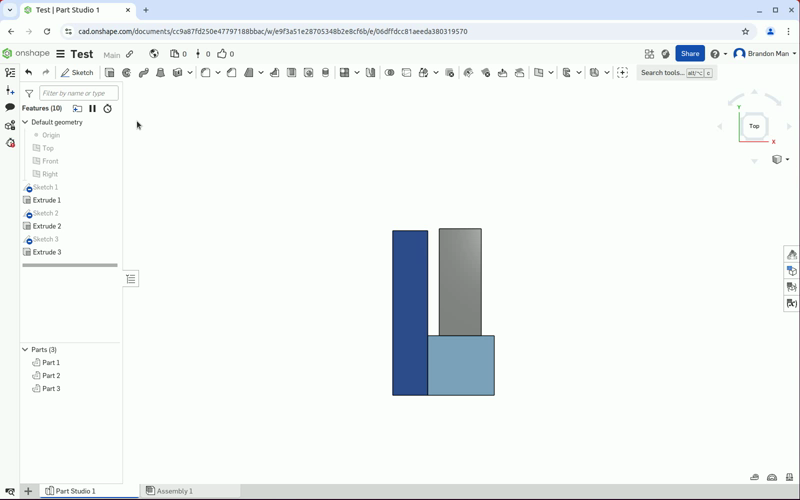
mouse_move(73, 189)
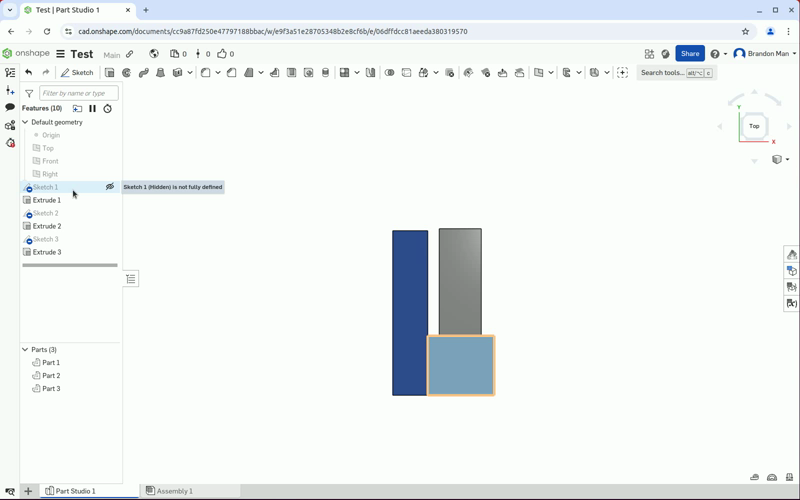
click(73, 189)
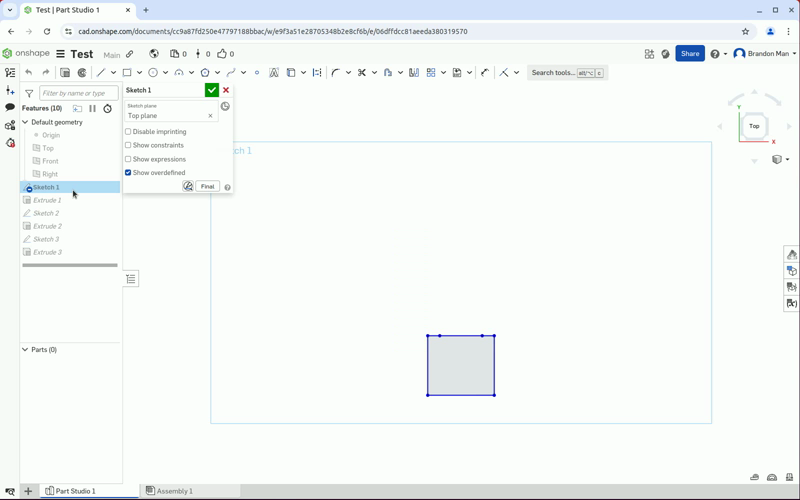
mouse_move(229, 92)
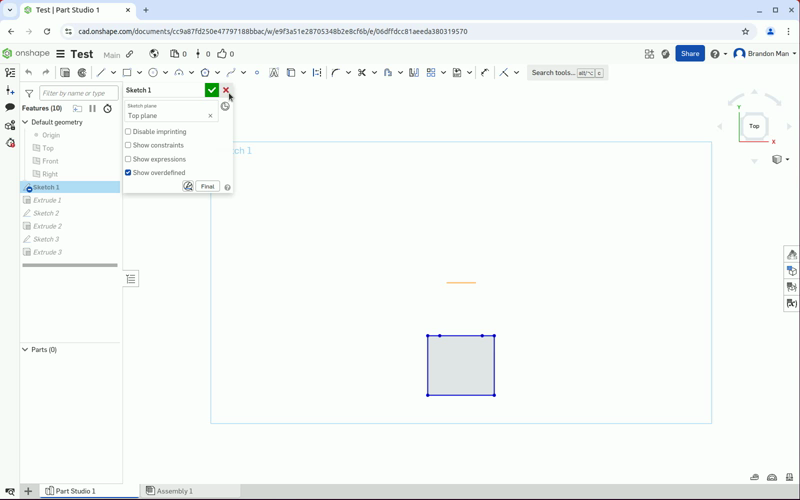
click(229, 92)
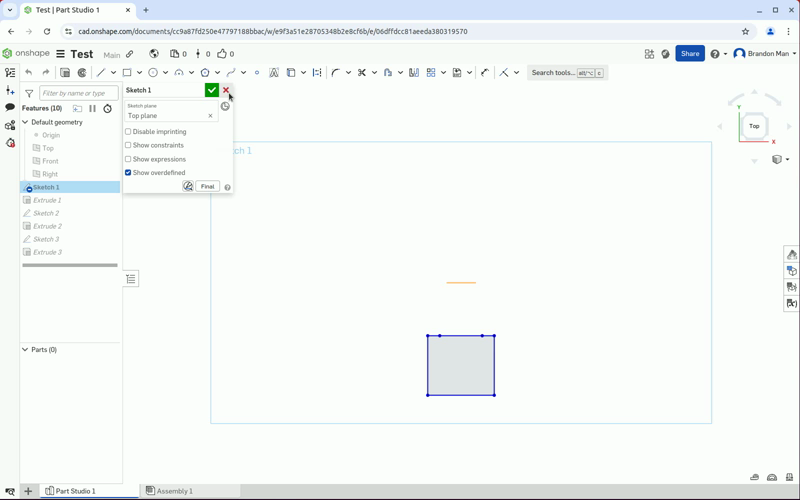
key(shift+s)
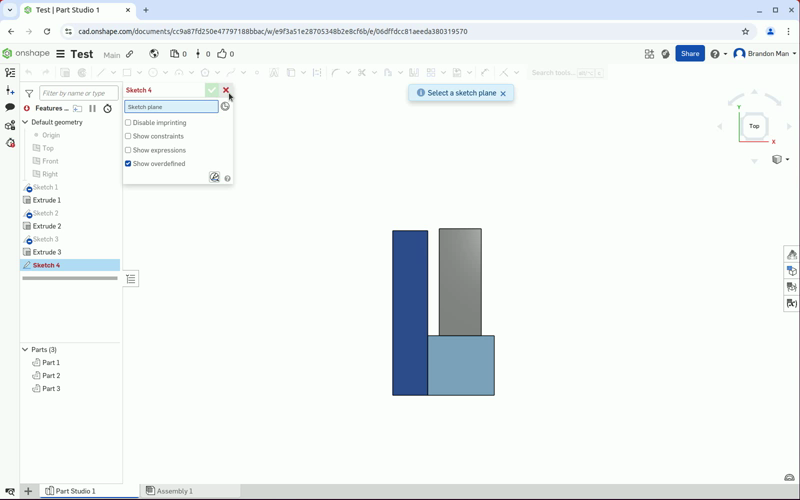
mouse_move(73, 150)
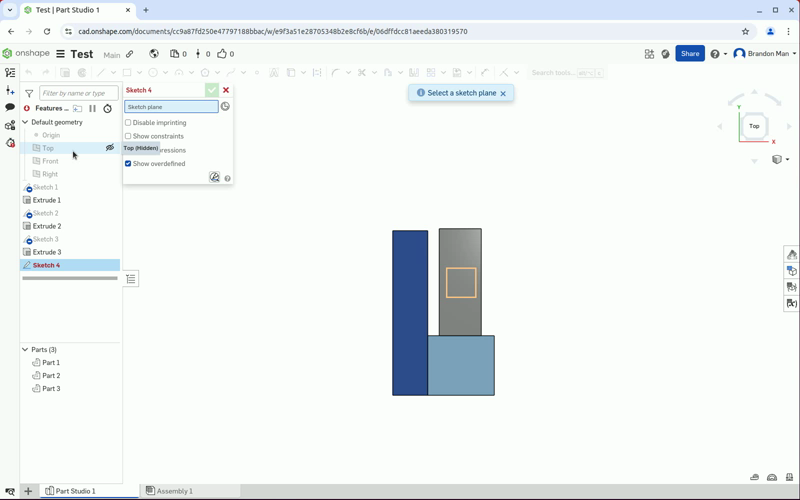
click(73, 150)
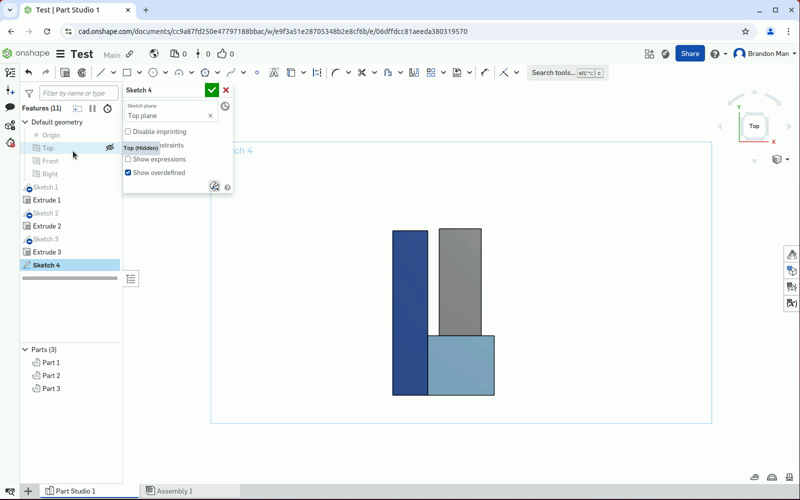
mouse_move(73, 352)
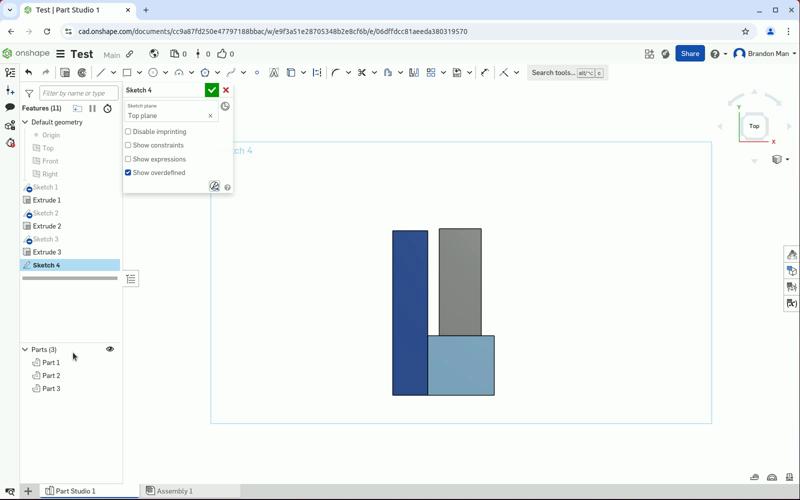
key(y)
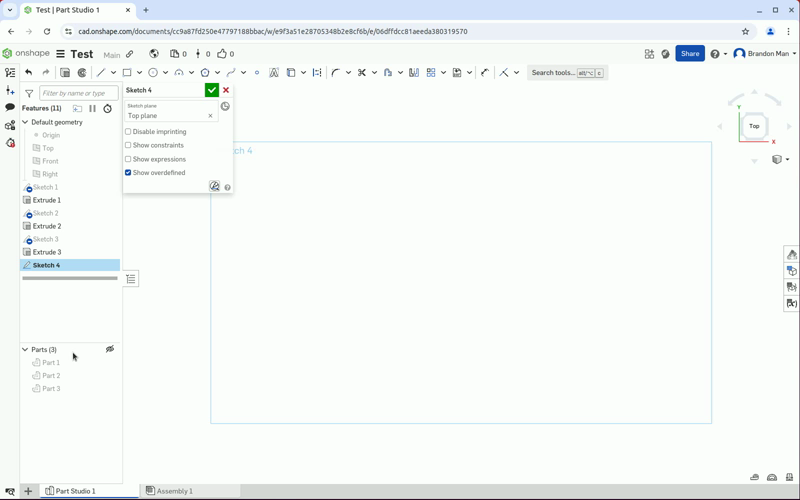
key(l)
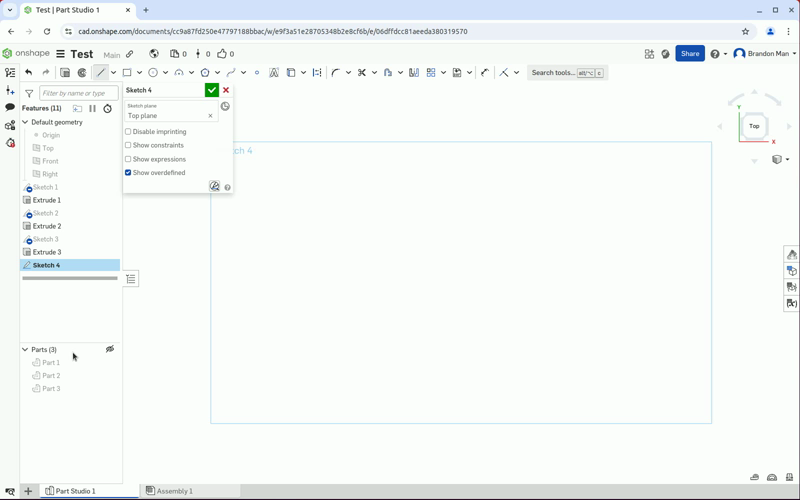
key_down(shift)
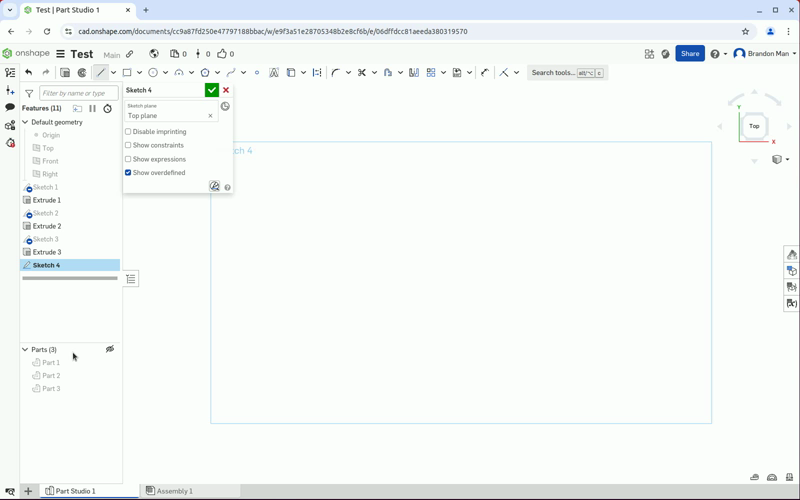
mouse_move(427, 335)
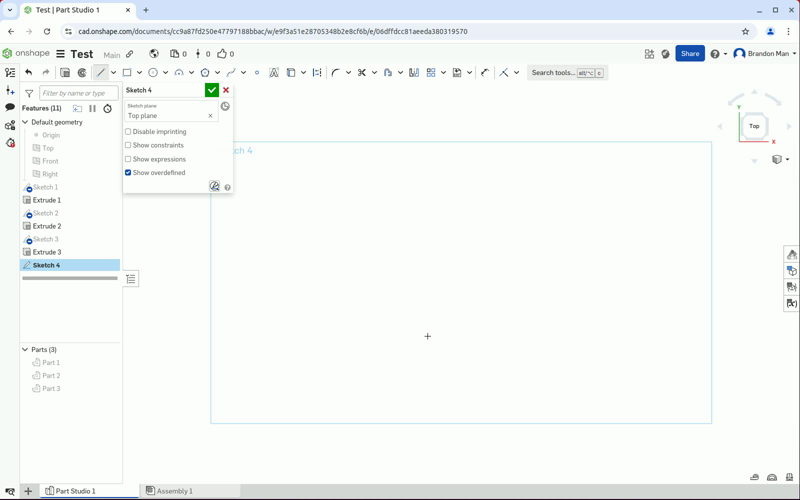
click(427, 335)
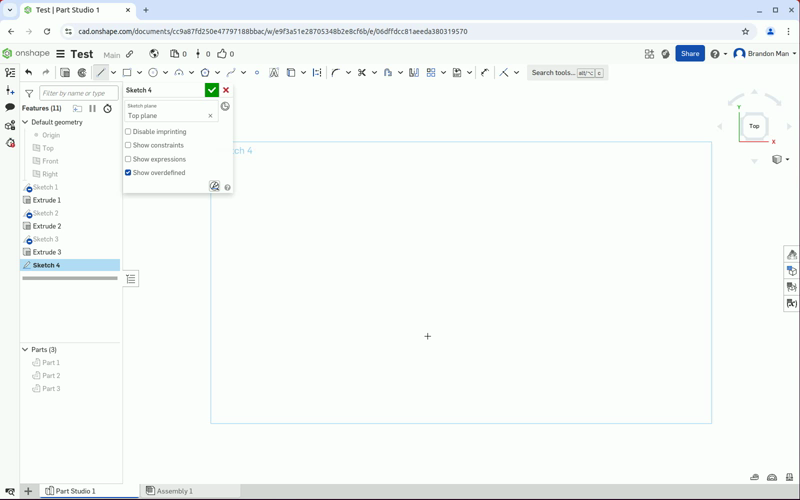
key_up(shift)
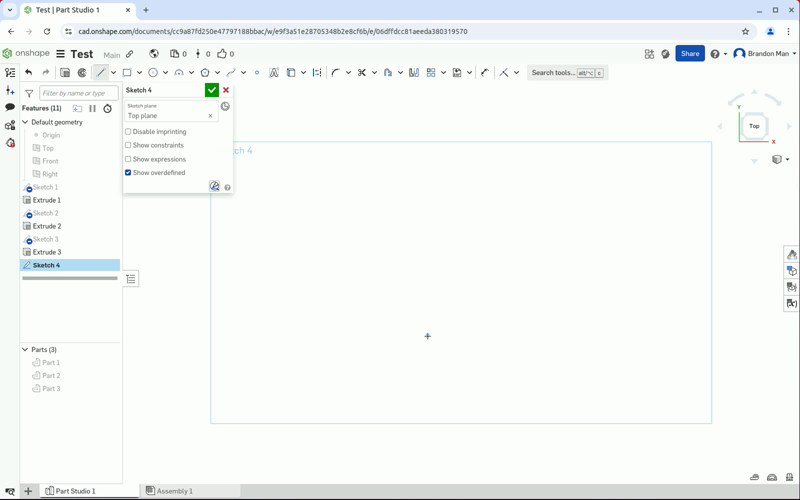
key_down(shift)
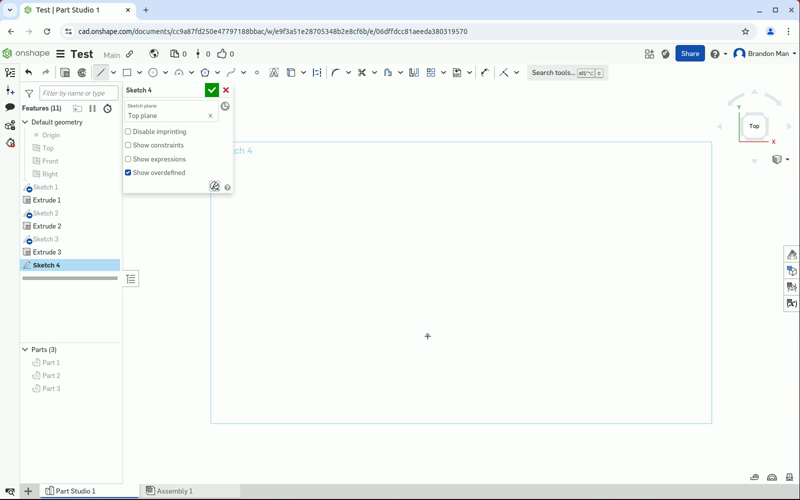
mouse_move(457, 335)
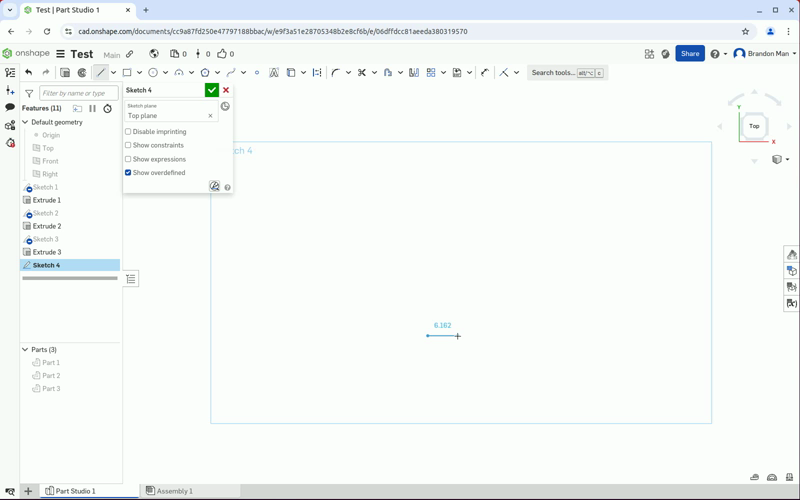
mouse_move(440, 335)
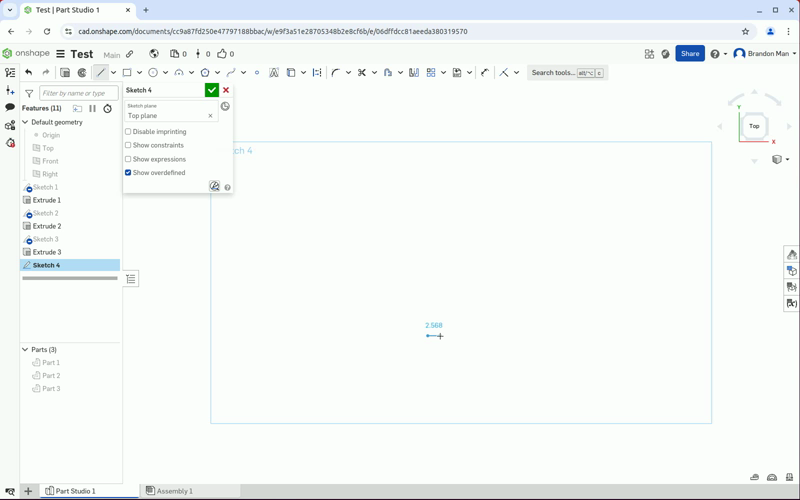
click(440, 335)
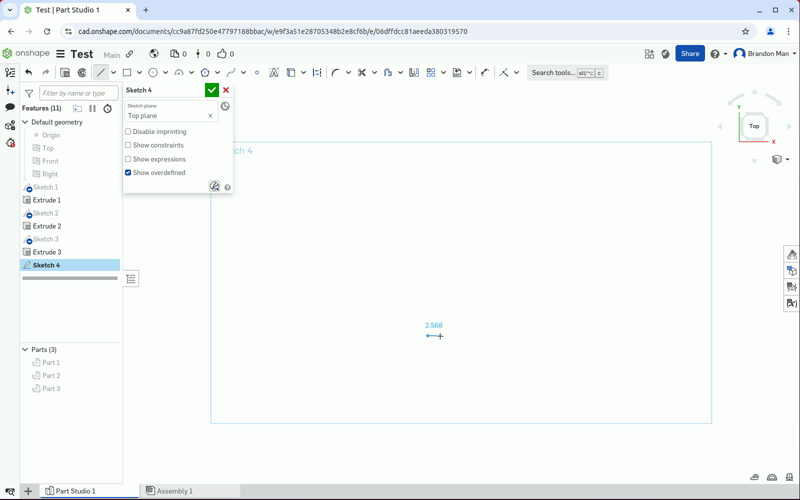
key_up(shift)
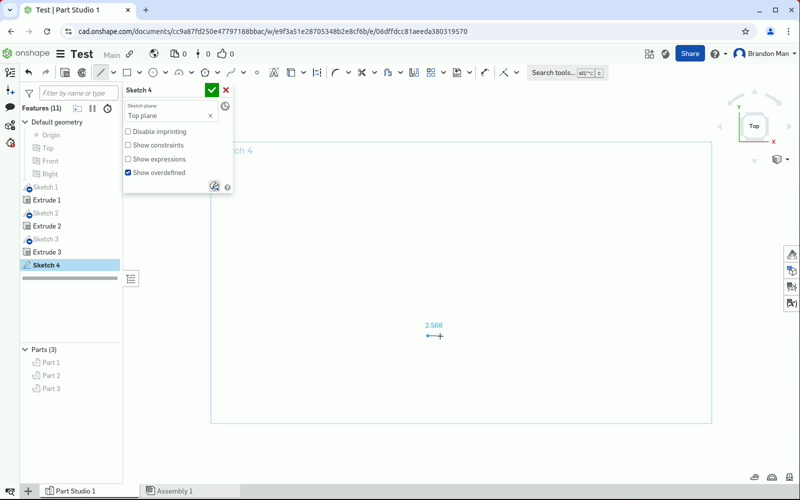
key_down(shift)
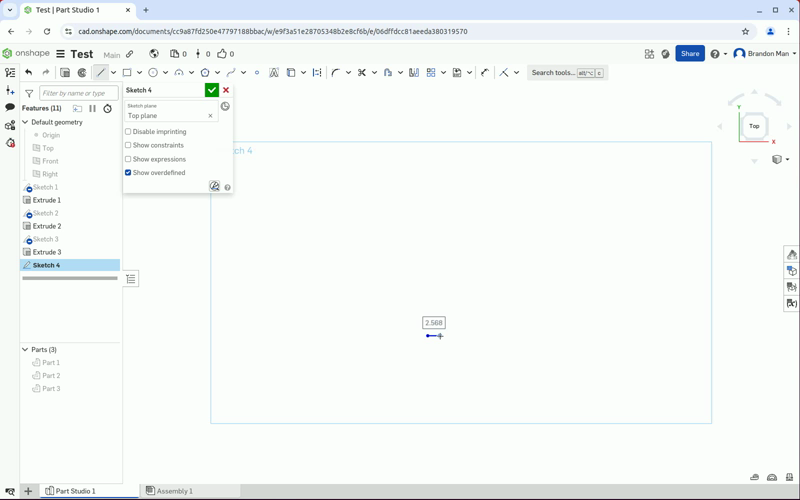
mouse_move(440, 228)
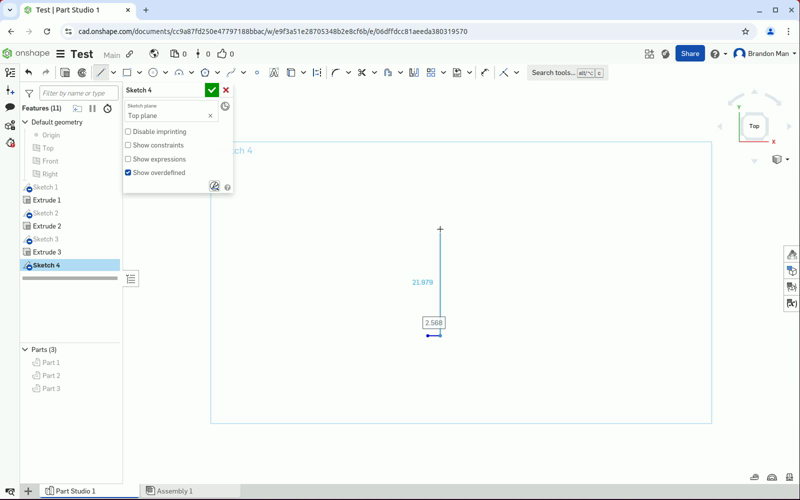
click(440, 228)
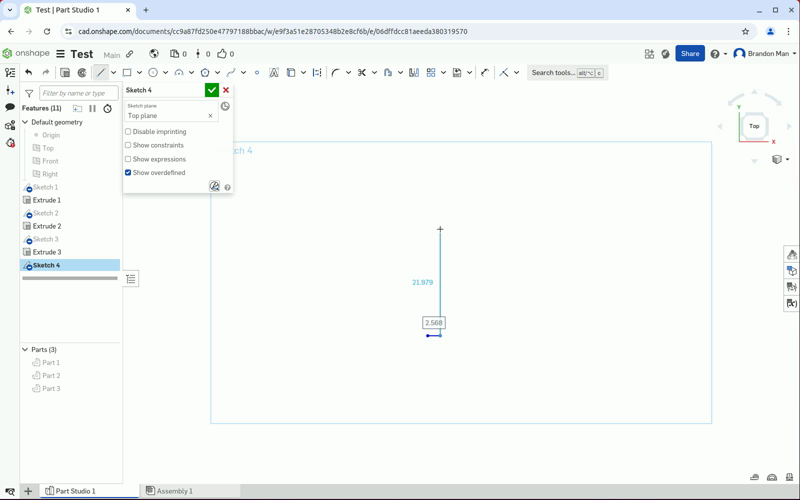
key_up(shift)
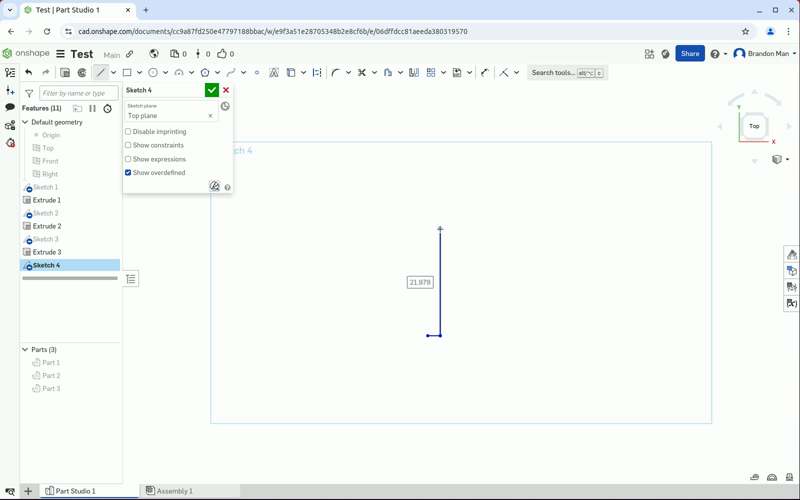
key_down(shift)
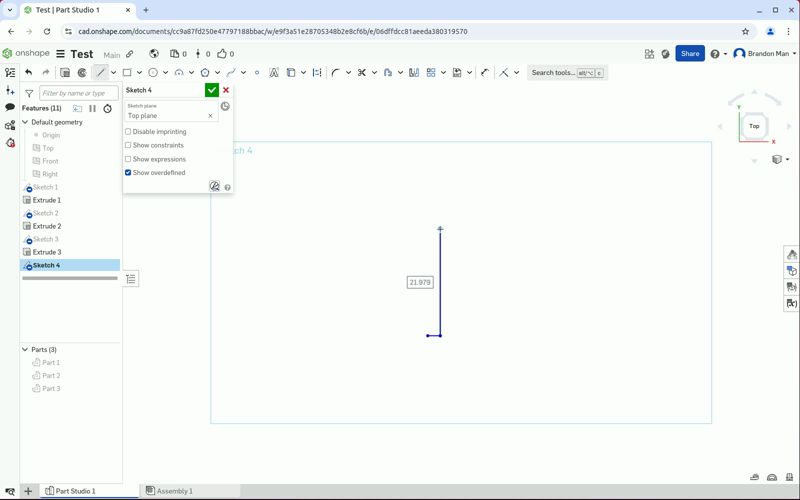
mouse_move(470, 228)
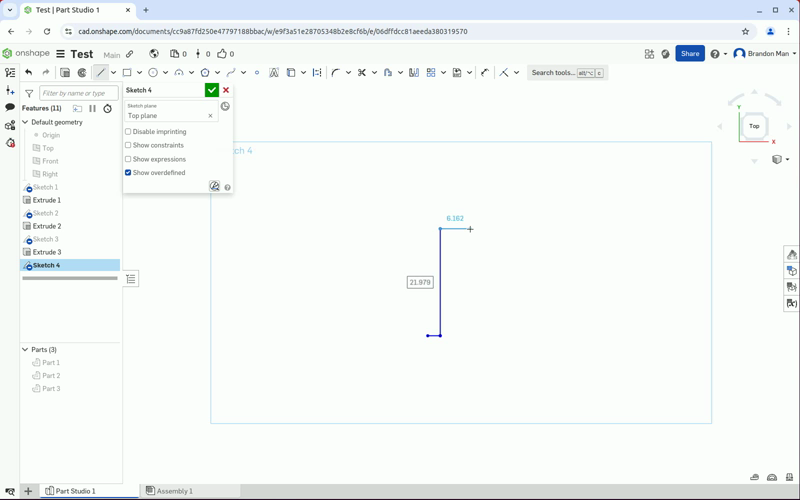
mouse_move(427, 228)
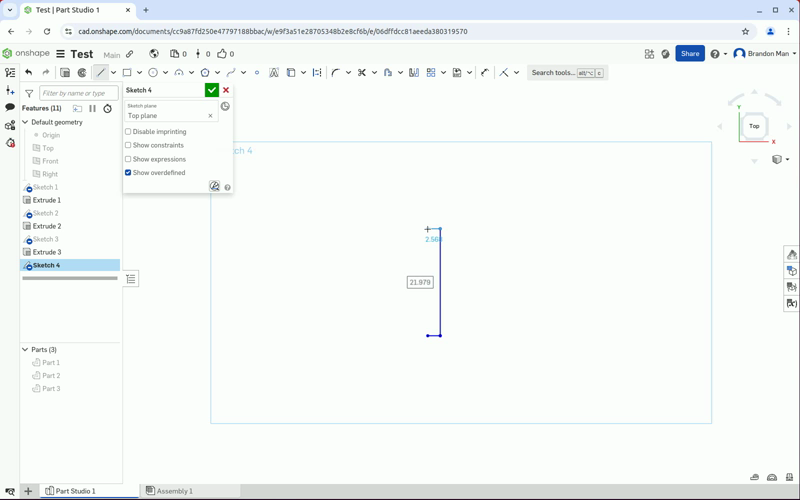
click(427, 228)
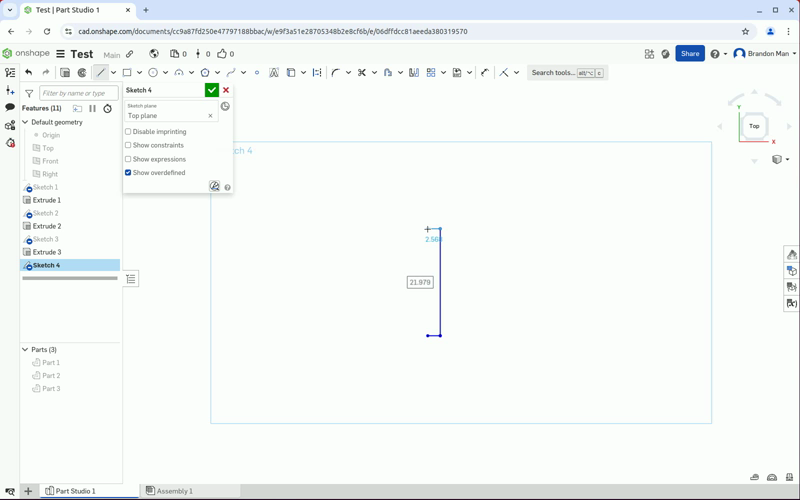
key_up(shift)
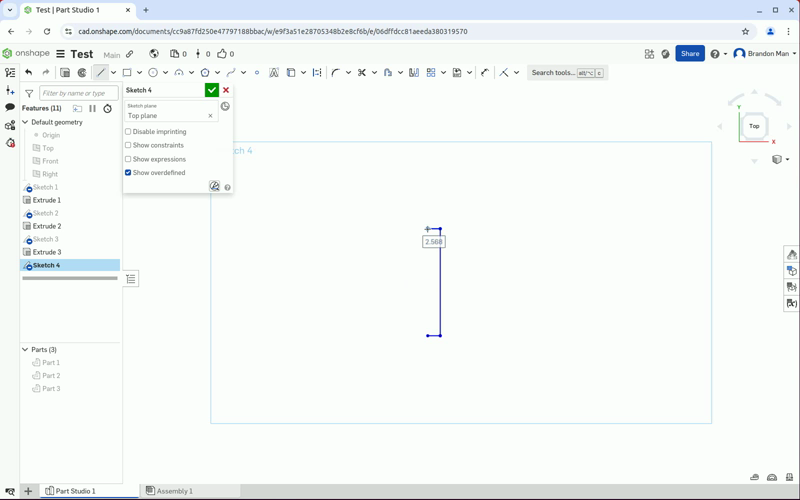
key_down(shift)
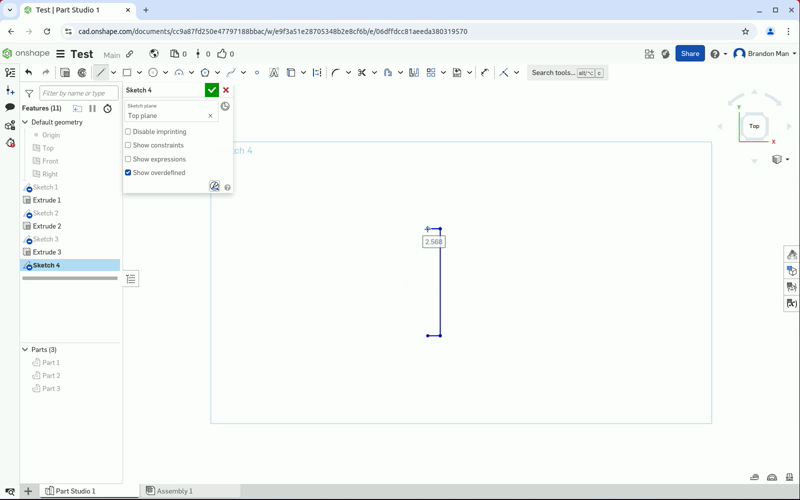
mouse_move(427, 335)
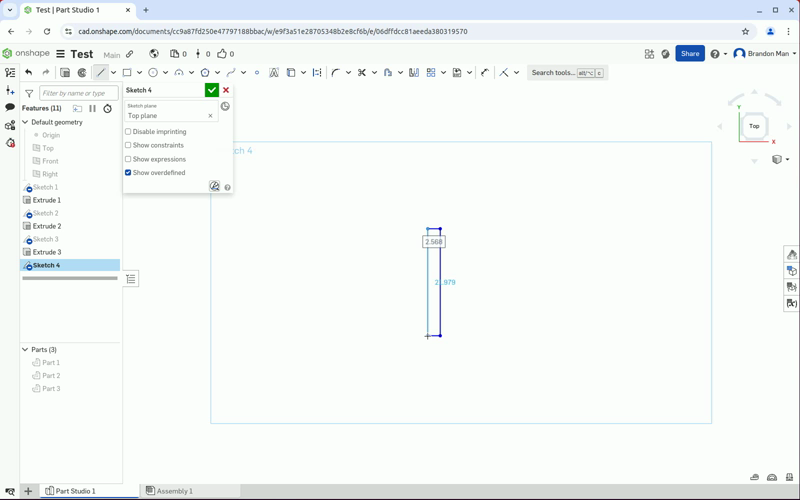
key_up(shift)
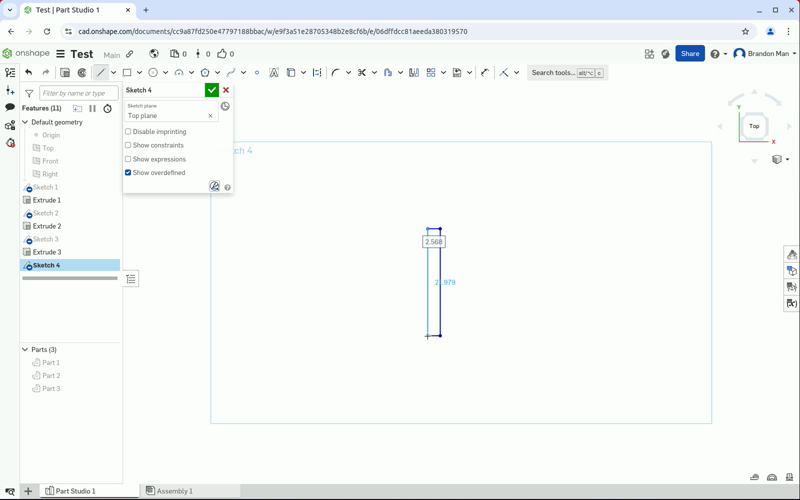
click(427, 335)
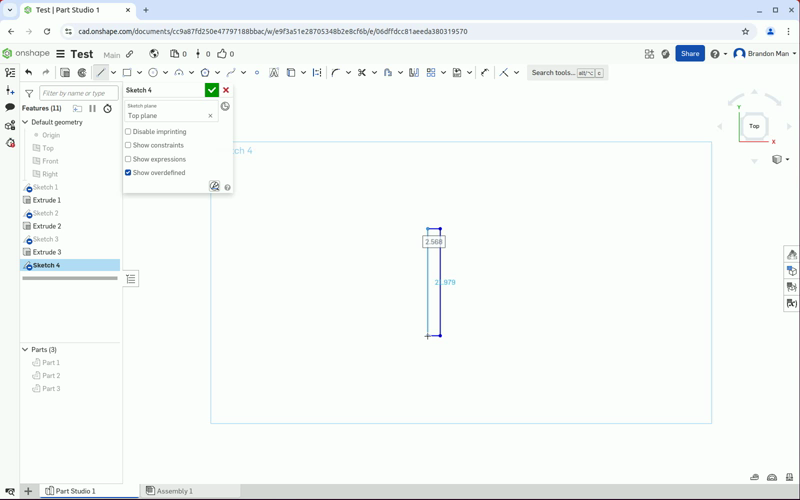
key(esc)
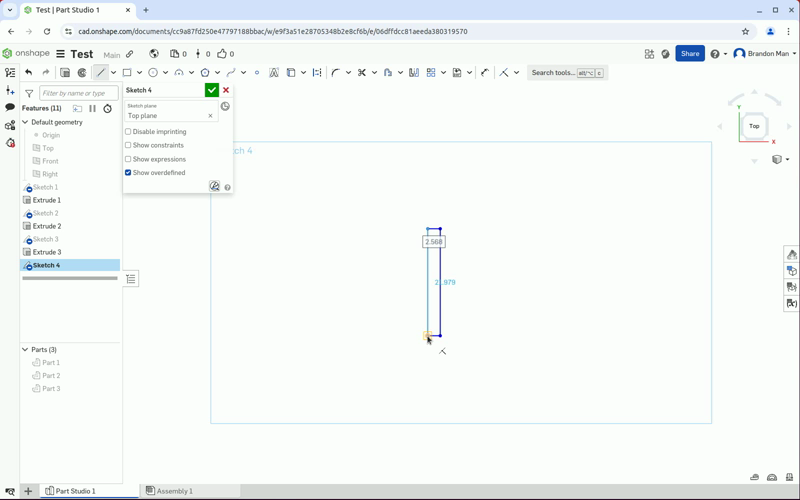
mouse_move(434, 301)
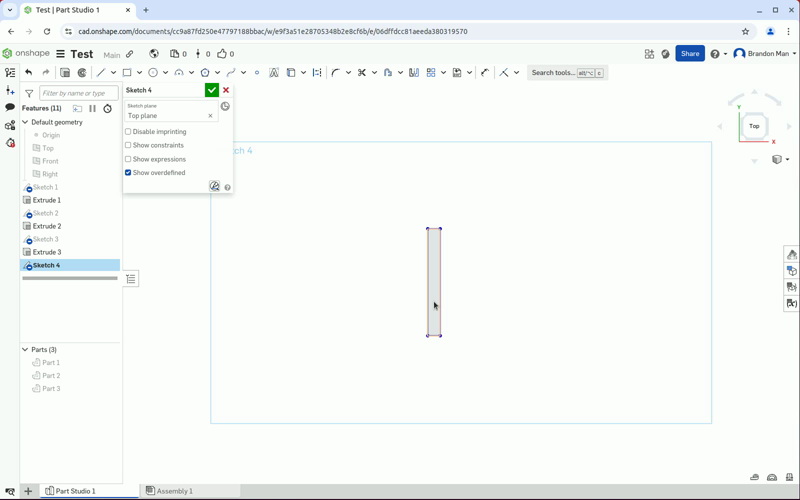
scroll(6)
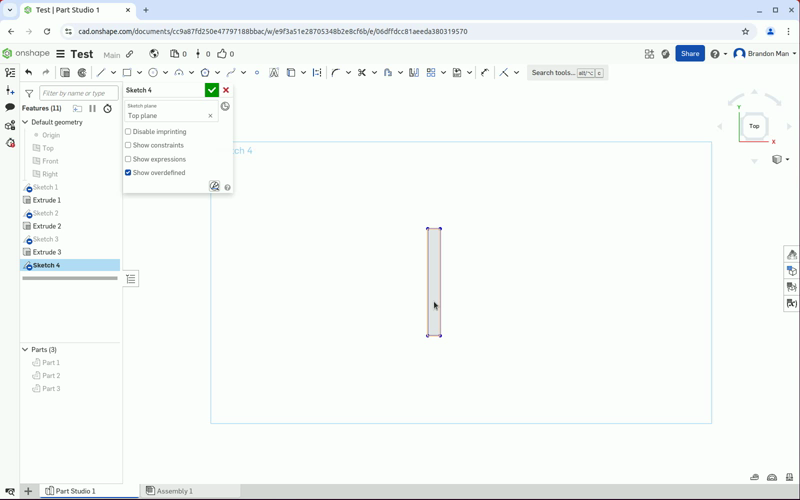
scroll(6)
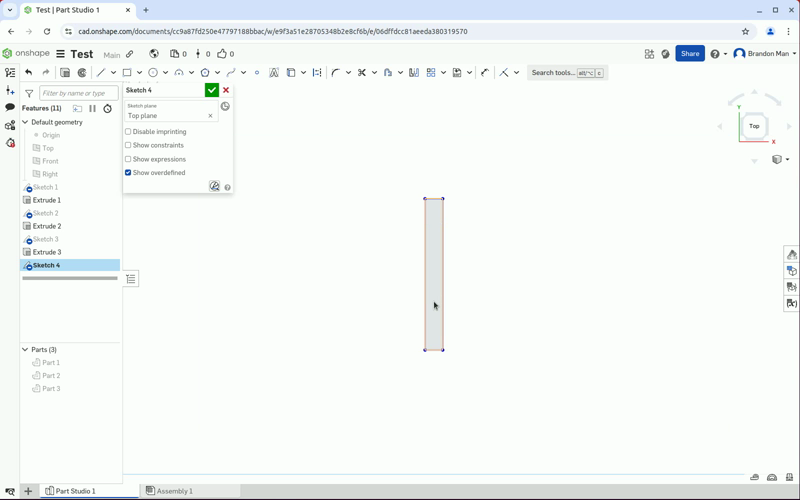
scroll(6)
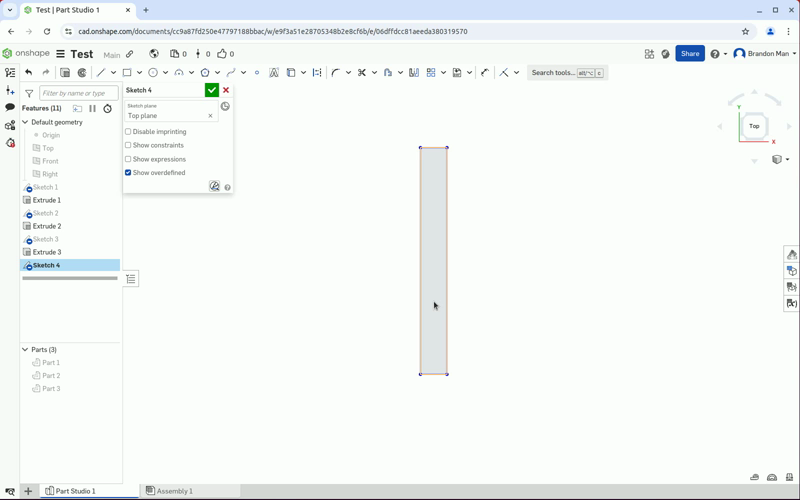
scroll(6)
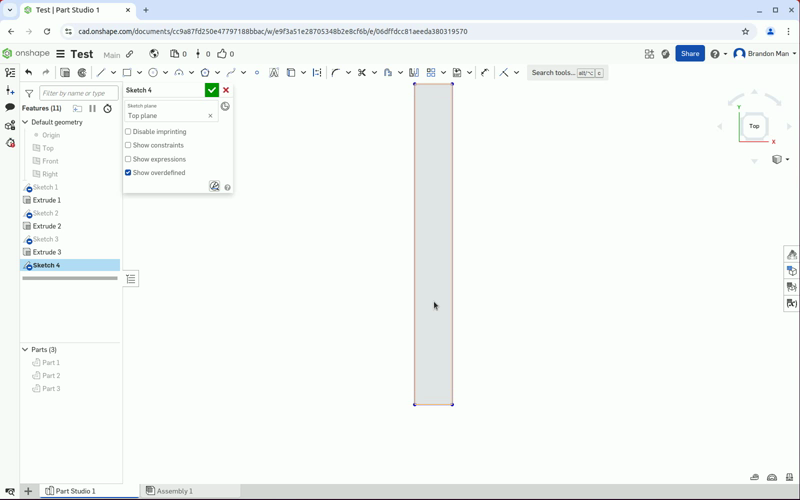
scroll(6)
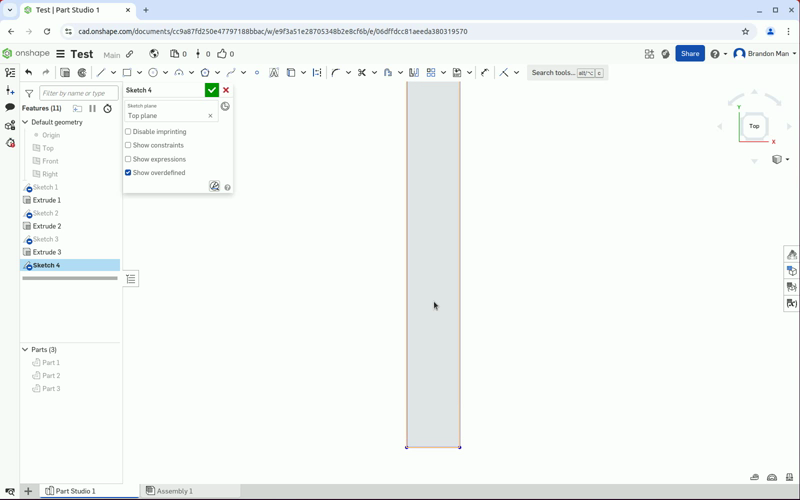
scroll(6)
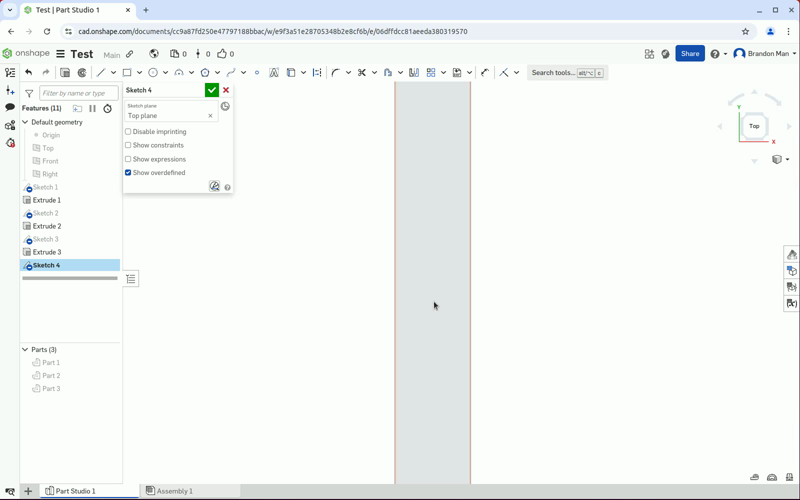
scroll(6)
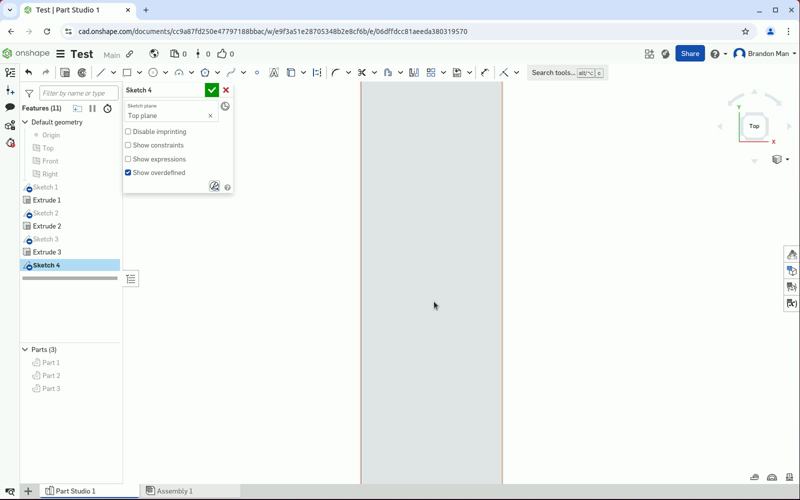
click(434, 301)
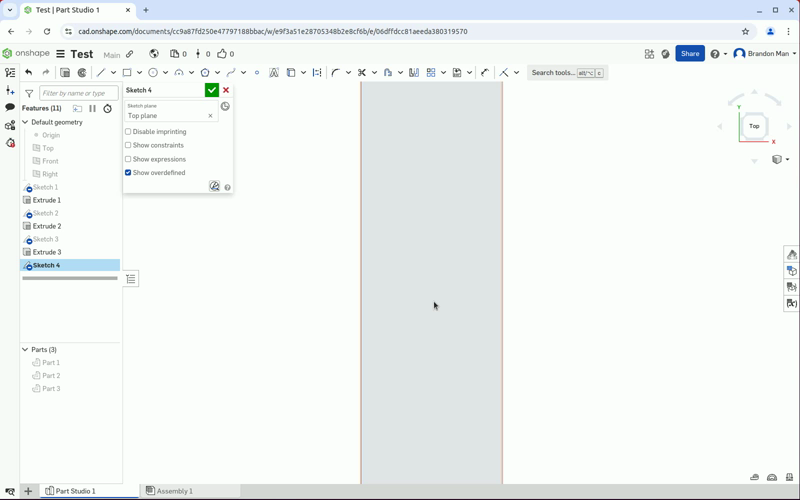
scroll(-6)
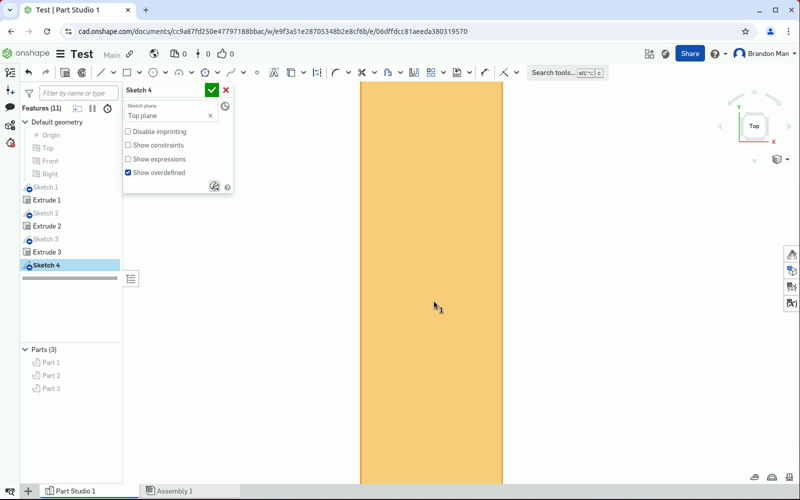
scroll(-6)
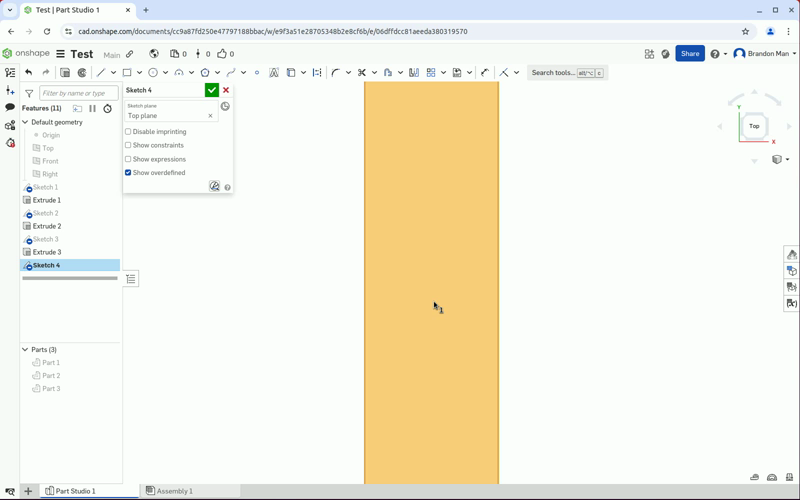
scroll(-6)
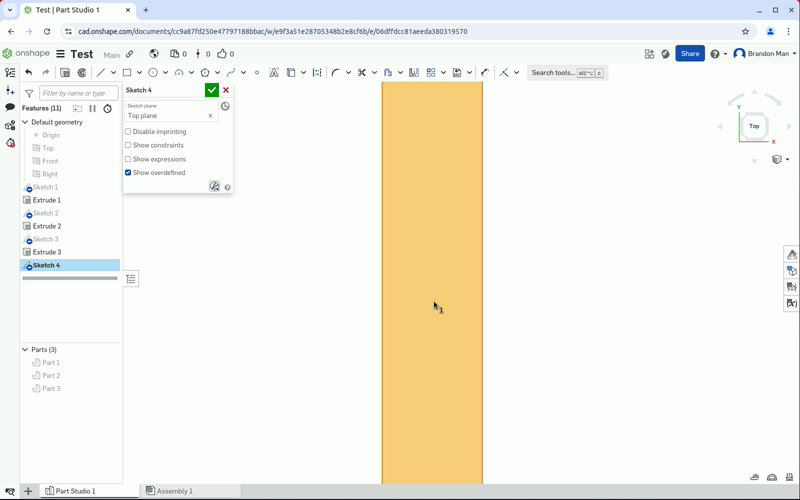
scroll(-6)
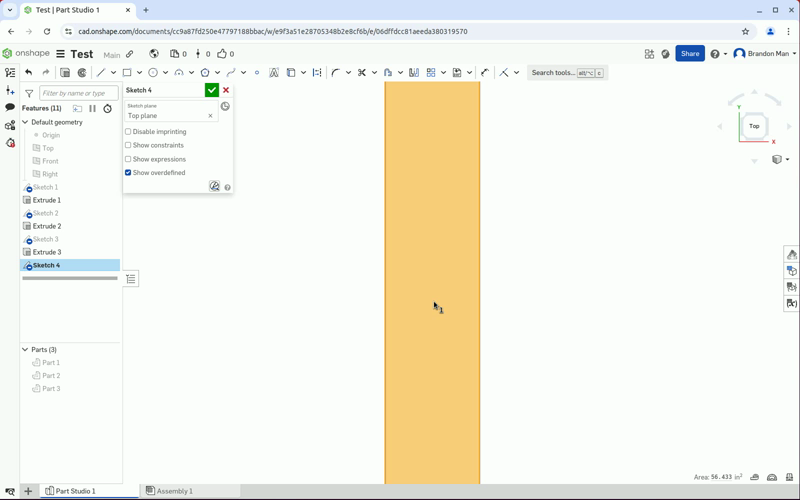
scroll(-6)
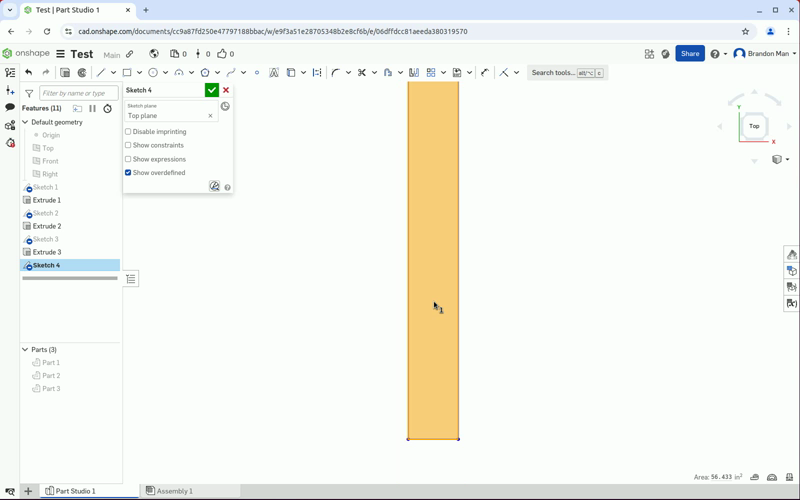
scroll(-6)
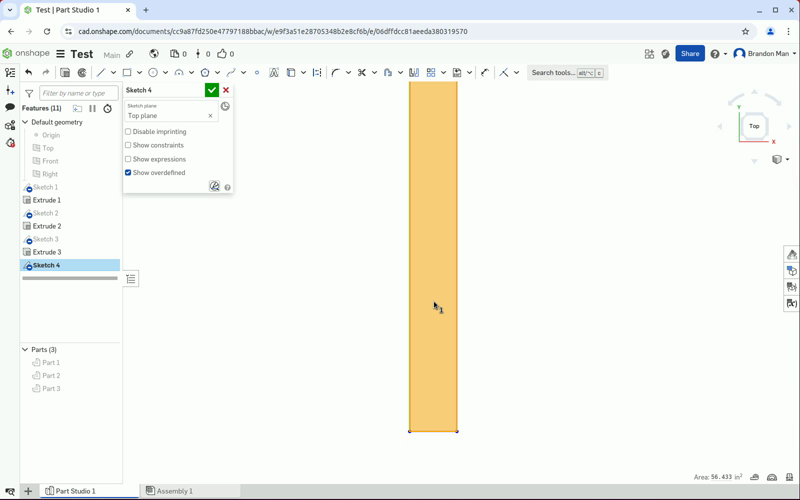
scroll(-6)
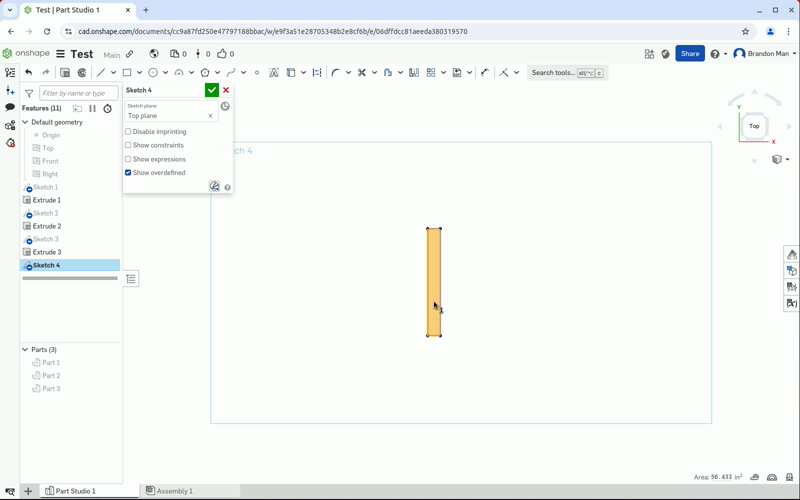
mouse_move(73, 352)
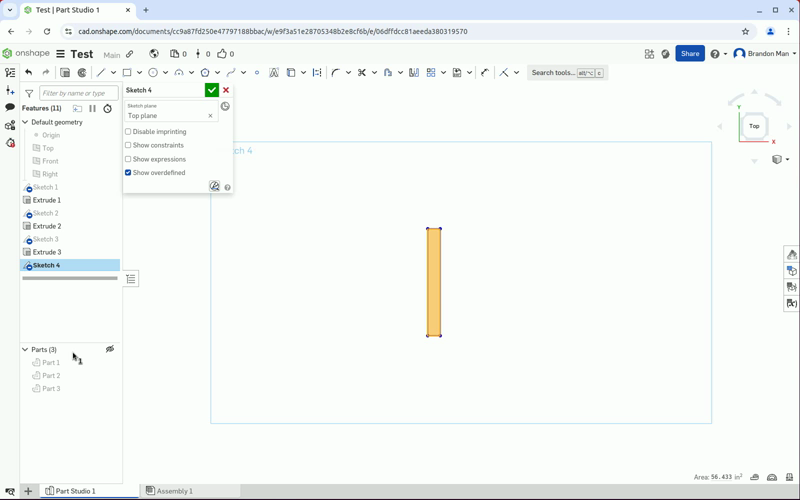
key(shift+y)
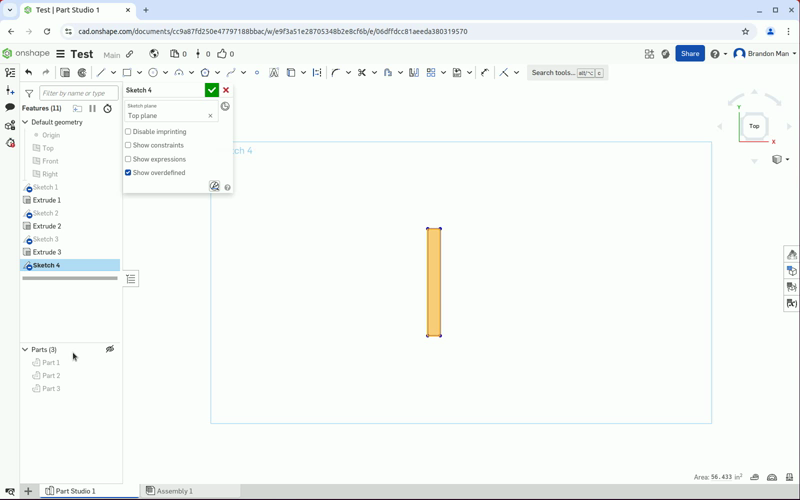
key(shift+e)
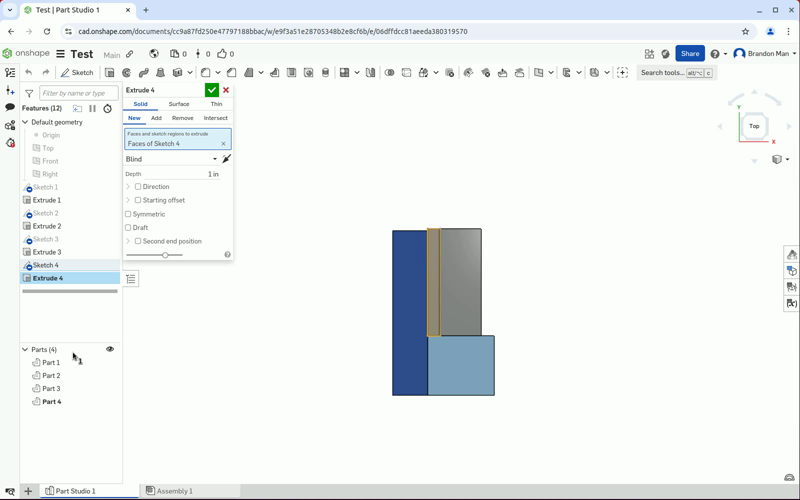
mouse_move(143, 106)
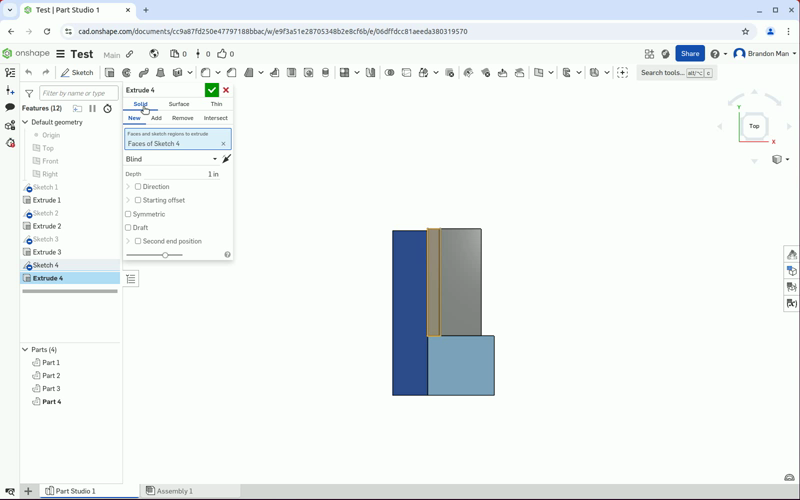
click(143, 106)
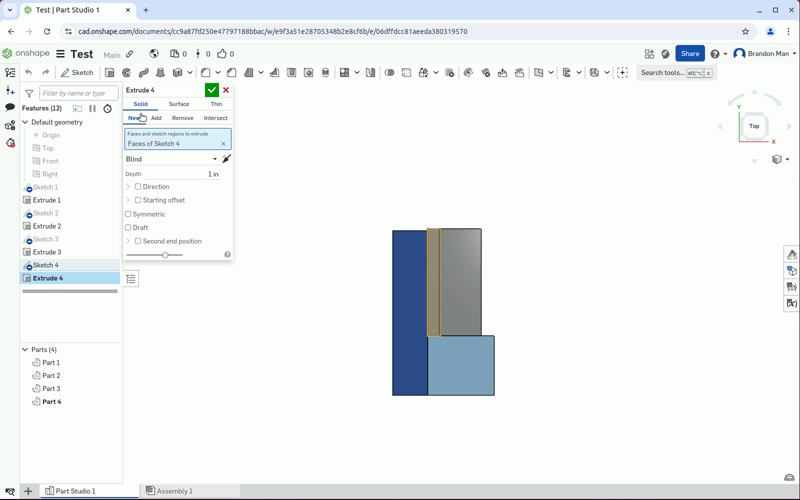
mouse_move(137, 120)
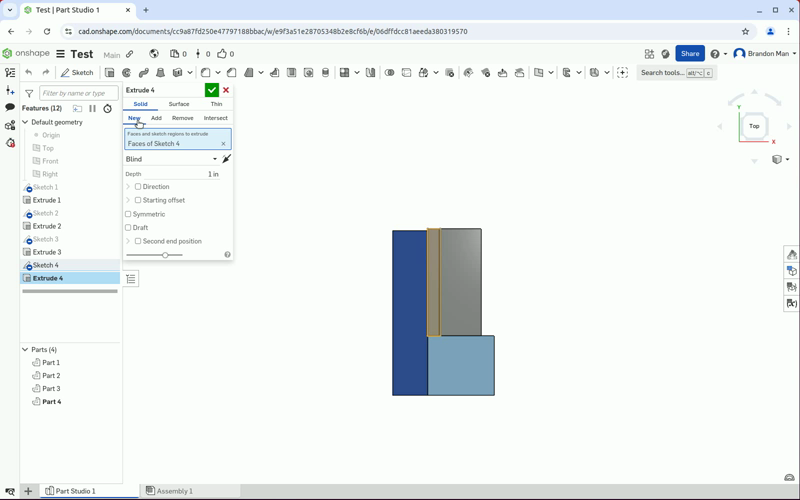
click(137, 120)
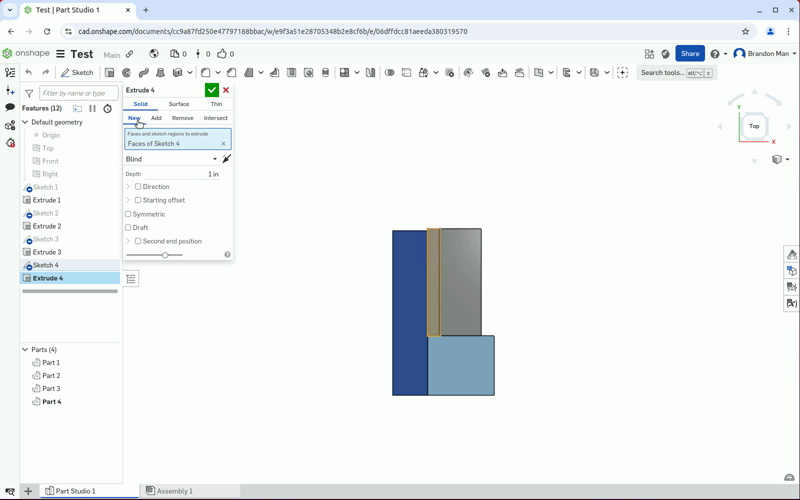
key(tab, 4)
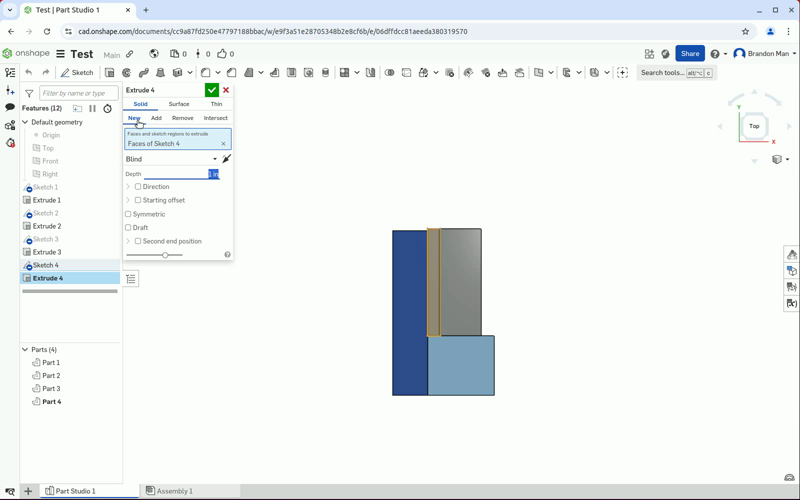
text(9.628)
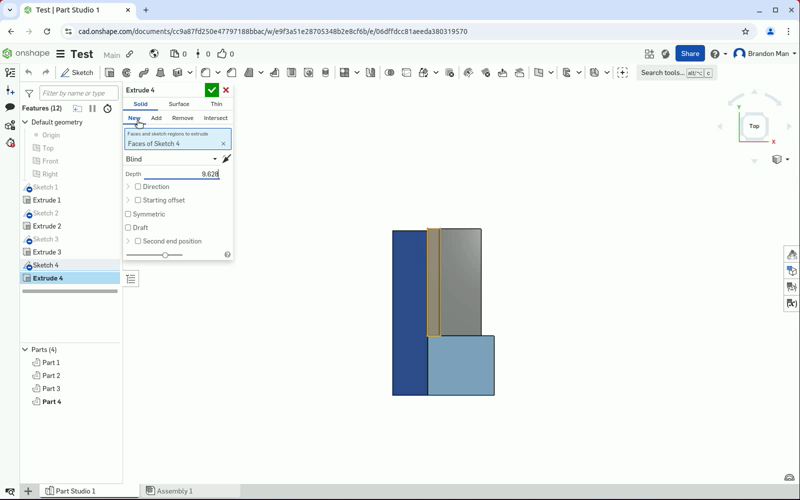
key(enter)
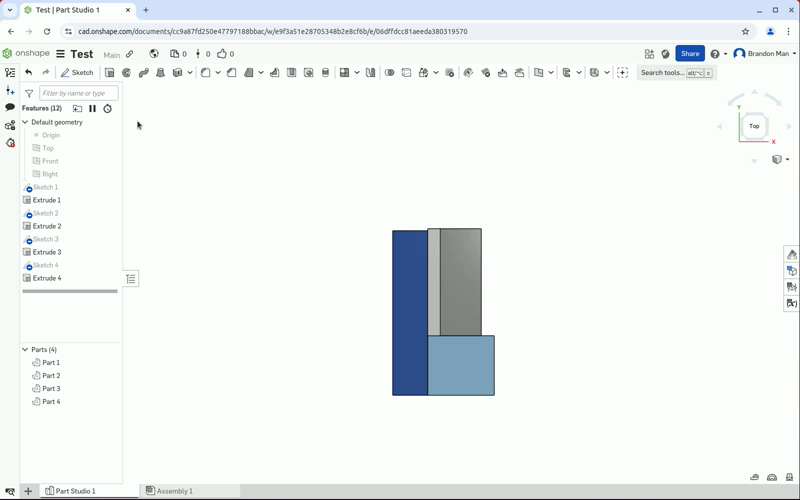
key(shift+h)
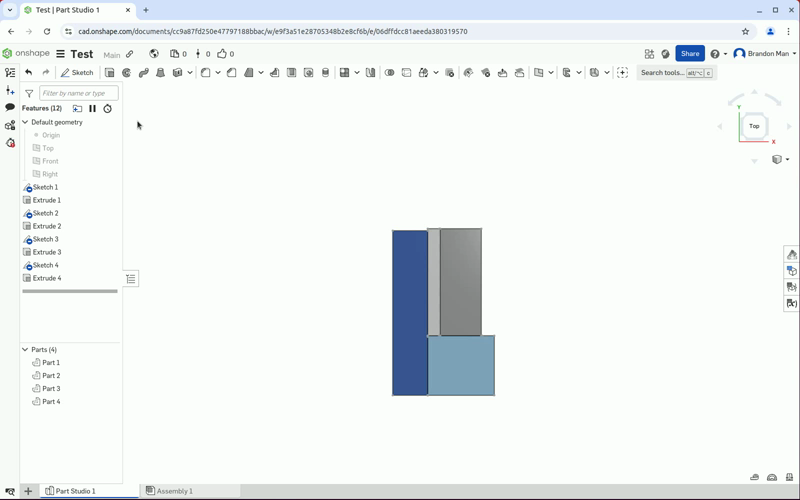
key(shift+h)
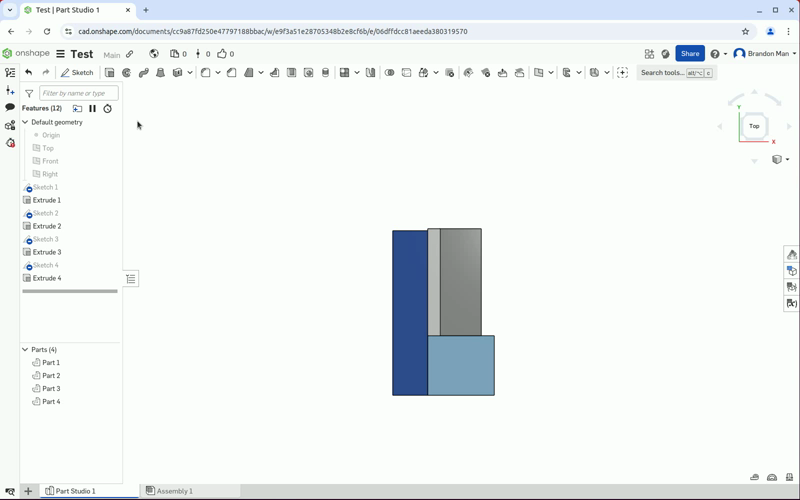
mouse_move(73, 189)
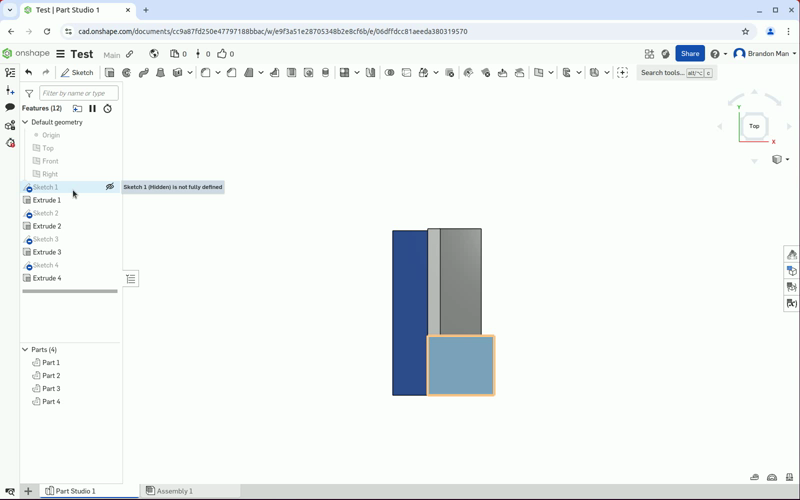
click(73, 189)
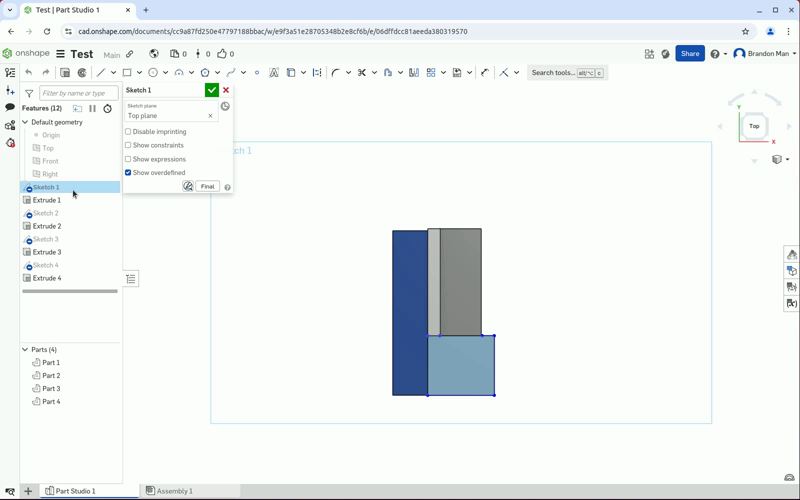
mouse_move(229, 92)
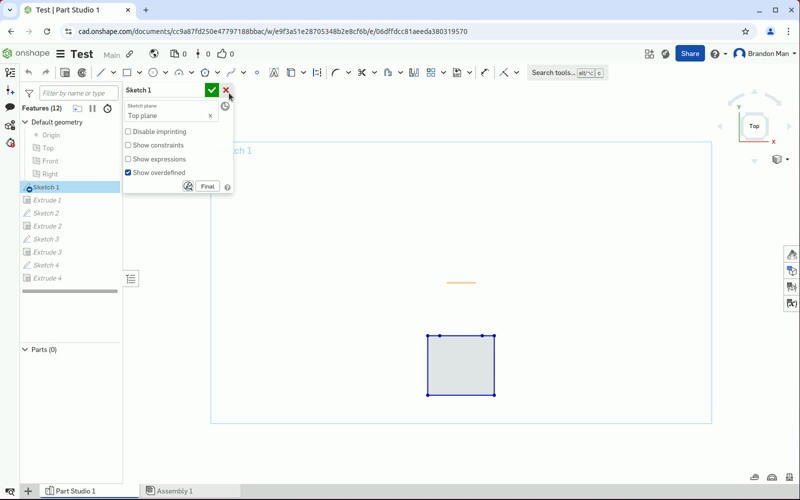
click(229, 92)
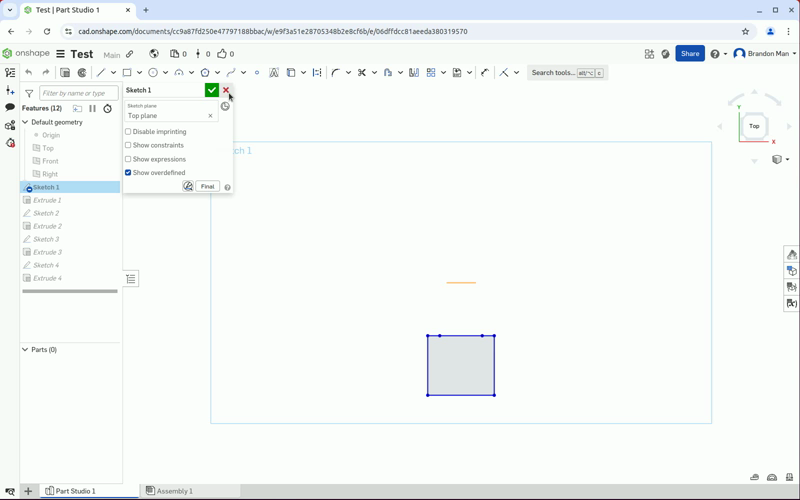
key(shift+s)
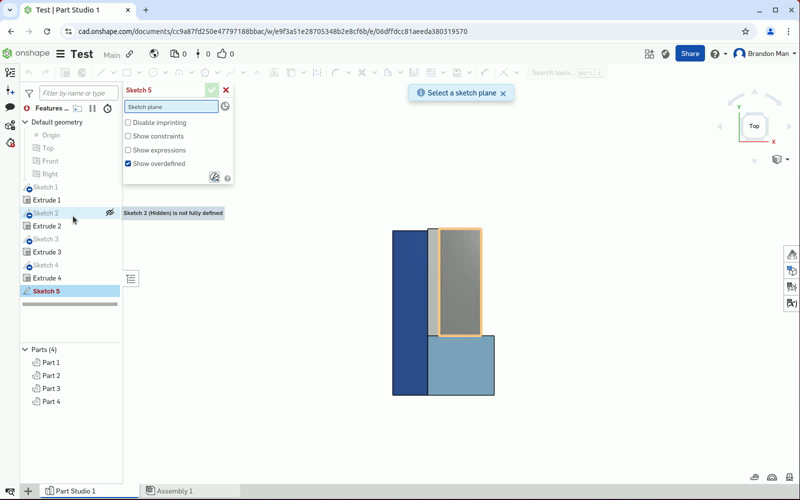
scroll(3)
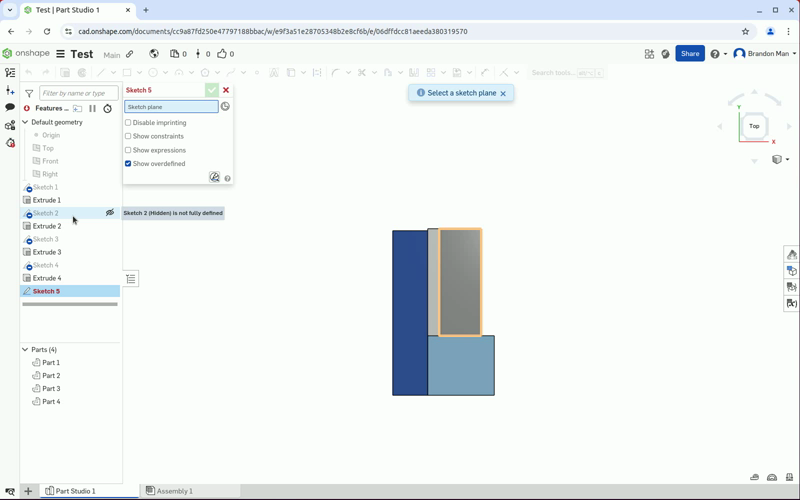
mouse_move(73, 150)
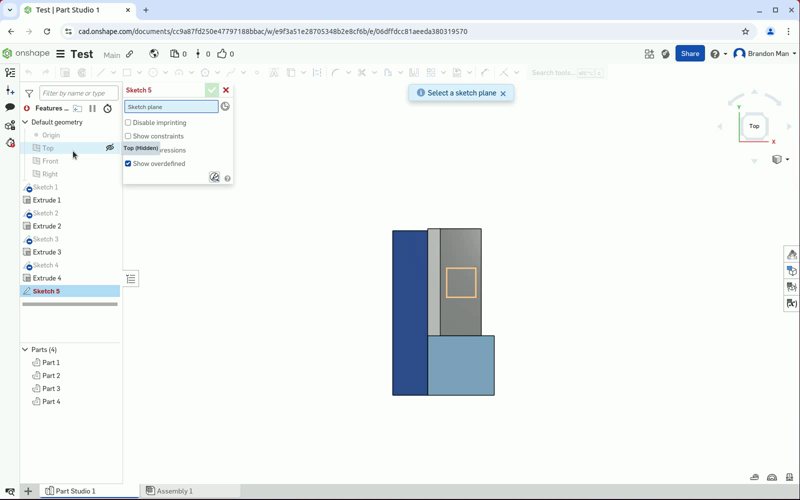
click(73, 150)
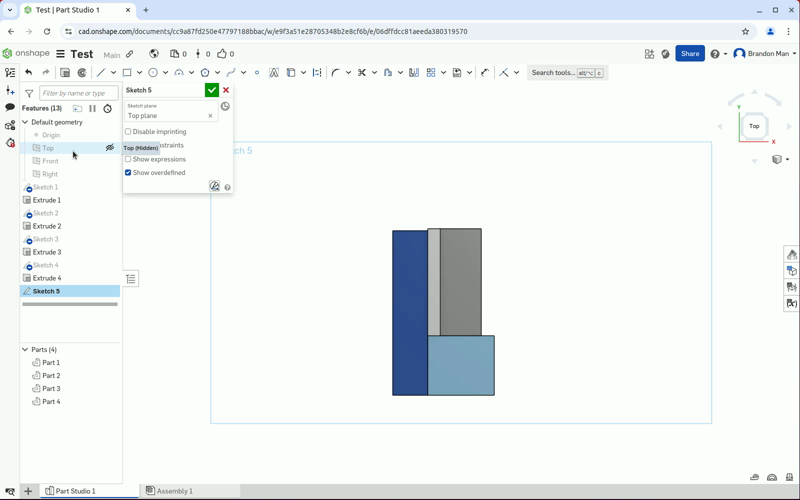
mouse_move(73, 352)
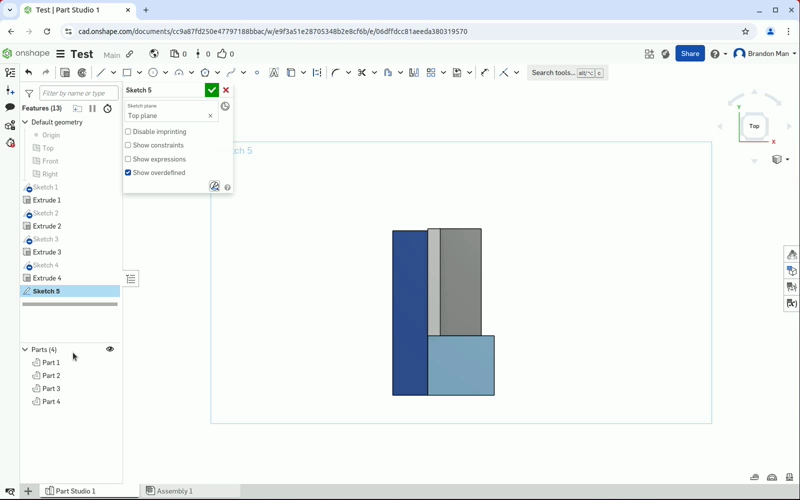
key(y)
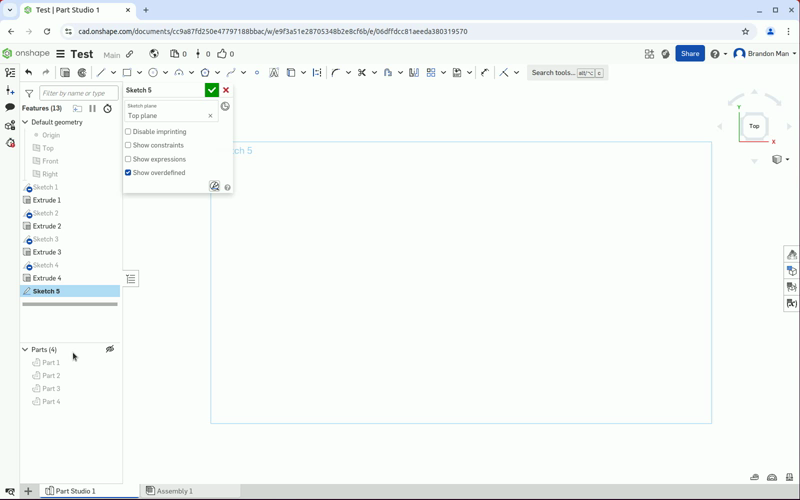
key(l)
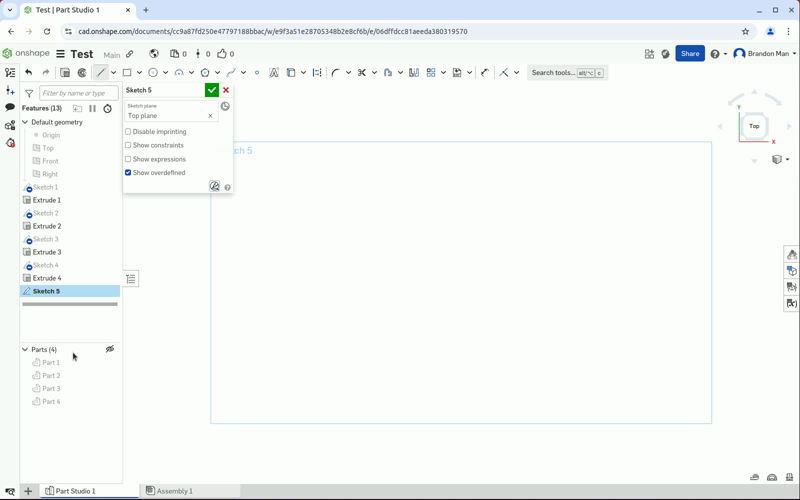
key_down(shift)
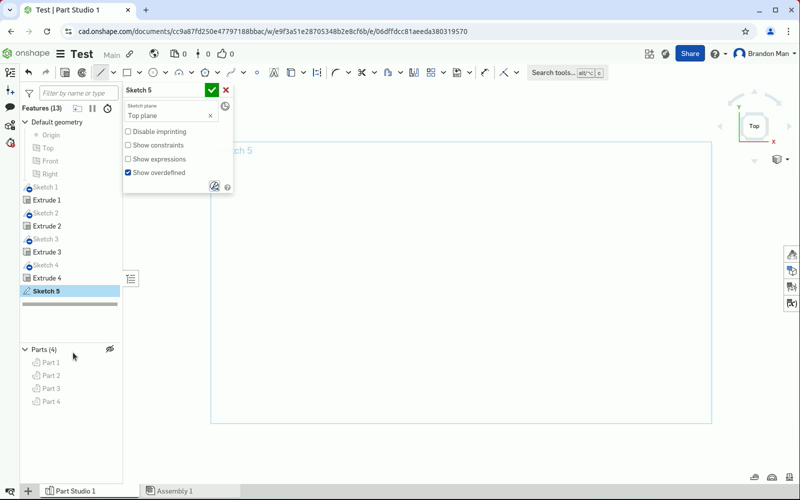
mouse_move(481, 335)
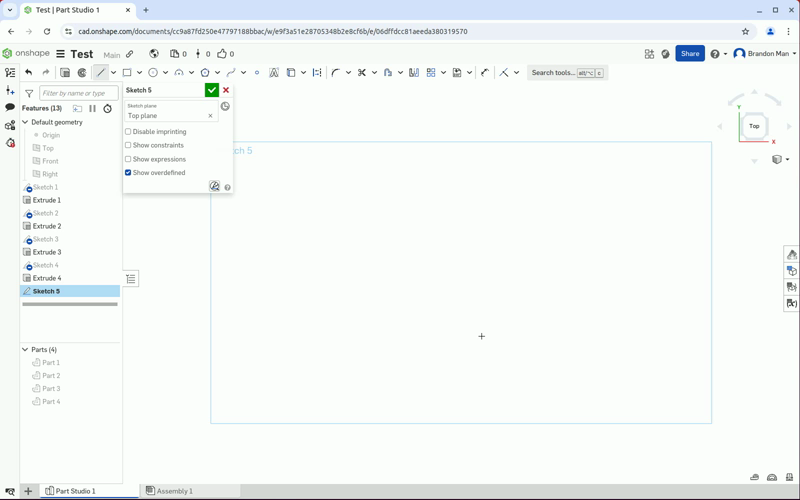
click(481, 335)
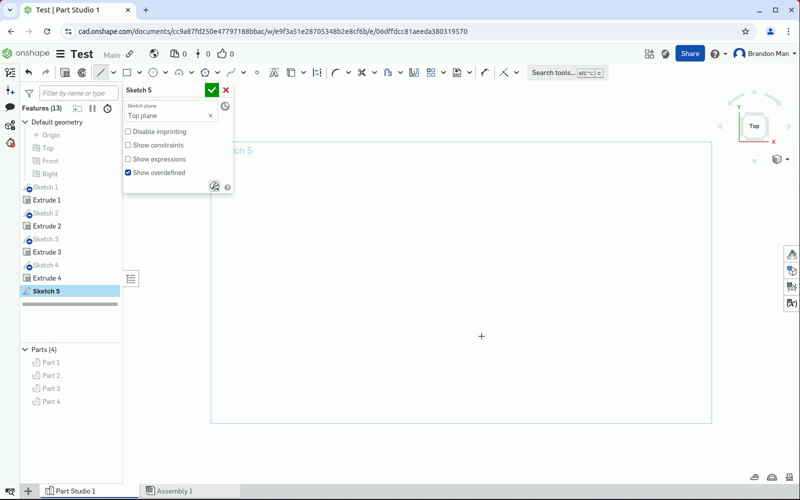
key_up(shift)
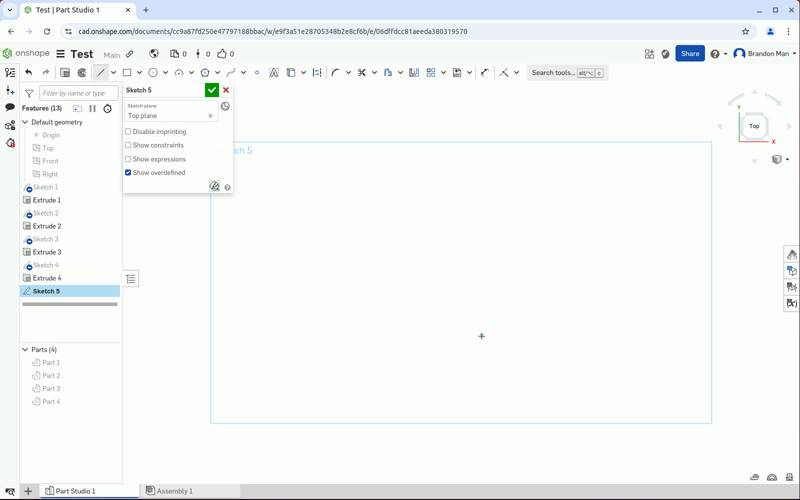
key_down(shift)
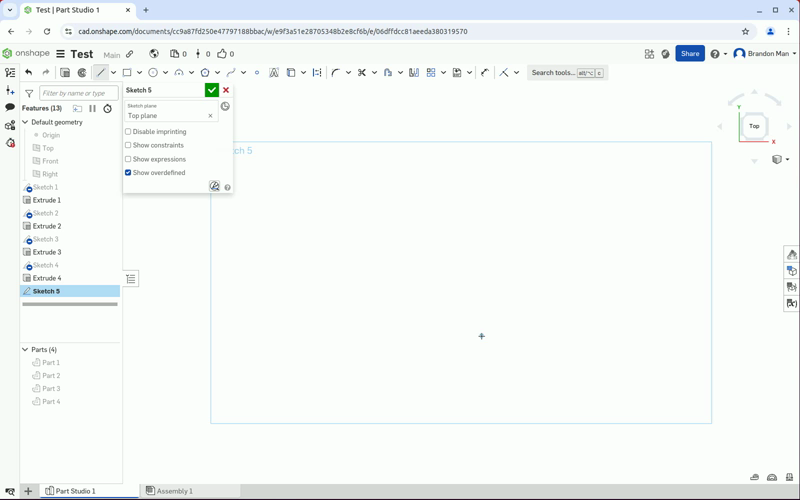
mouse_move(511, 335)
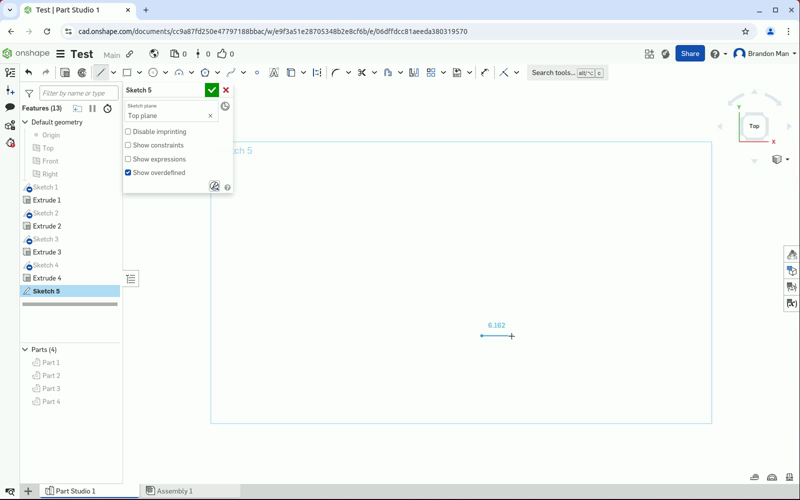
mouse_move(494, 335)
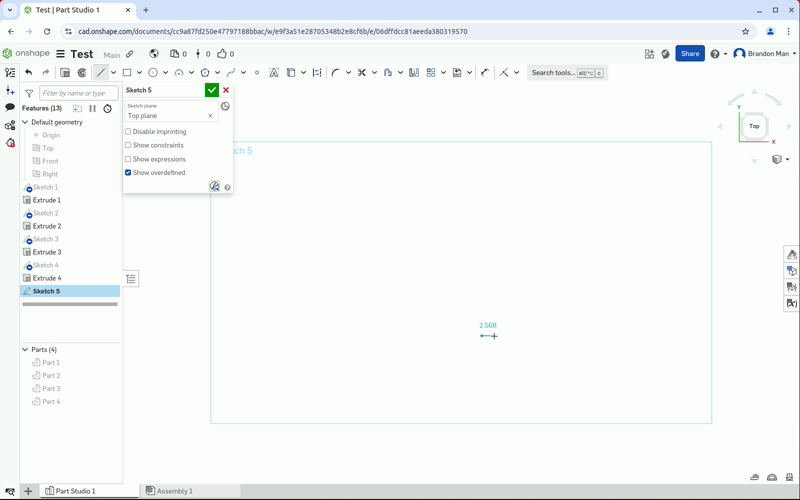
click(494, 335)
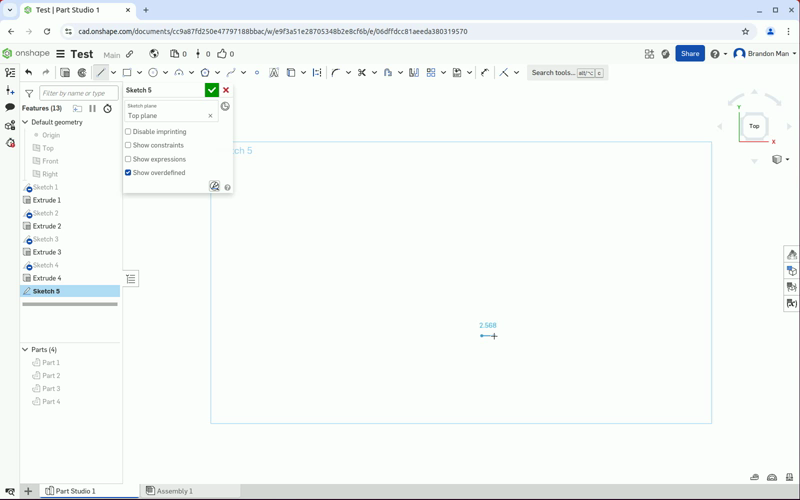
key_up(shift)
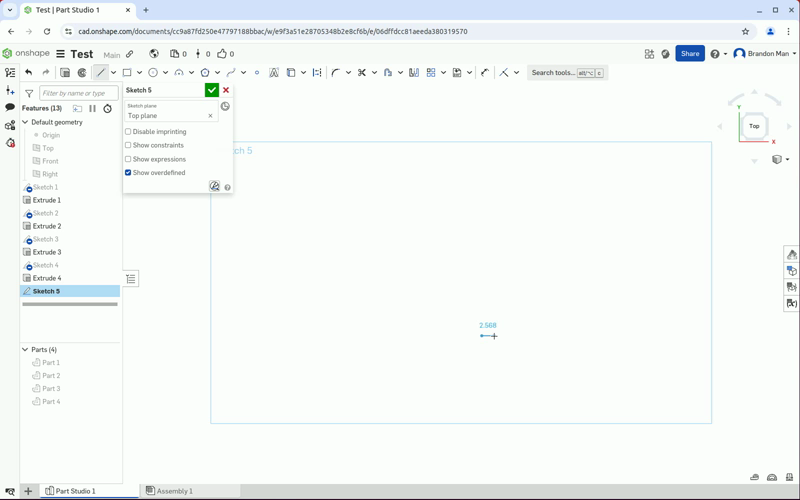
key_down(shift)
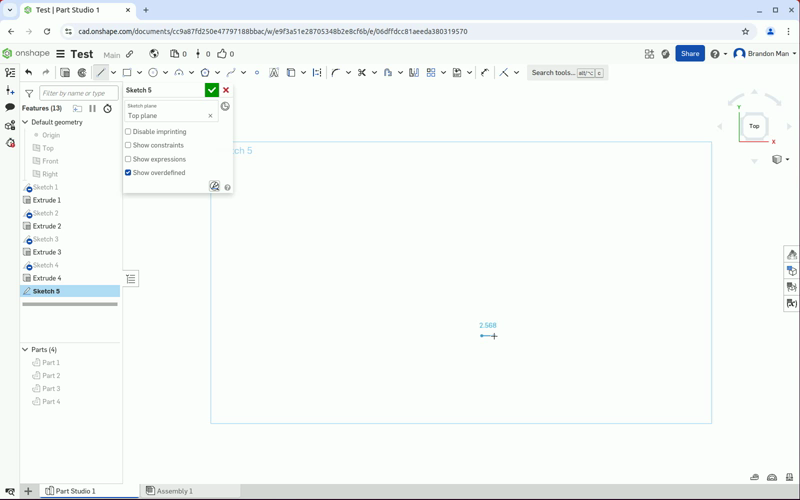
mouse_move(494, 228)
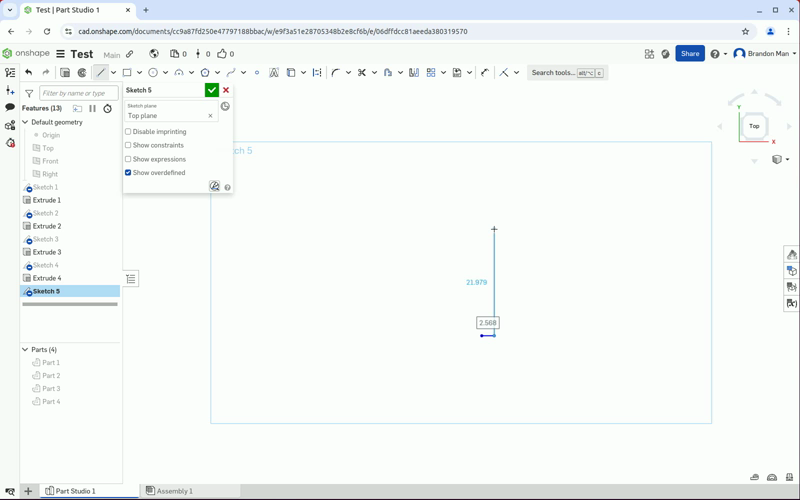
click(494, 228)
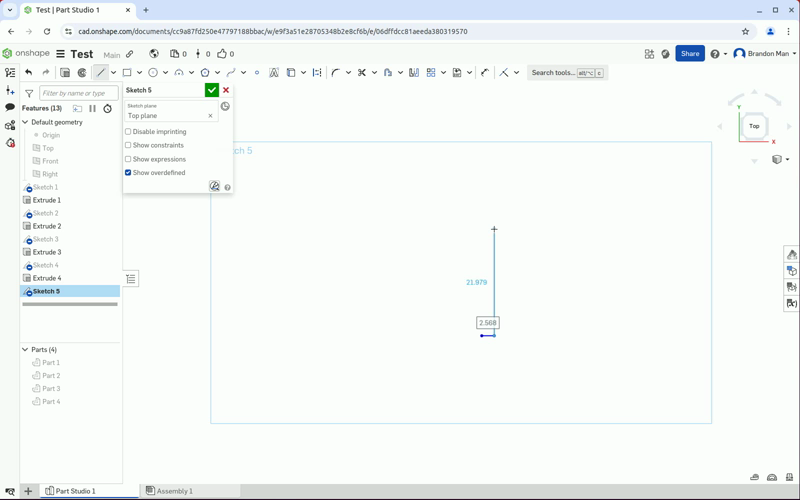
key_up(shift)
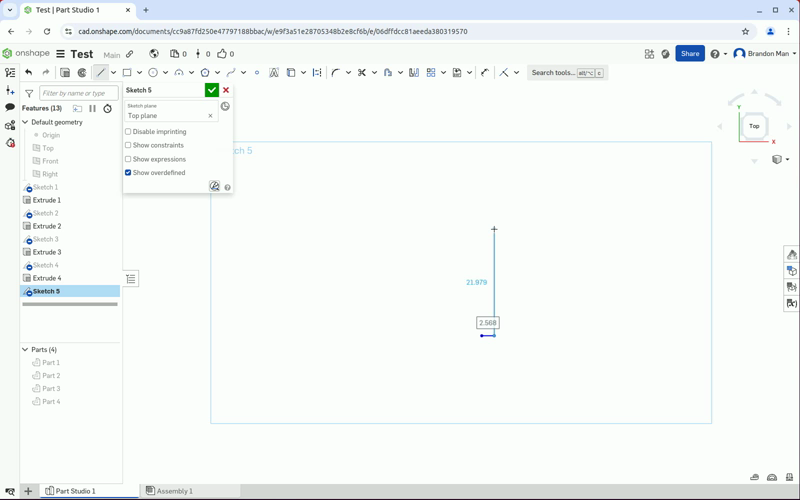
key_down(shift)
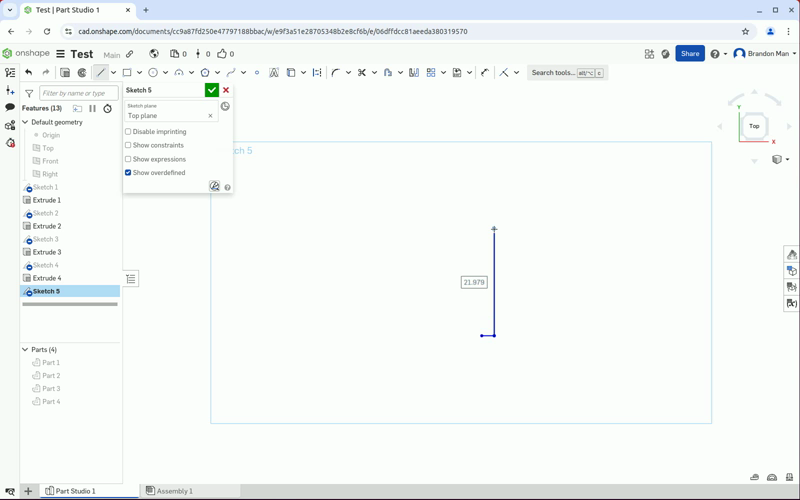
mouse_move(524, 228)
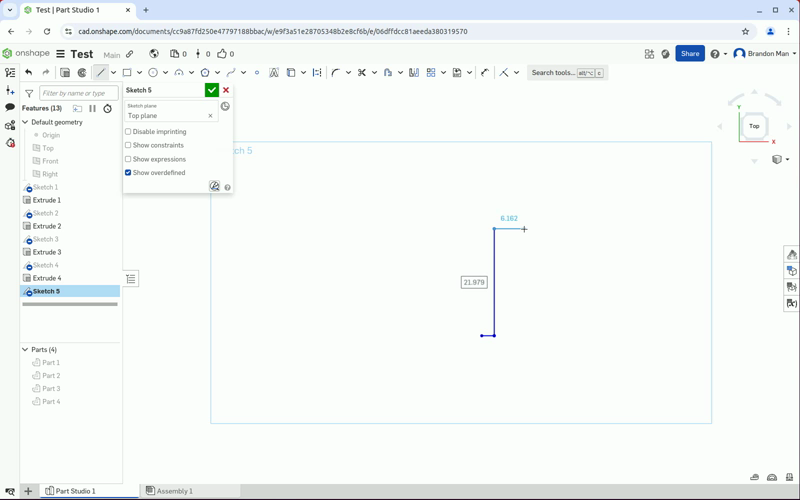
mouse_move(481, 228)
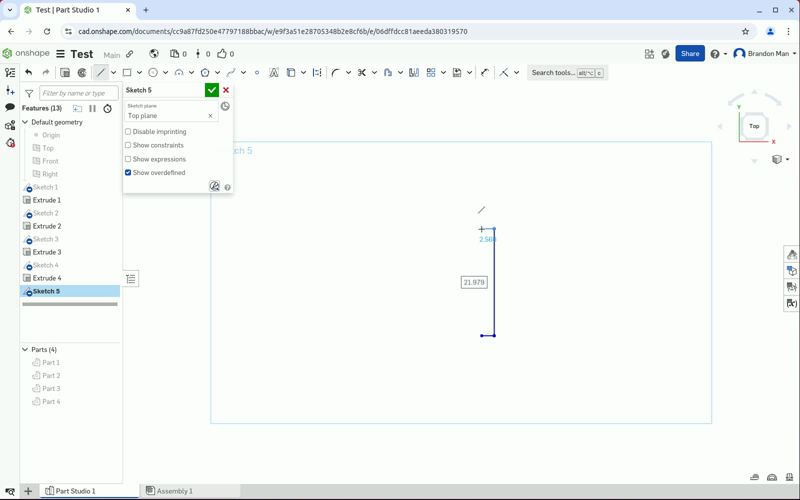
click(481, 228)
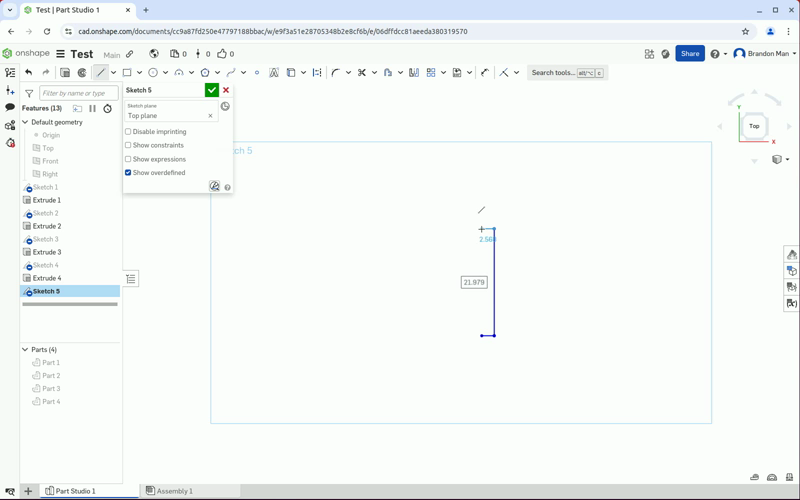
key_up(shift)
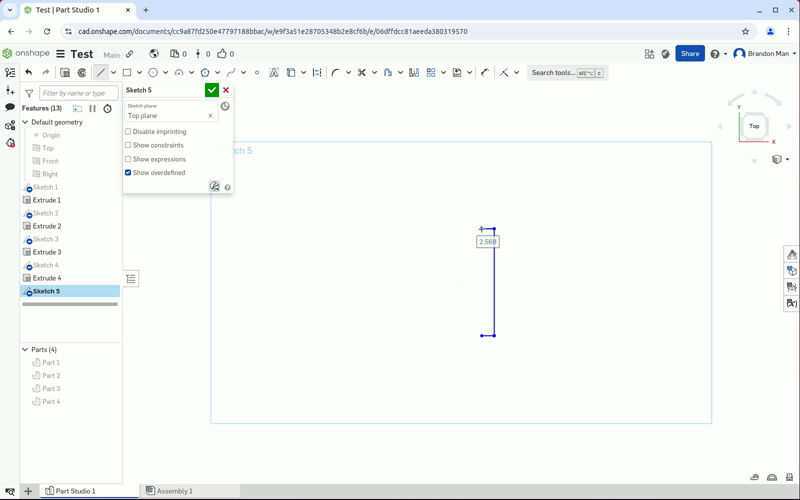
key_down(shift)
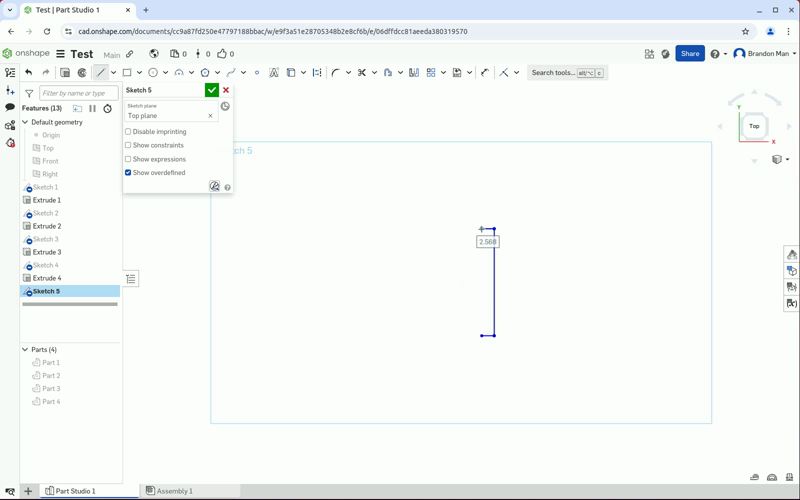
mouse_move(481, 335)
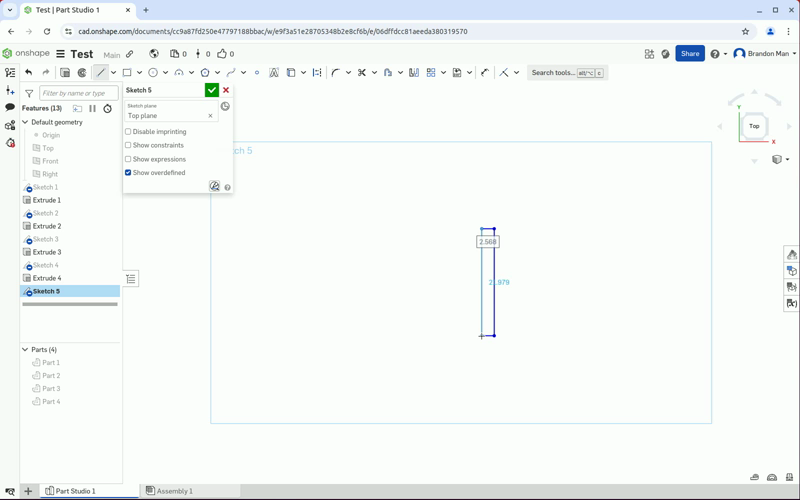
key_up(shift)
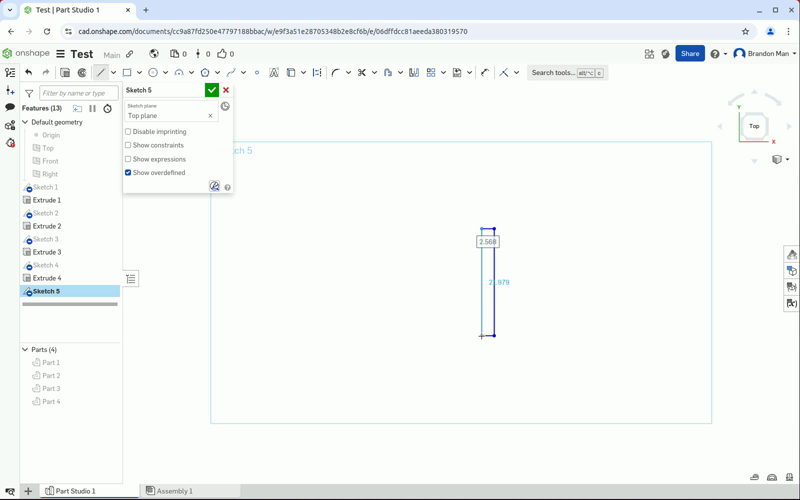
click(481, 335)
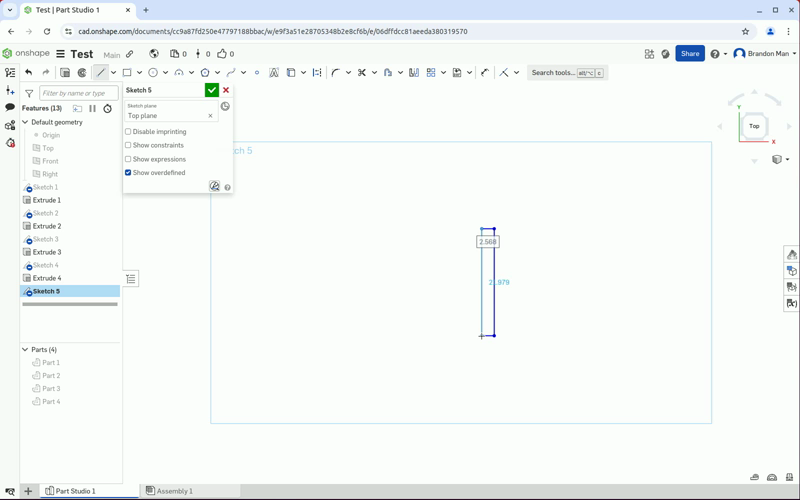
key(esc)
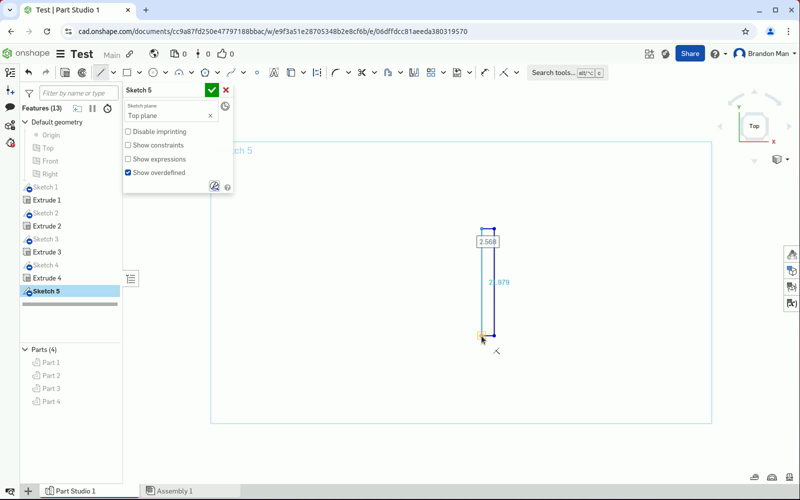
mouse_move(487, 275)
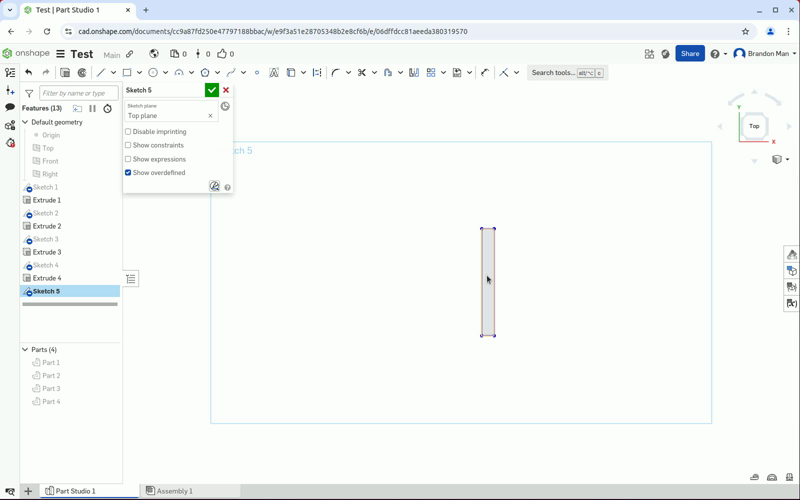
scroll(6)
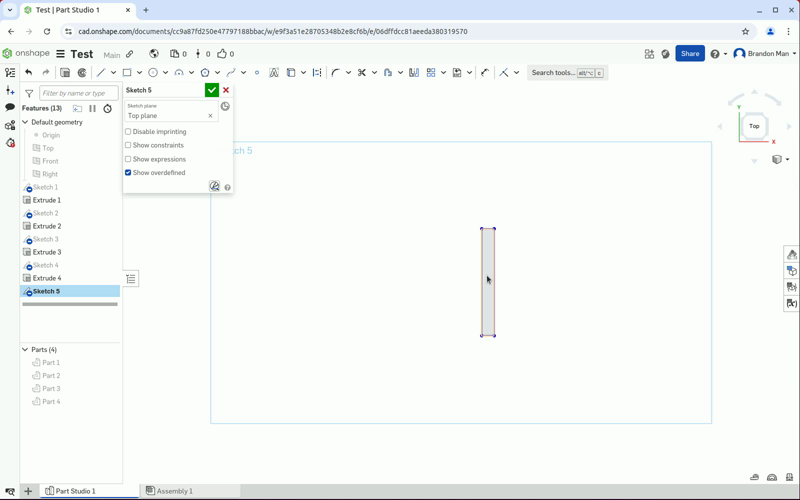
scroll(6)
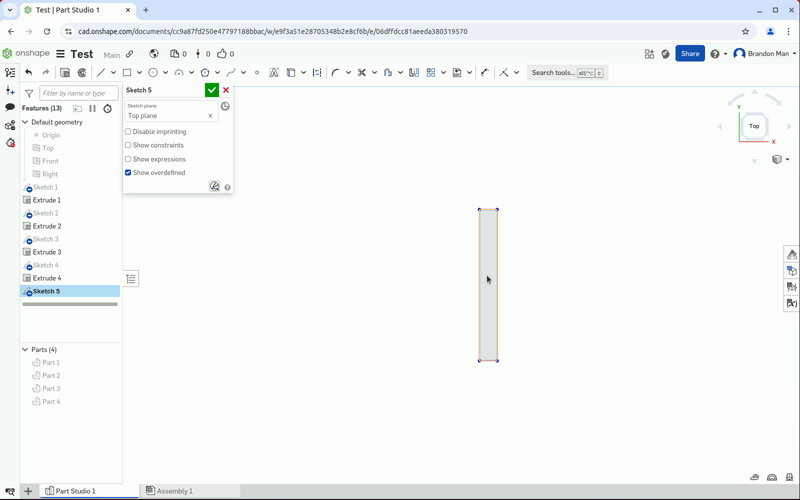
scroll(6)
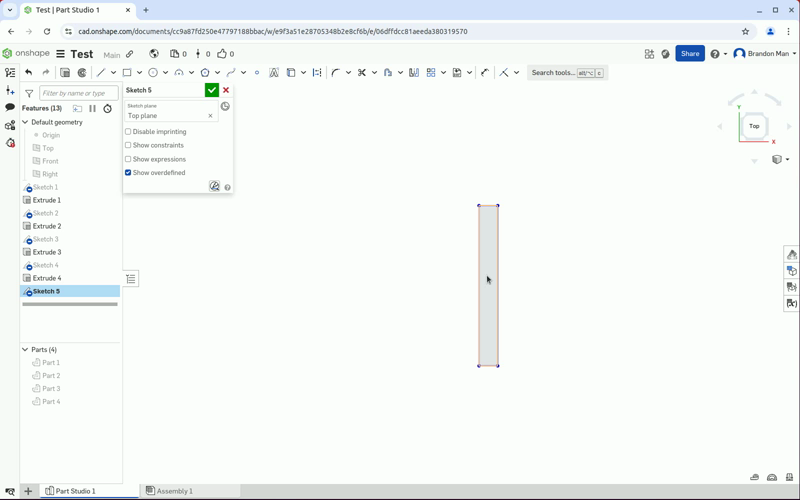
scroll(6)
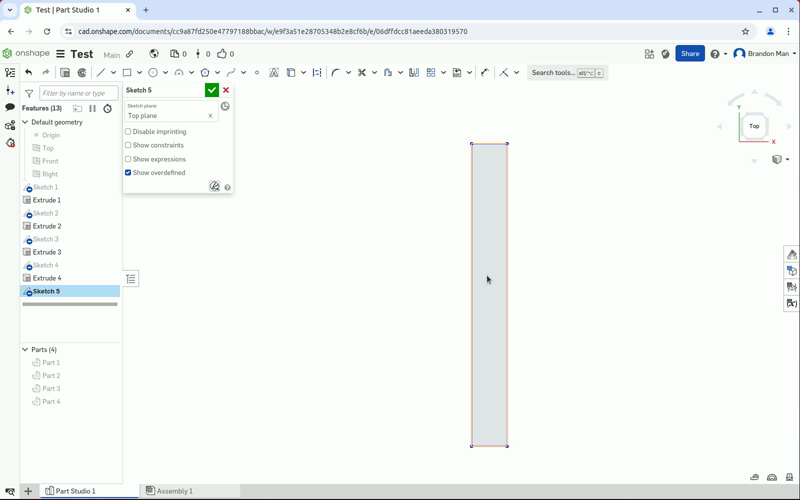
scroll(6)
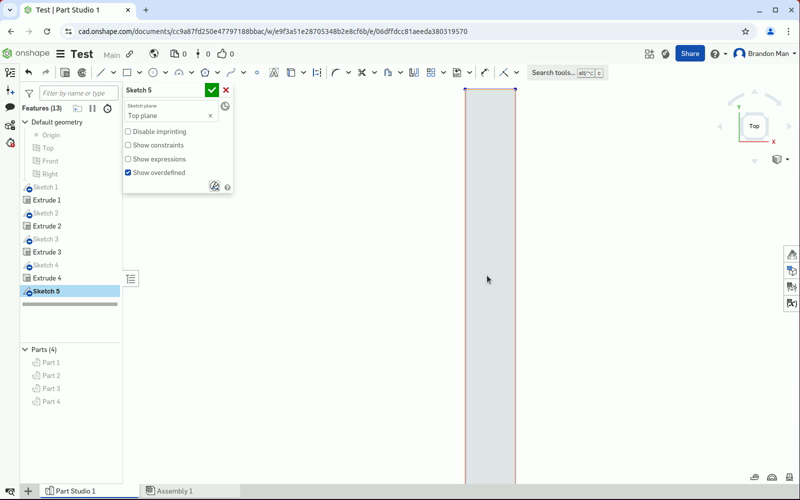
scroll(6)
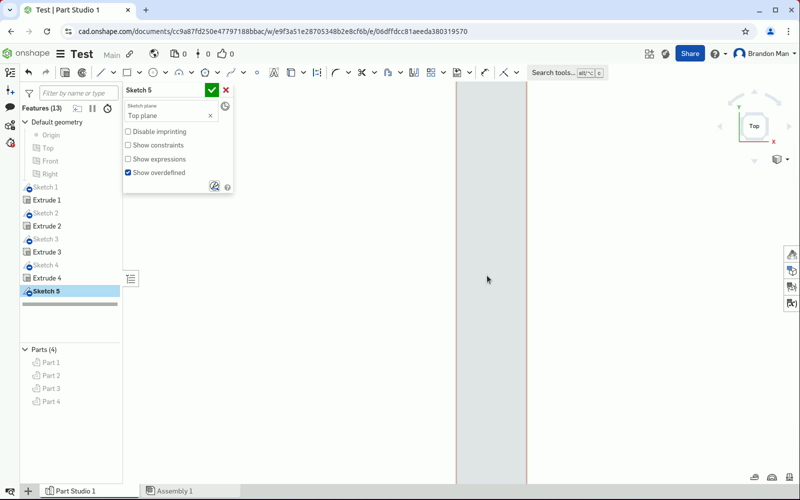
scroll(6)
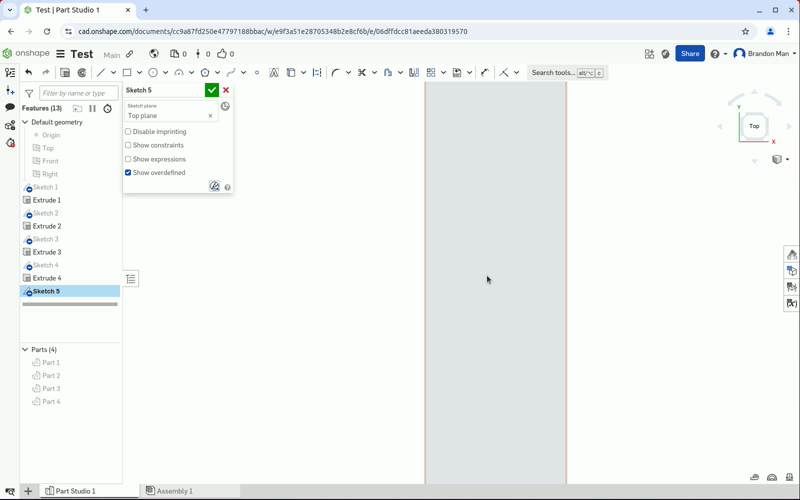
click(487, 275)
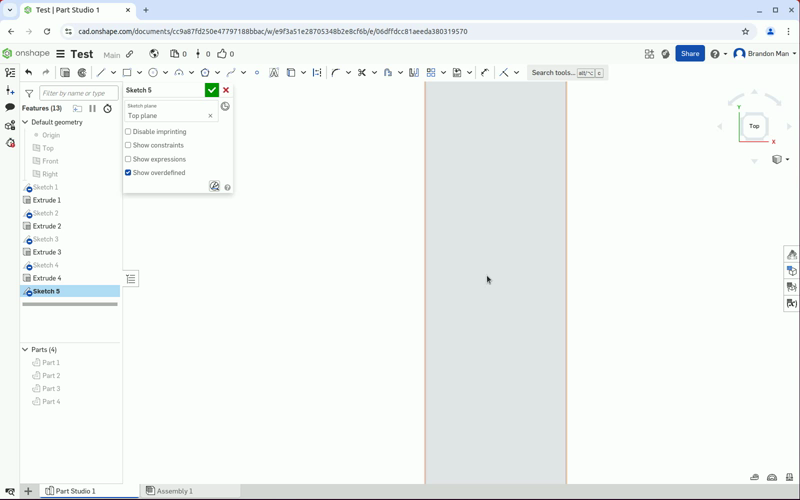
scroll(-6)
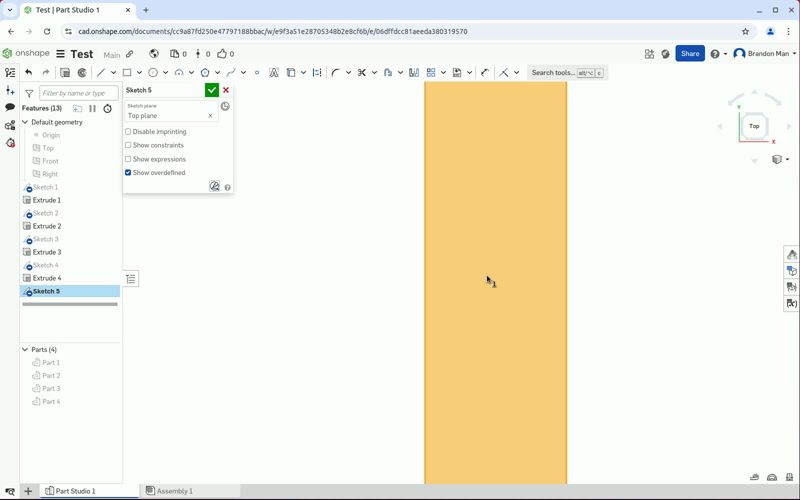
scroll(-6)
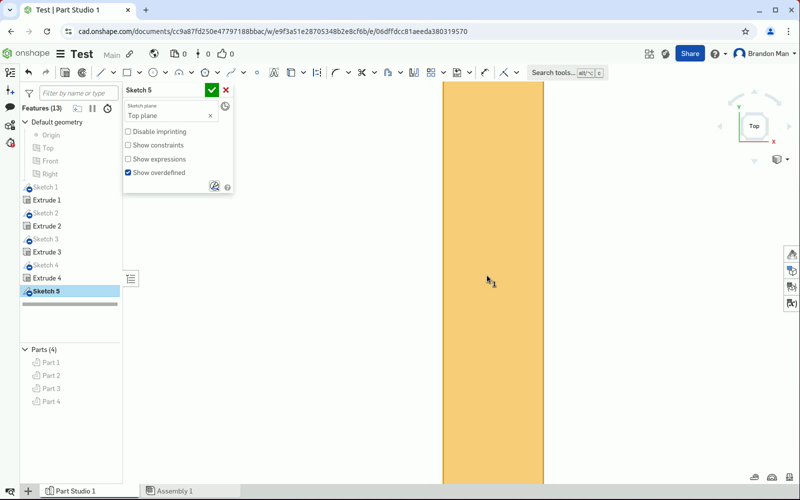
scroll(-6)
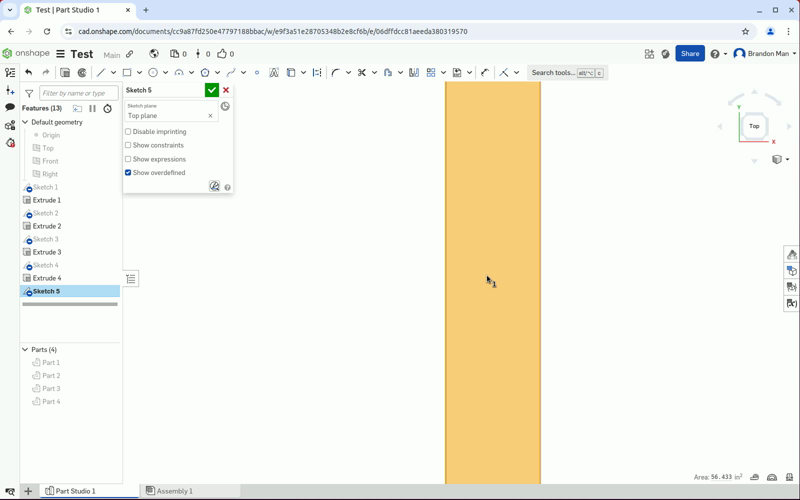
scroll(-6)
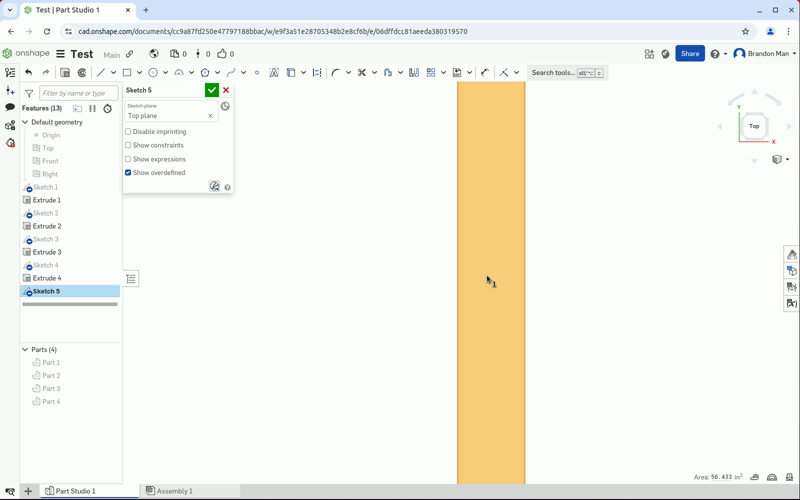
scroll(-6)
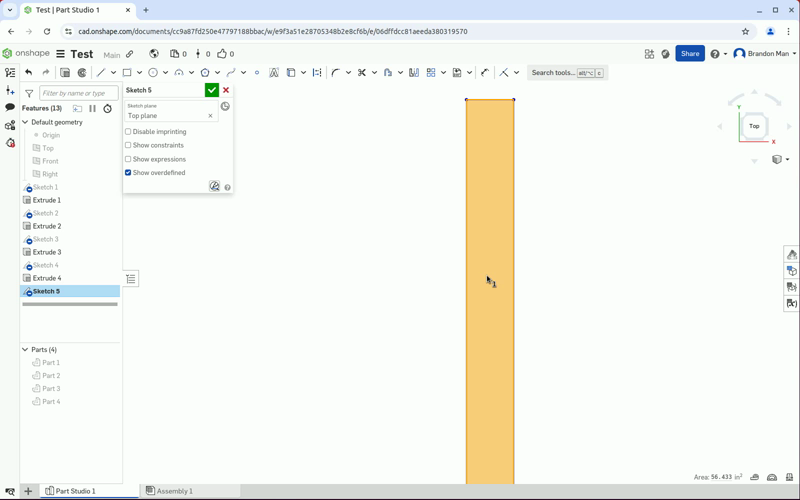
scroll(-6)
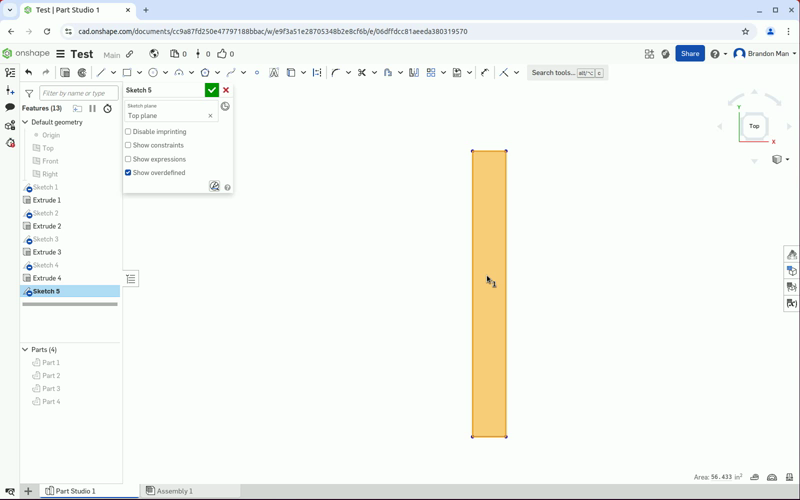
scroll(-6)
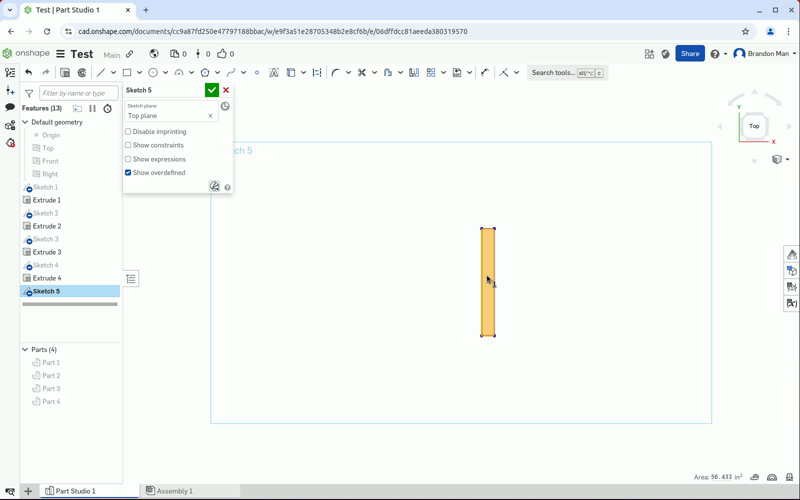
mouse_move(73, 352)
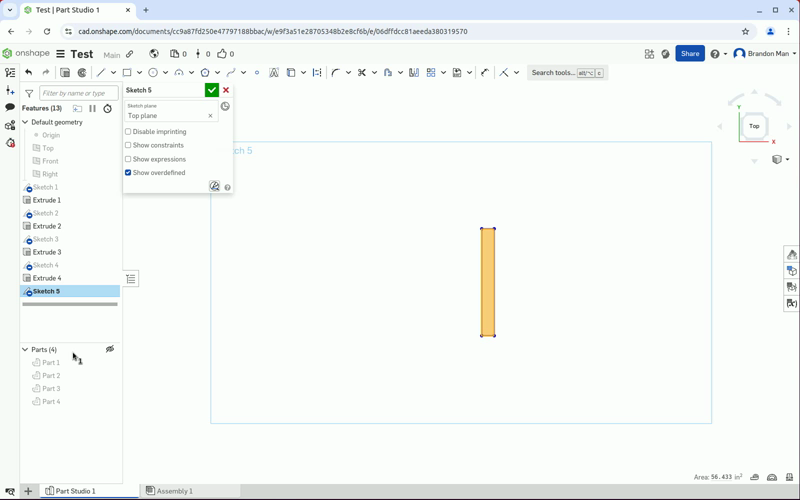
key(shift+y)
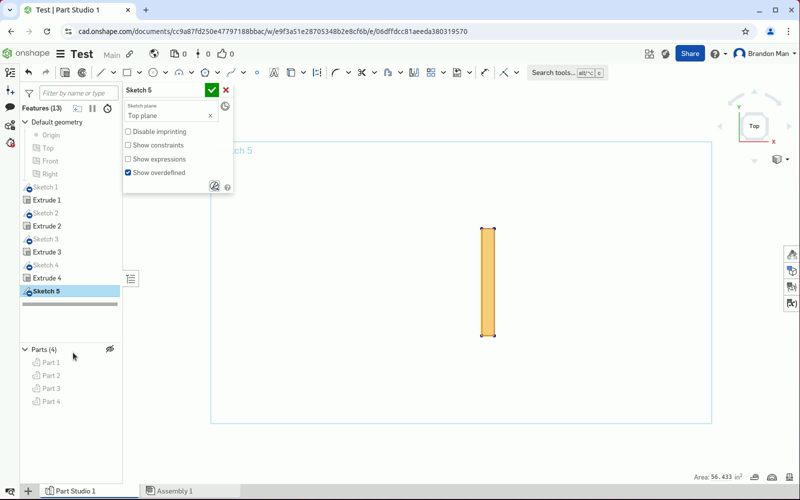
key(shift+e)
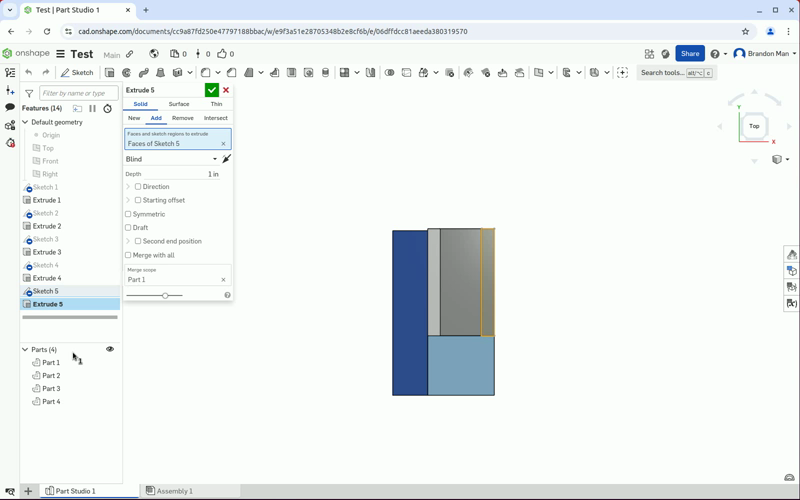
mouse_move(143, 106)
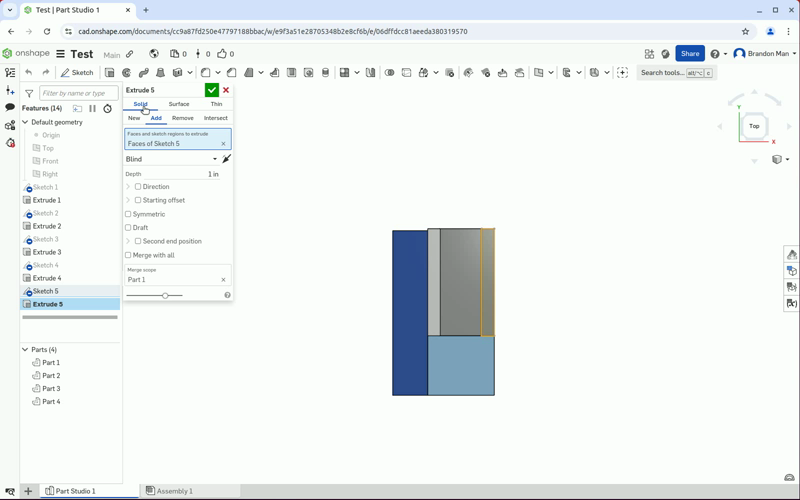
click(143, 106)
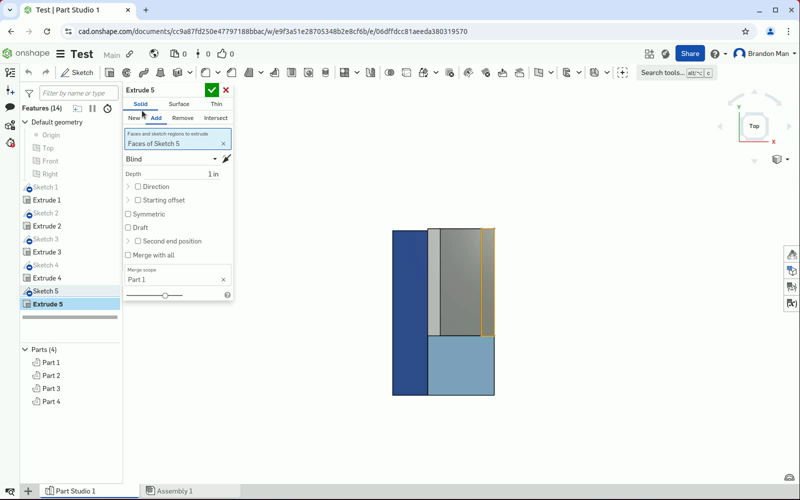
mouse_move(137, 120)
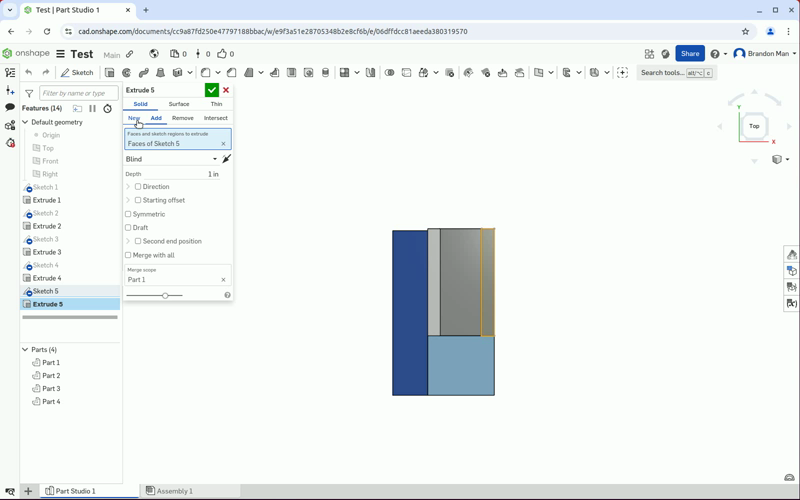
click(137, 120)
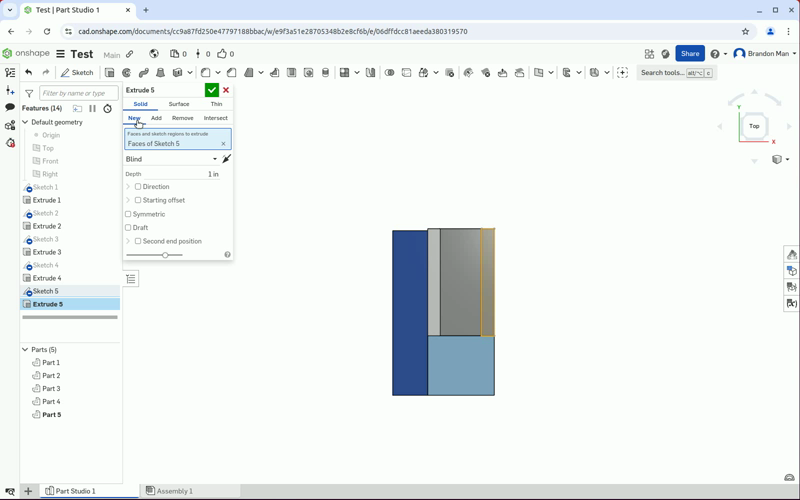
key(tab, 4)
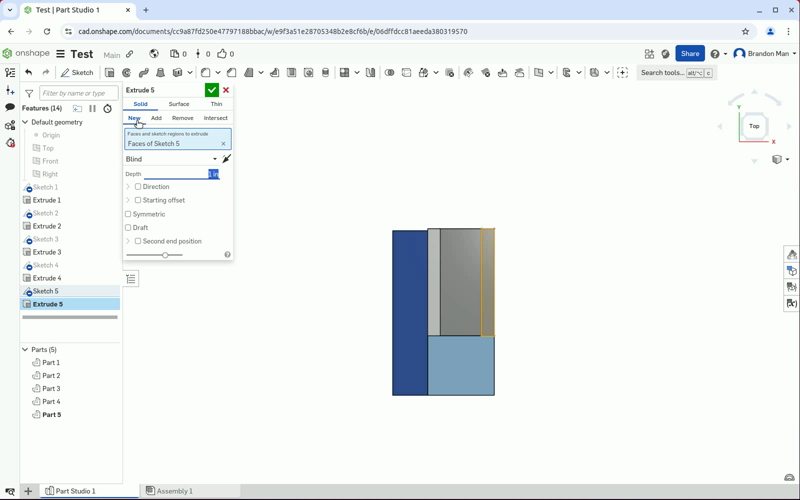
text(9.628)
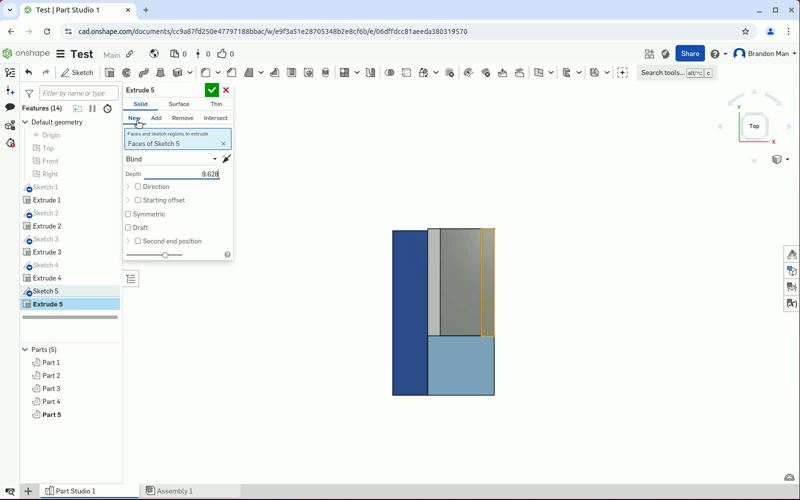
key(enter)
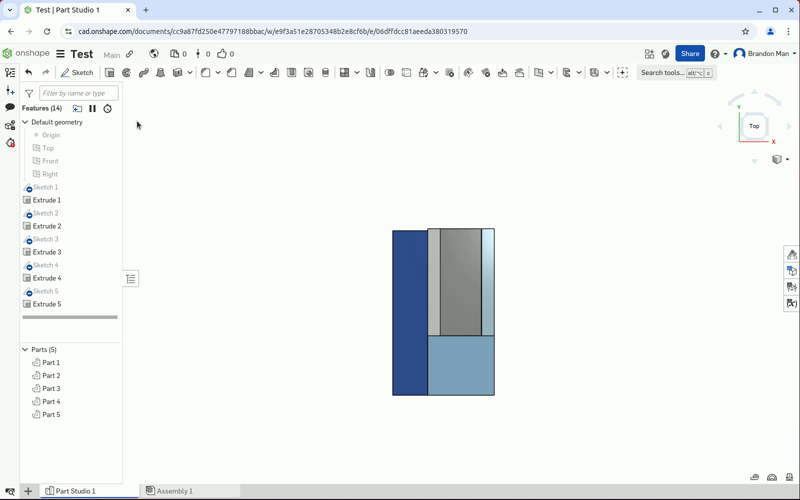
key(shift+h)
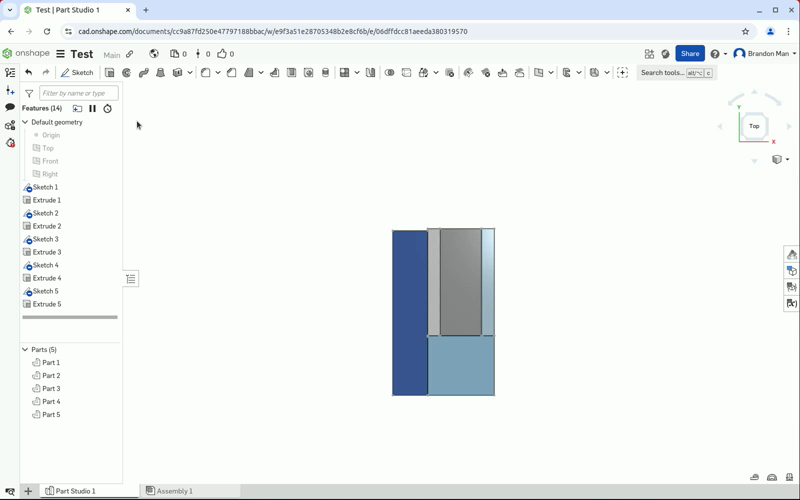
key(shift+h)
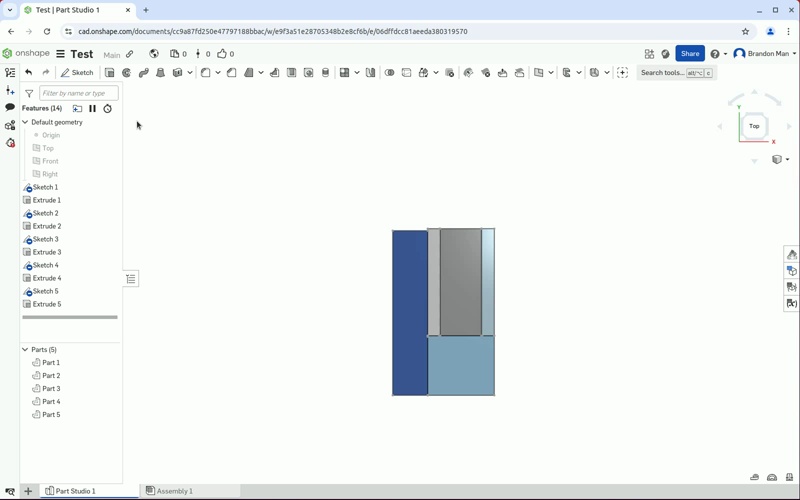
key(shift+7)
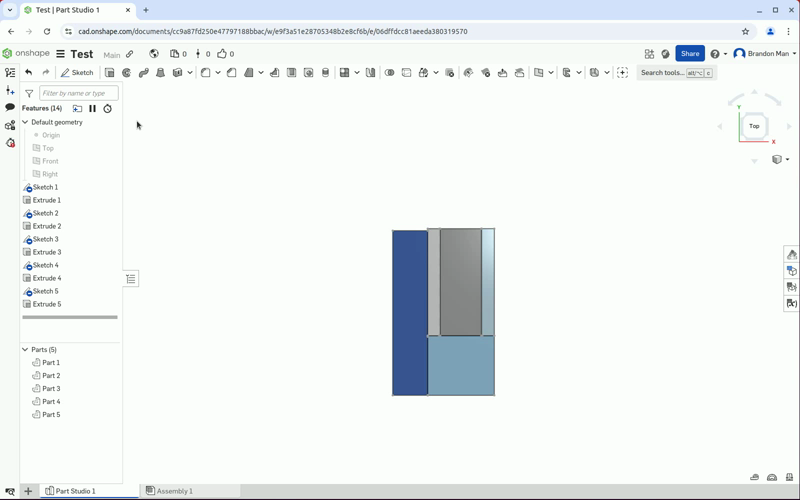
key(up, 3)
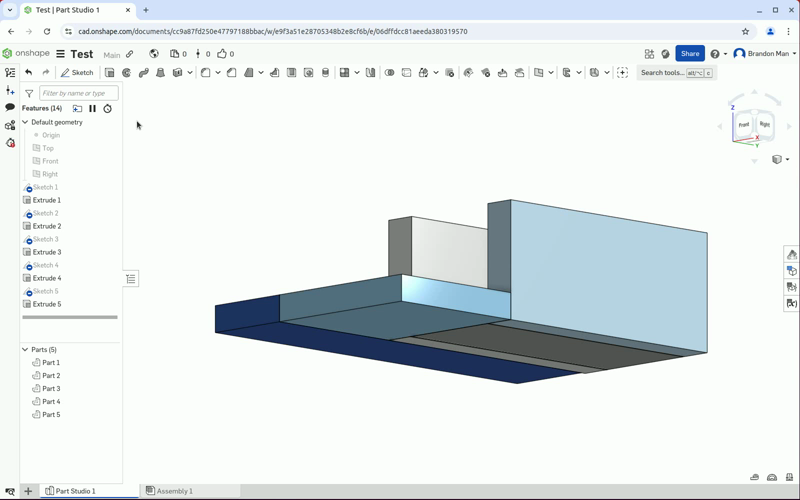
key(left, 3)
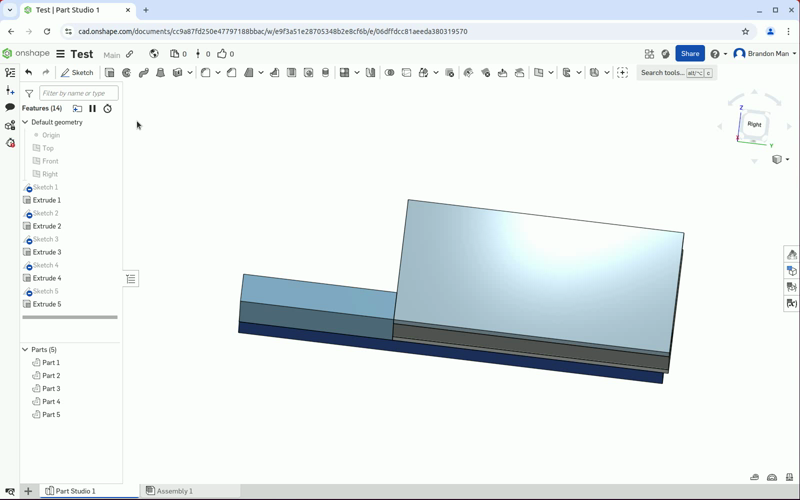
key(right, 3)
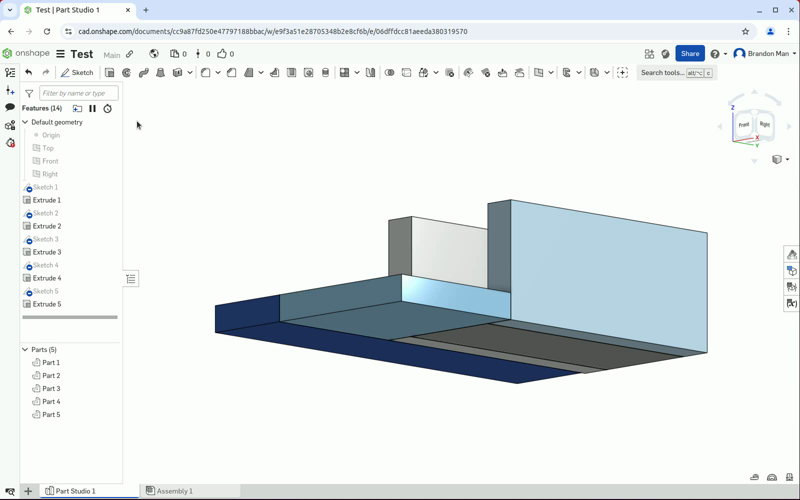
key(down, 3)
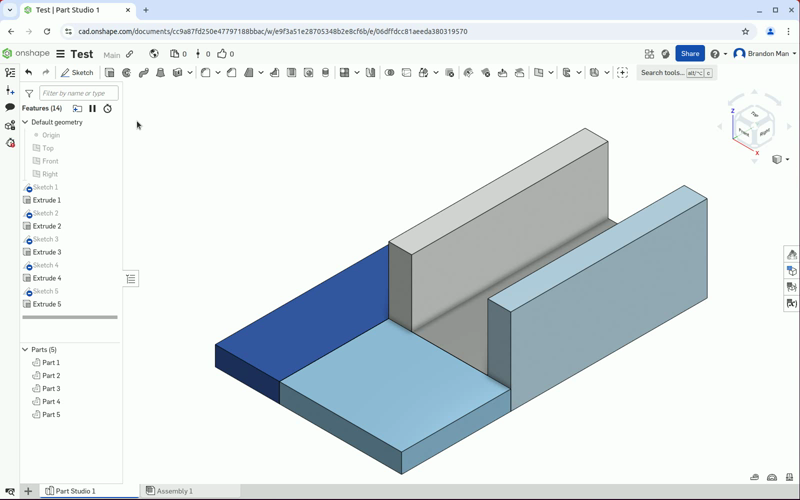
mouse_move(73, 189)
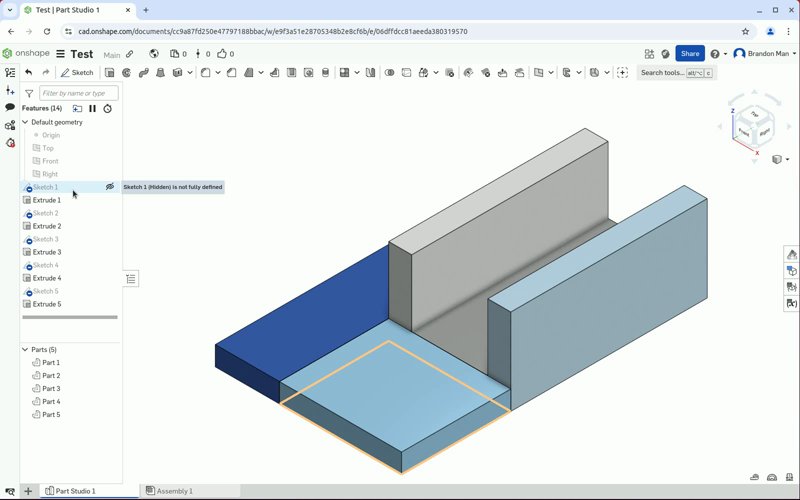
click(73, 189)